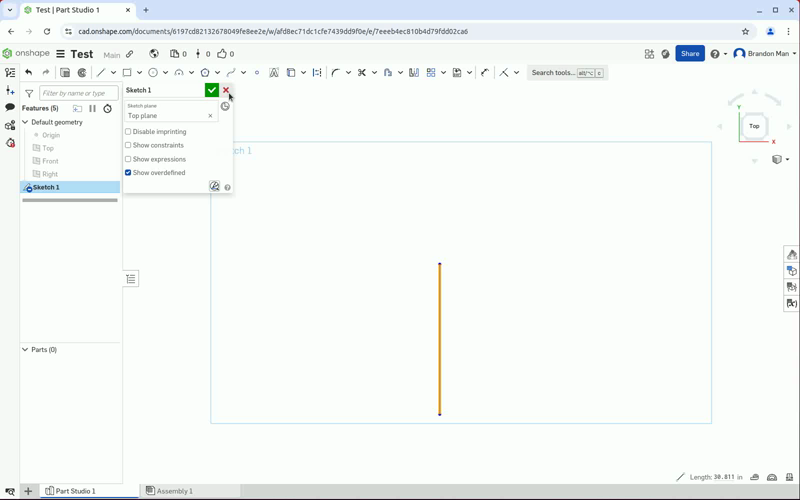
key(shift+h)
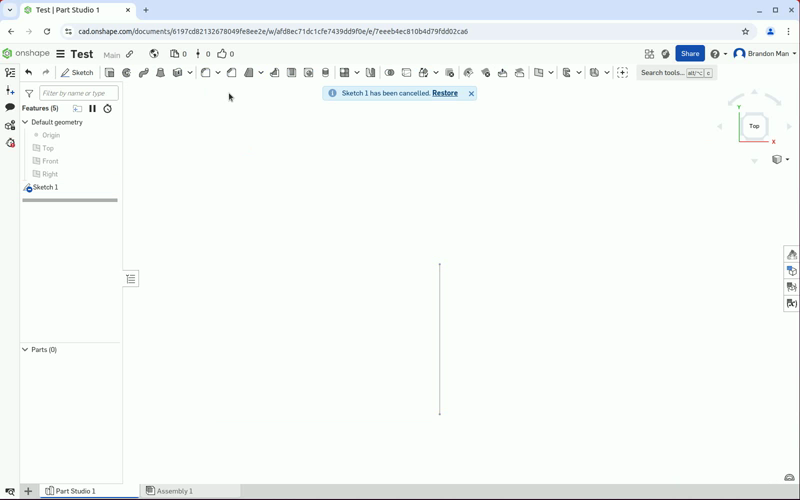
key(shift+s)
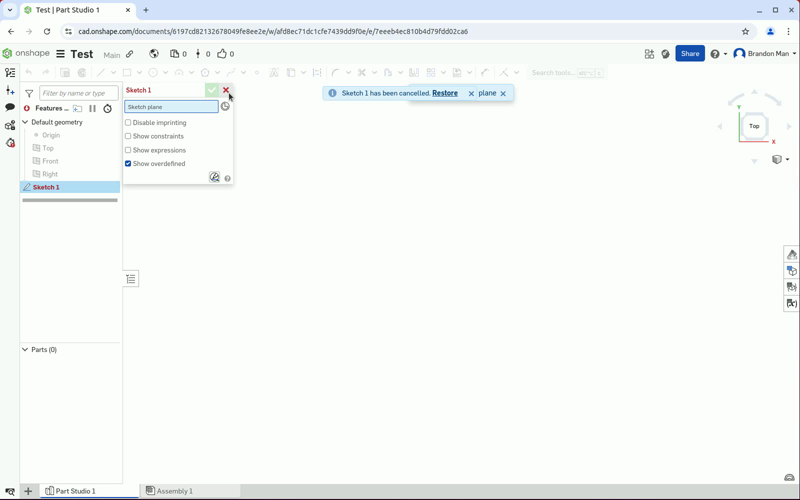
mouse_move(73, 150)
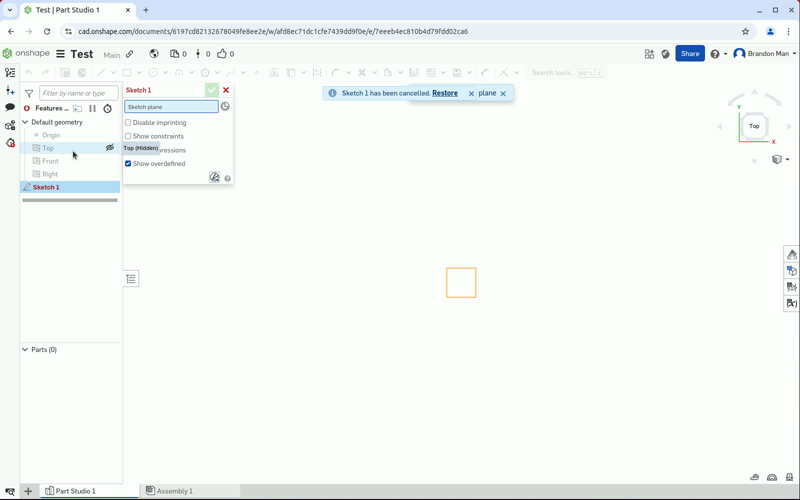
click(73, 150)
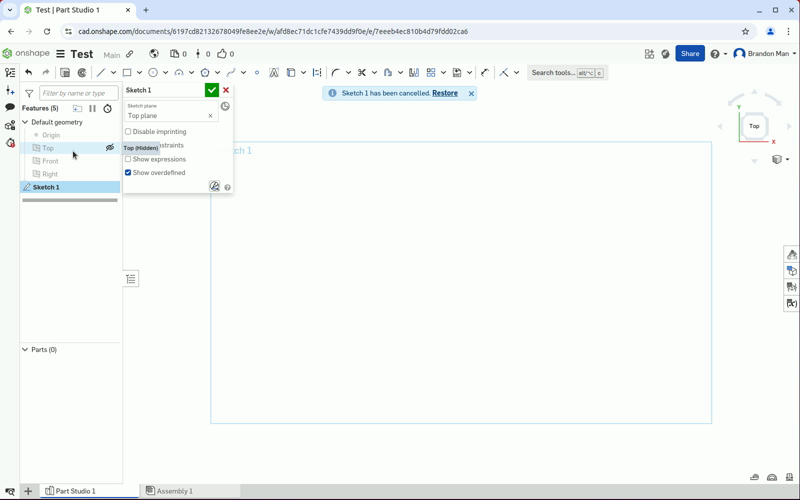
mouse_move(73, 352)
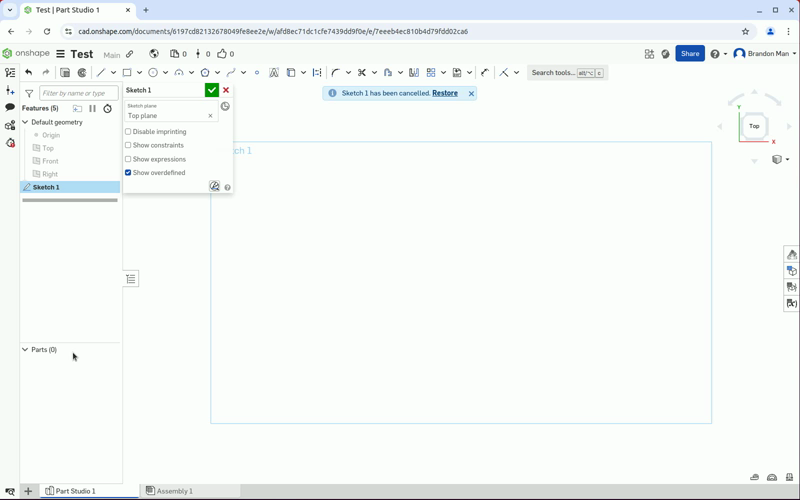
key(y)
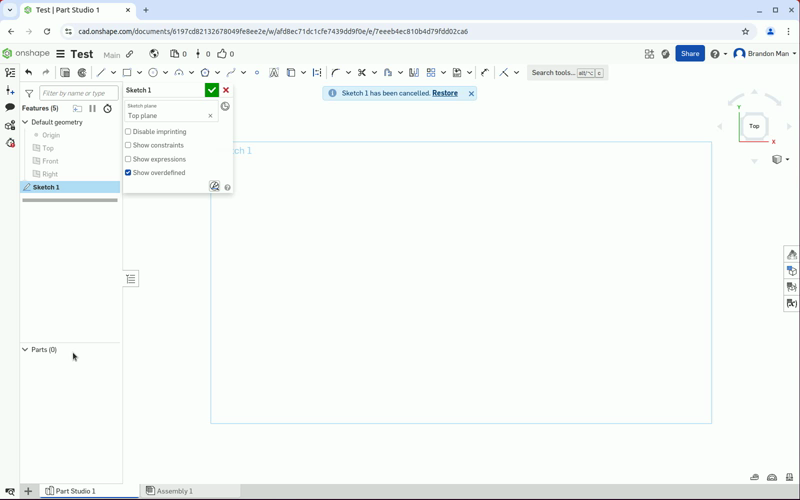
key(l)
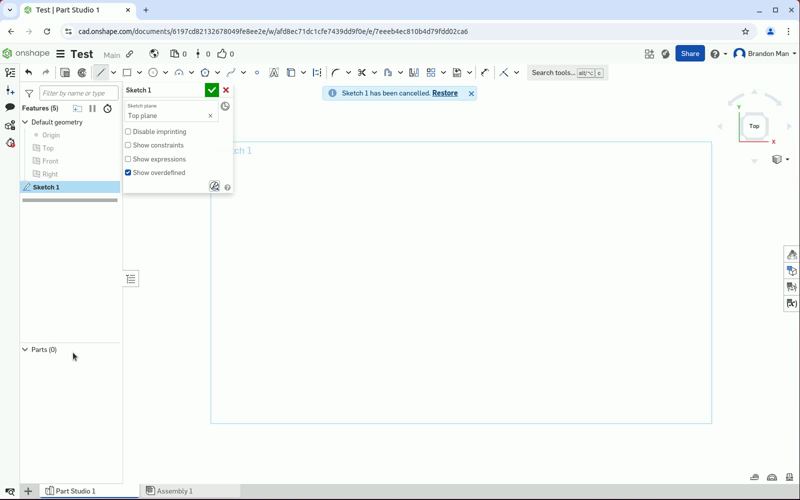
key_down(shift)
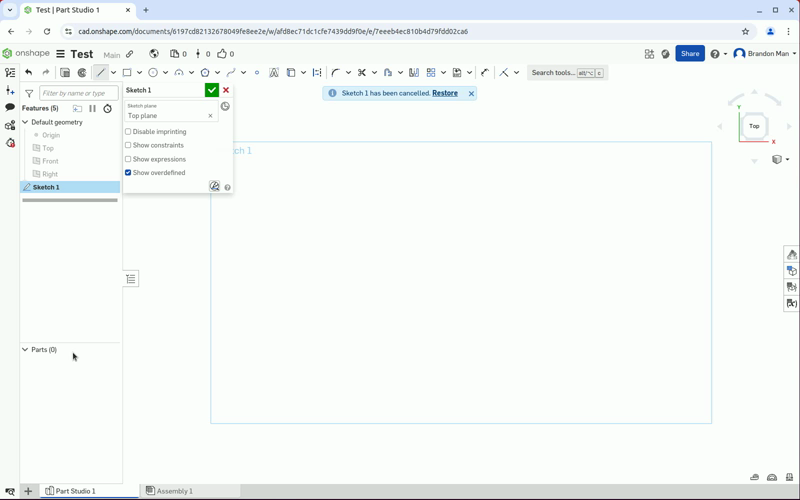
mouse_move(460, 282)
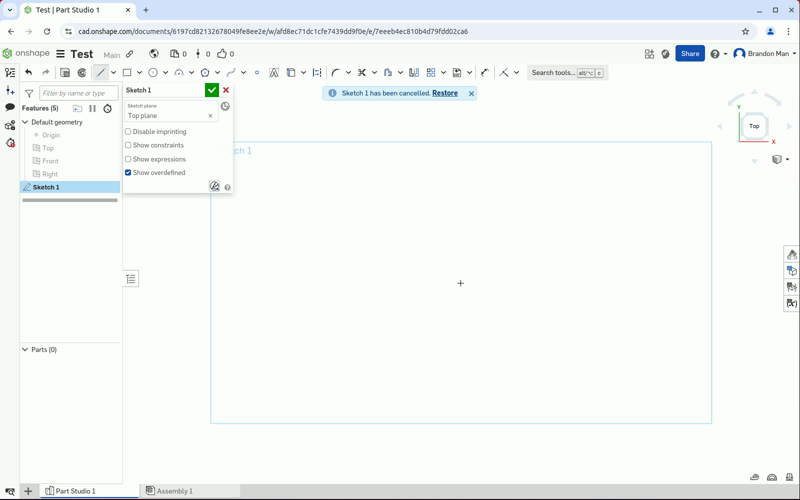
click(460, 282)
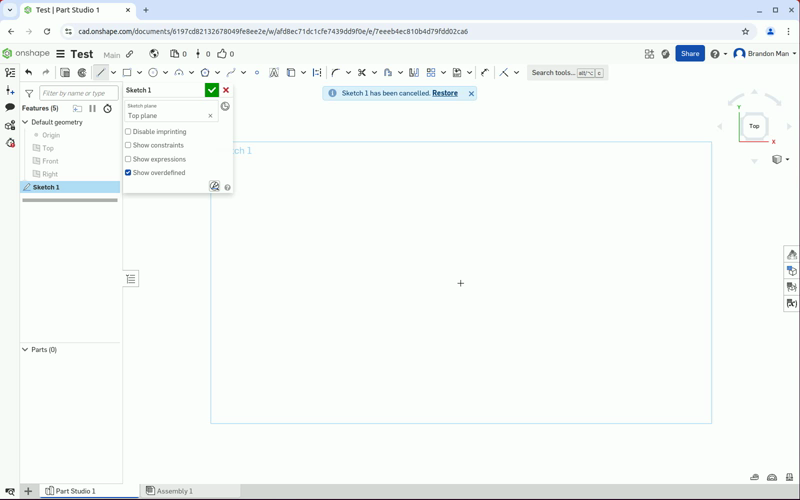
key_up(shift)
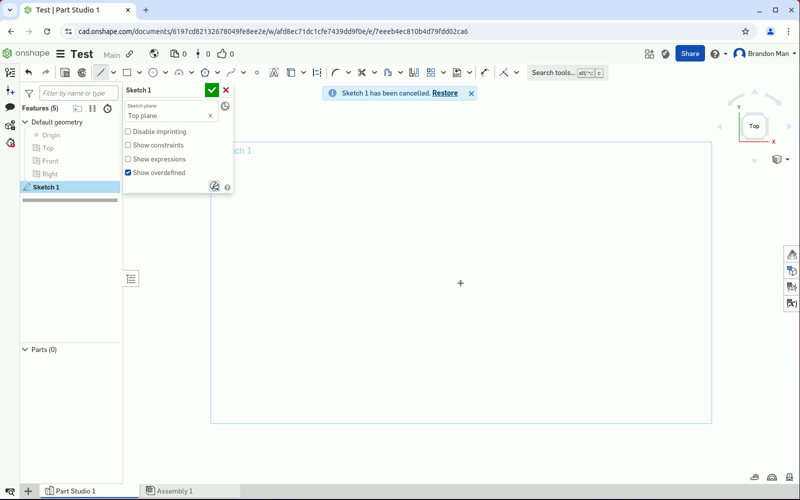
key_down(shift)
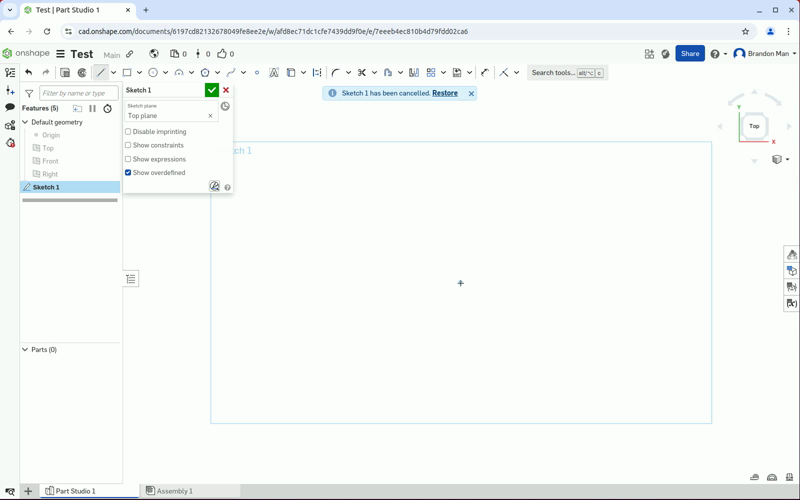
mouse_move(490, 282)
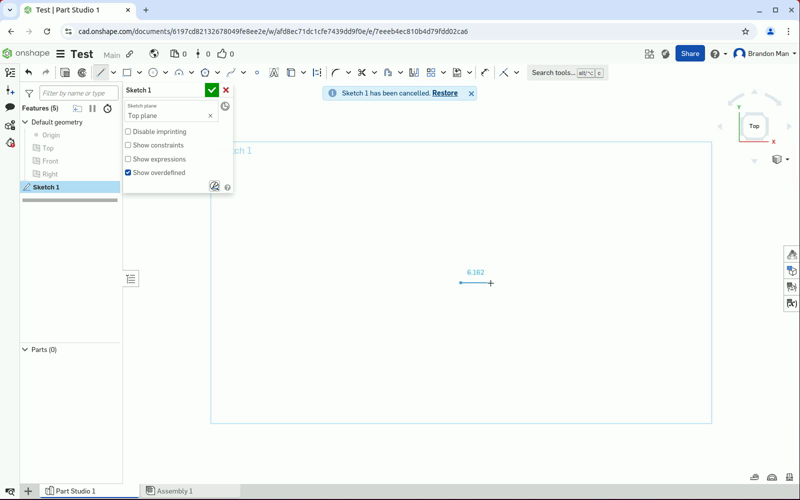
mouse_move(488, 255)
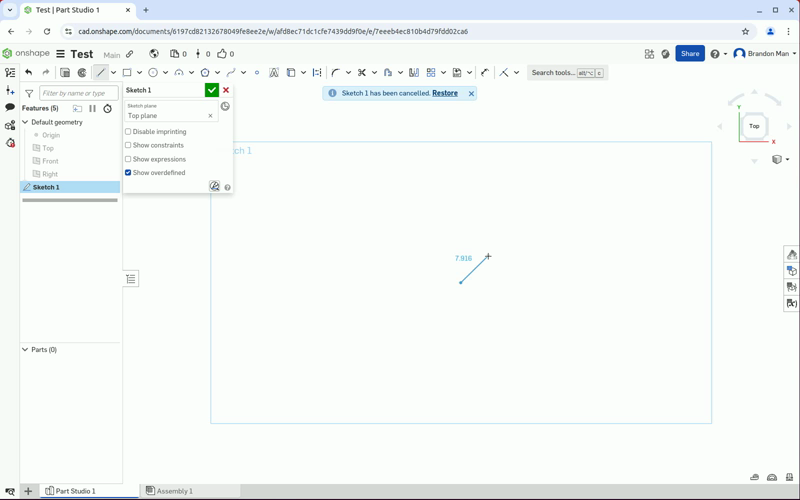
click(488, 255)
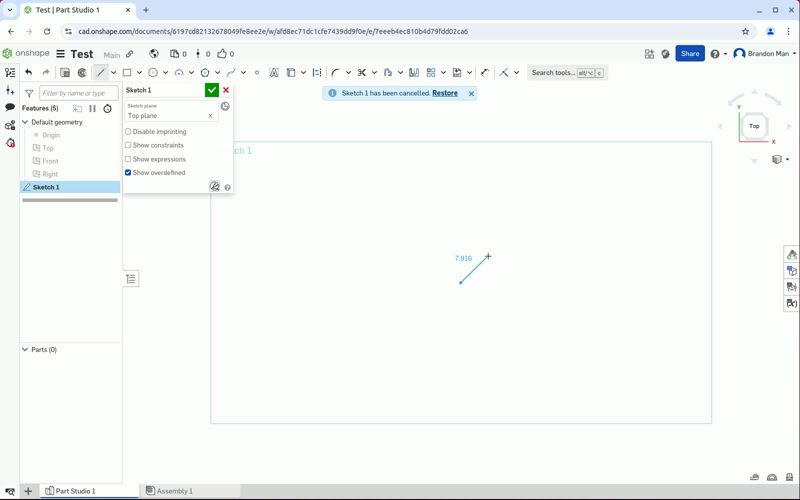
key_up(shift)
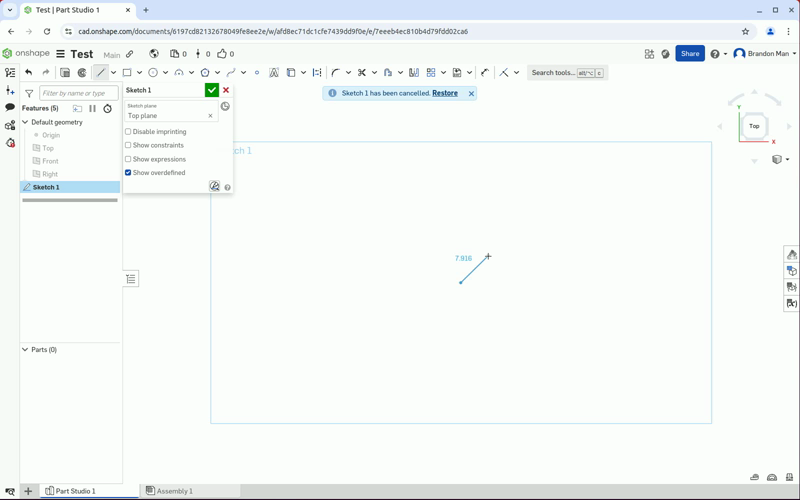
key_down(shift)
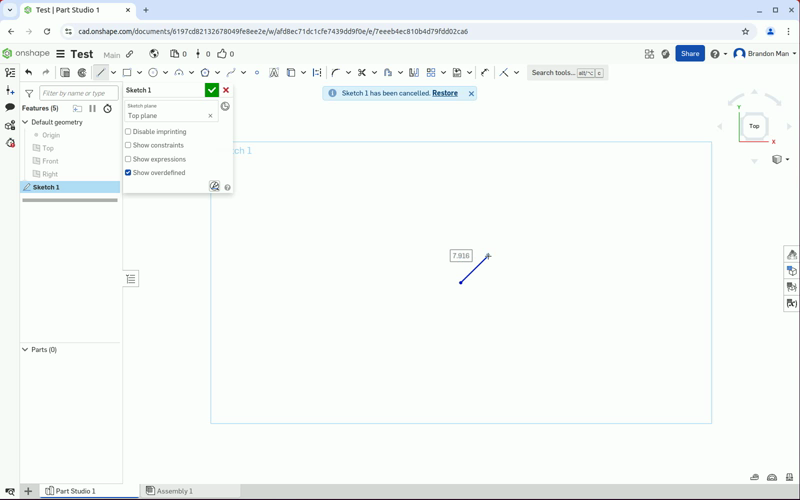
mouse_move(488, 170)
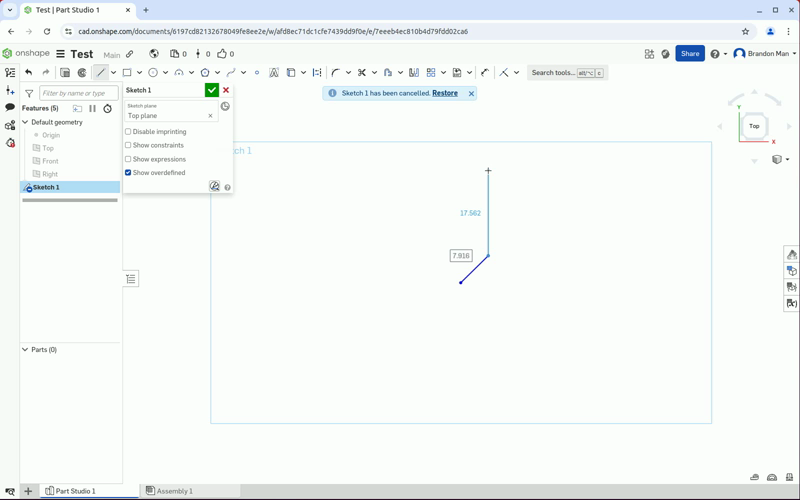
click(488, 170)
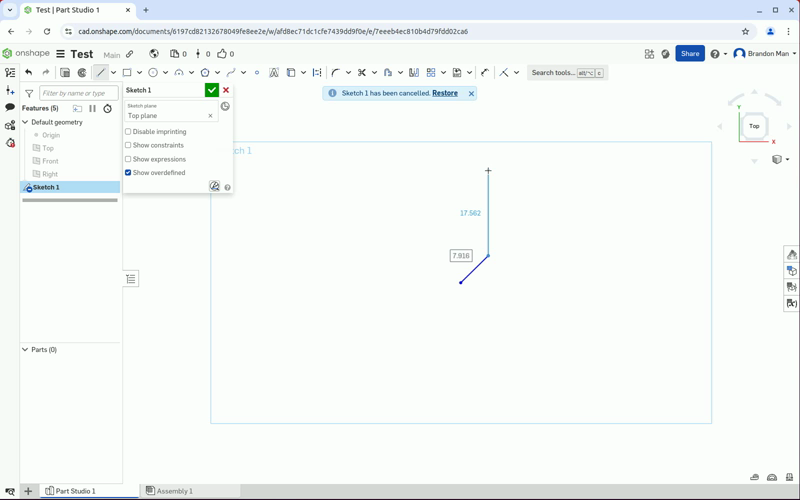
key_up(shift)
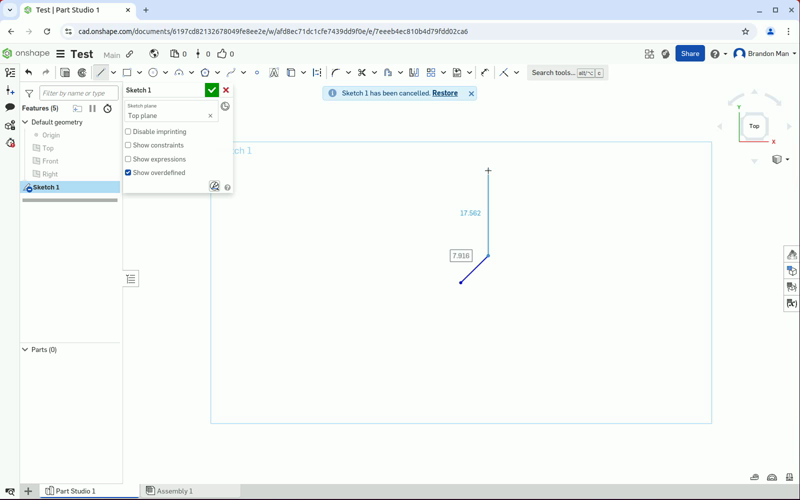
key_down(shift)
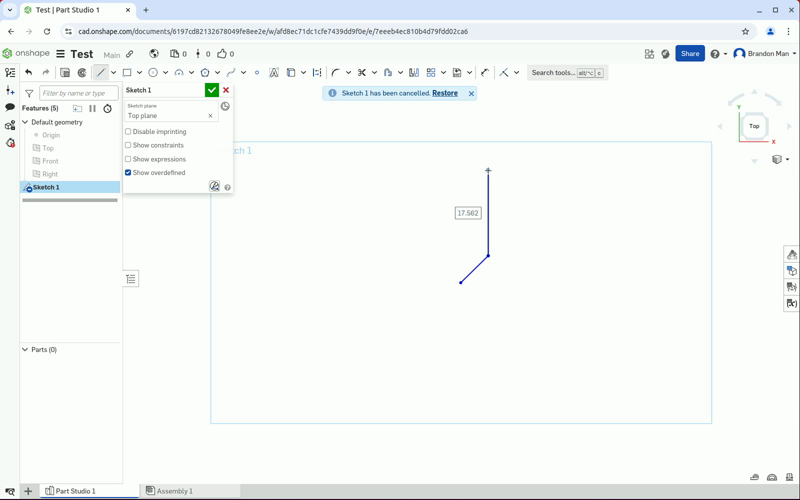
mouse_move(518, 170)
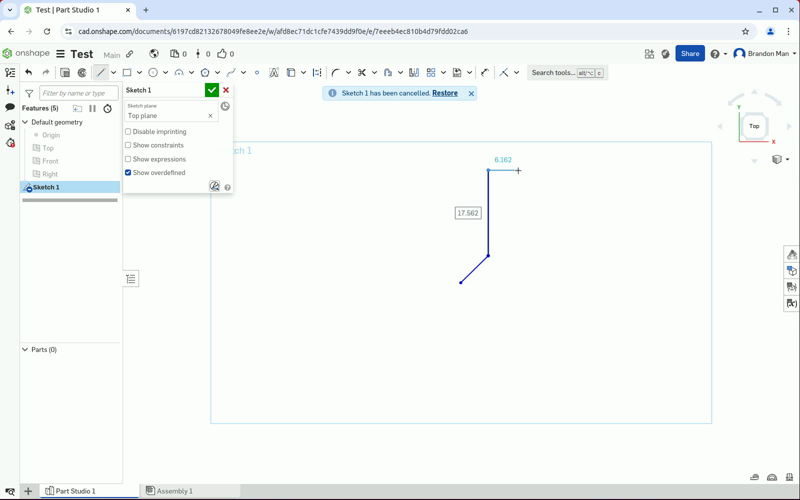
mouse_move(460, 197)
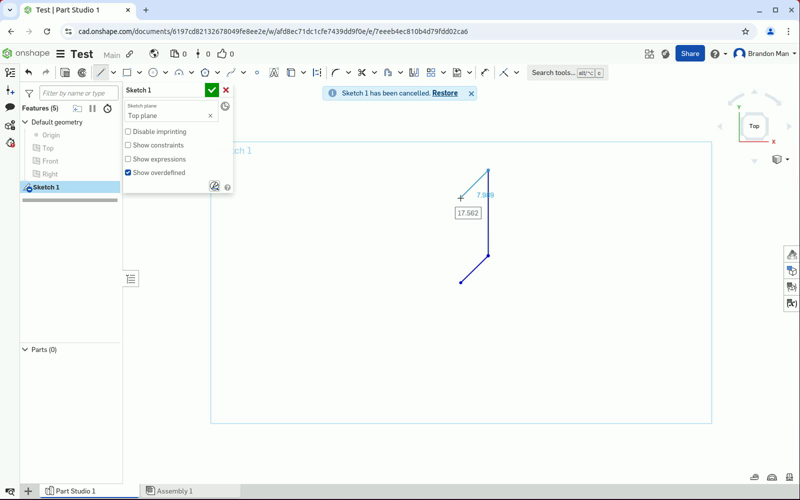
click(460, 197)
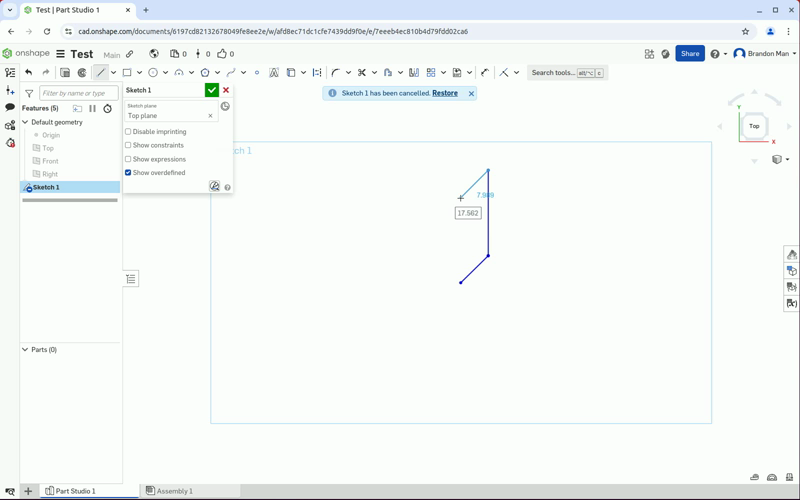
key_up(shift)
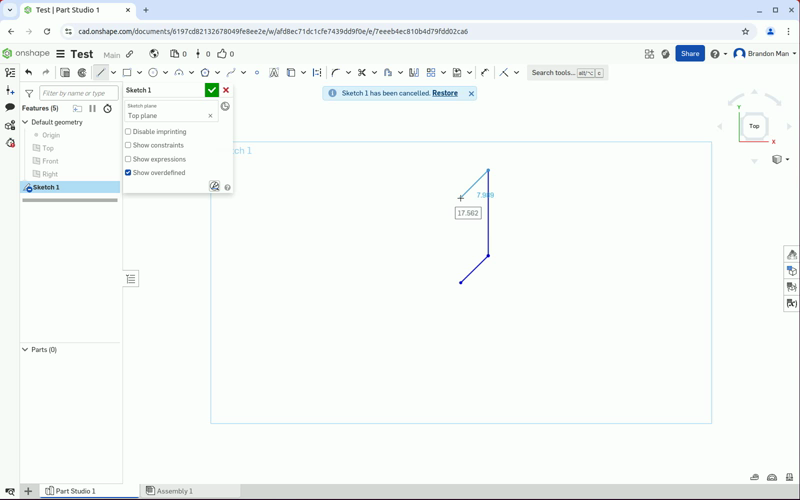
key_down(shift)
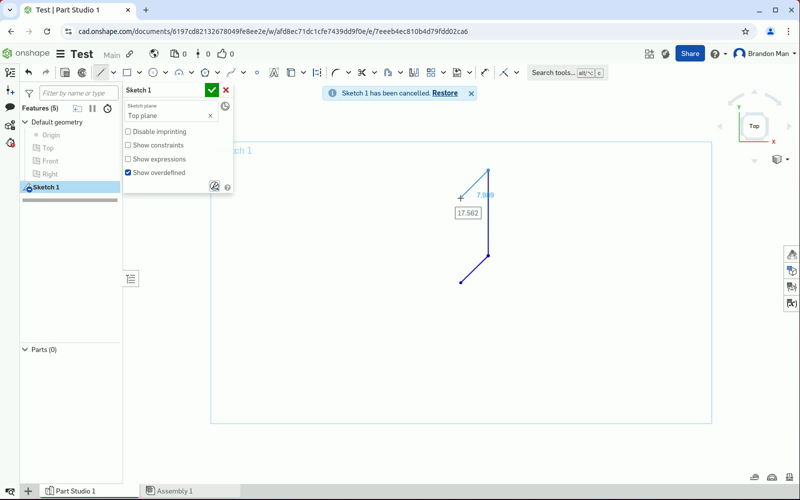
mouse_move(460, 282)
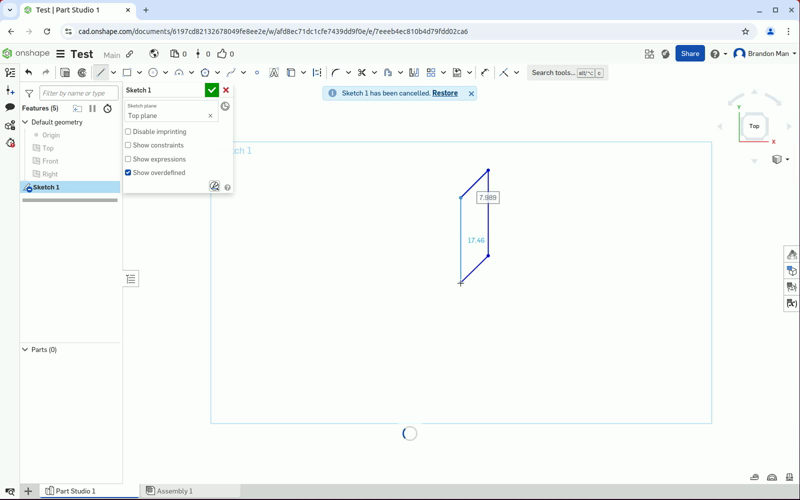
key_up(shift)
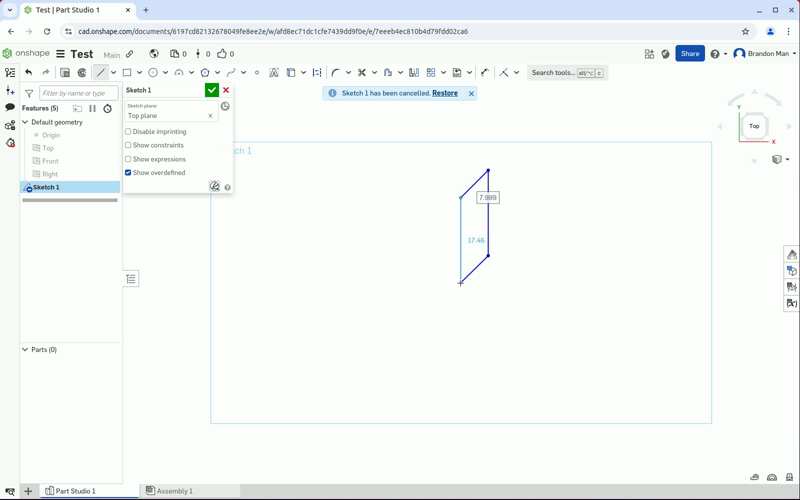
click(460, 282)
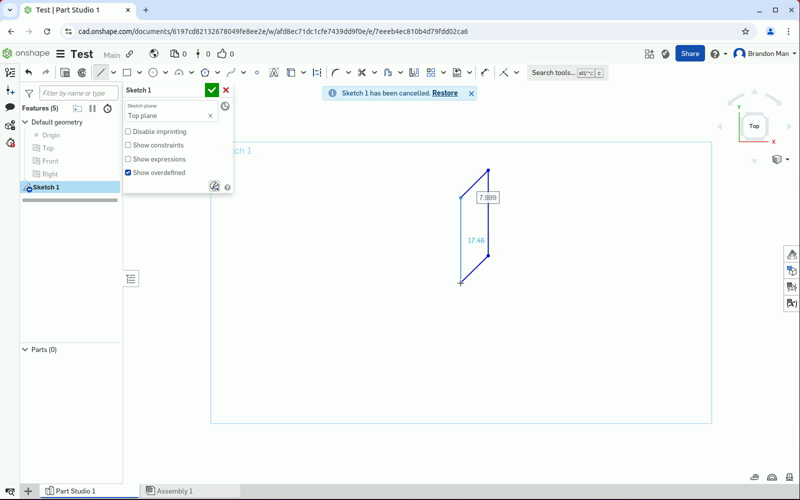
key(esc)
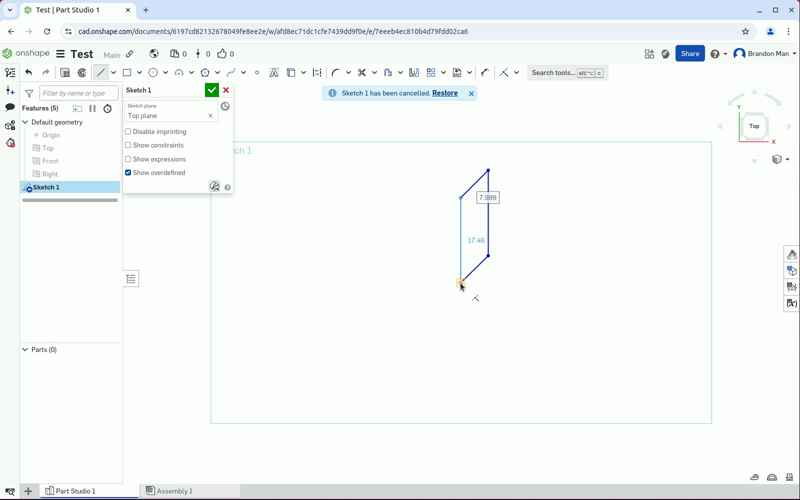
mouse_move(468, 256)
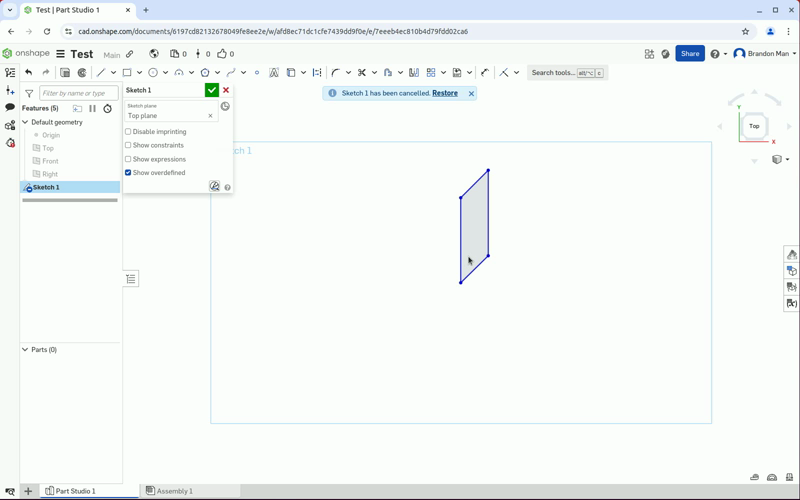
click(468, 256)
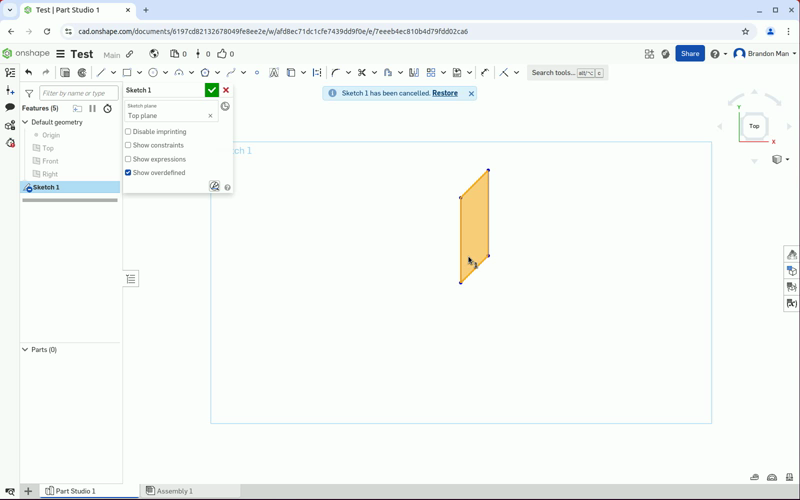
mouse_move(73, 352)
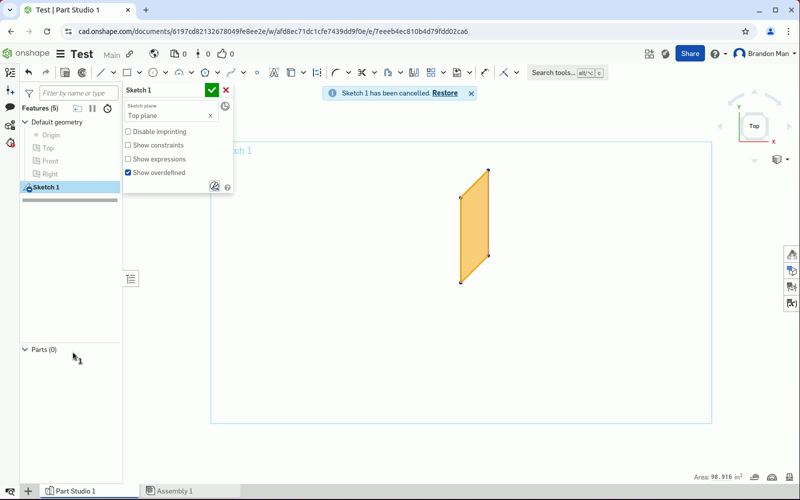
key(shift+y)
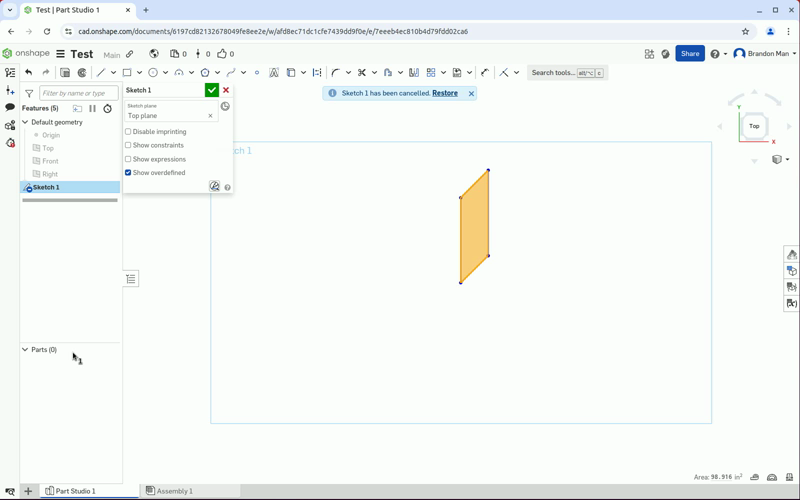
key(shift+e)
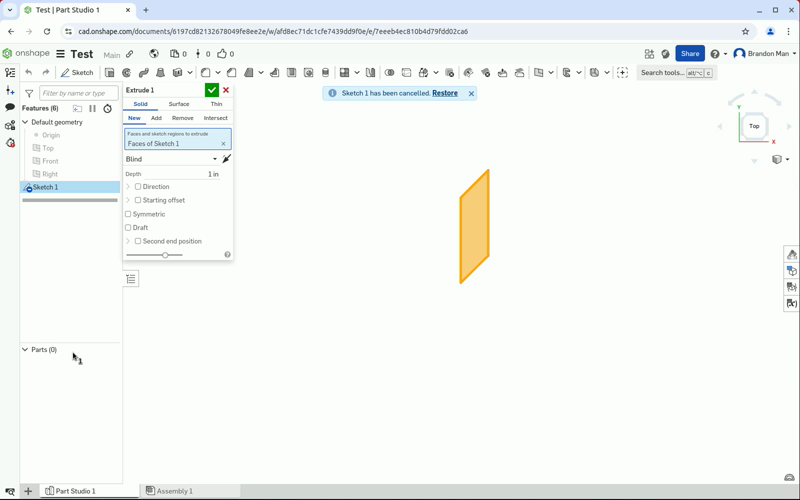
mouse_move(143, 106)
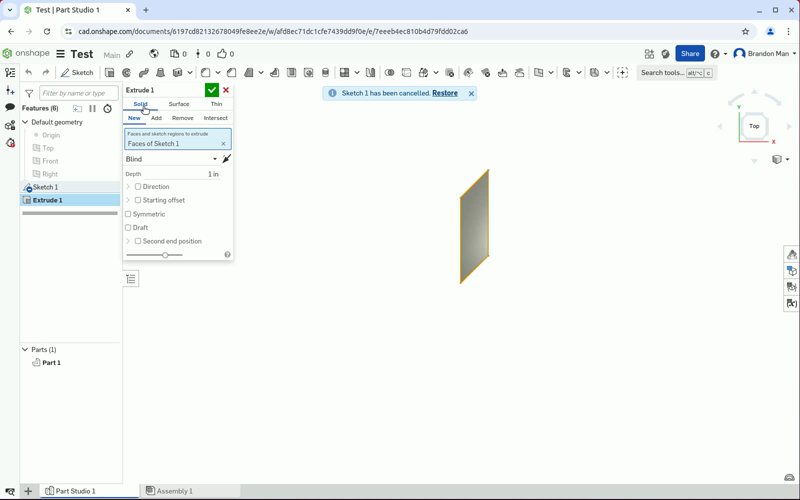
click(143, 106)
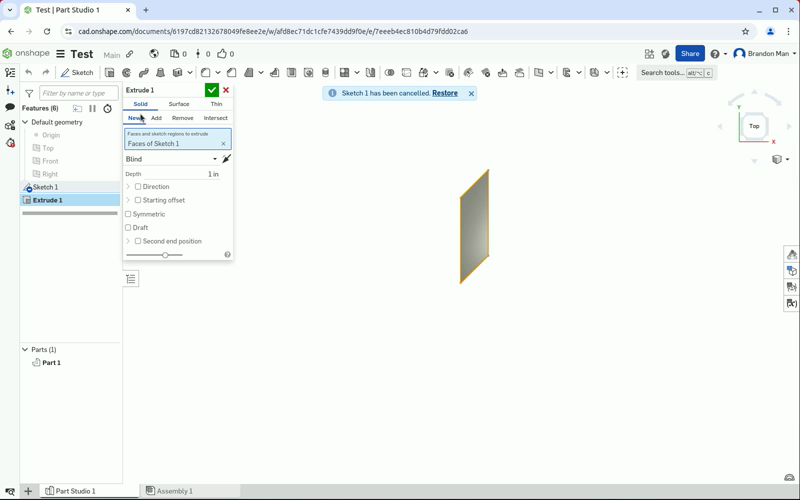
mouse_move(137, 120)
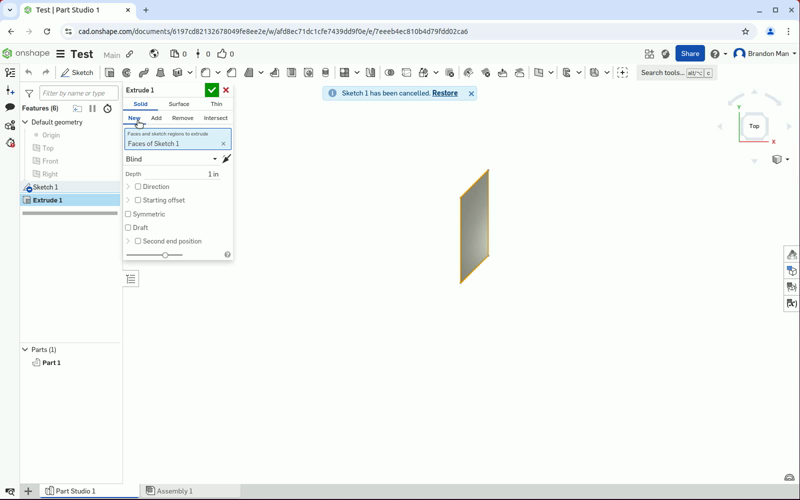
click(137, 120)
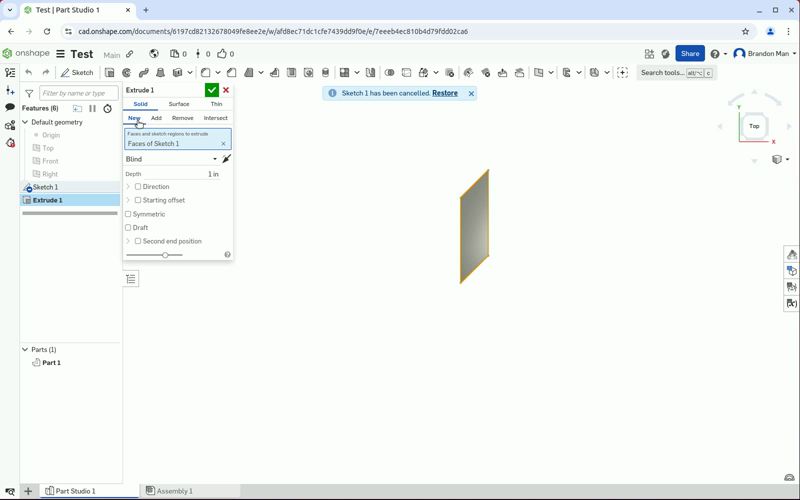
key(tab, 4)
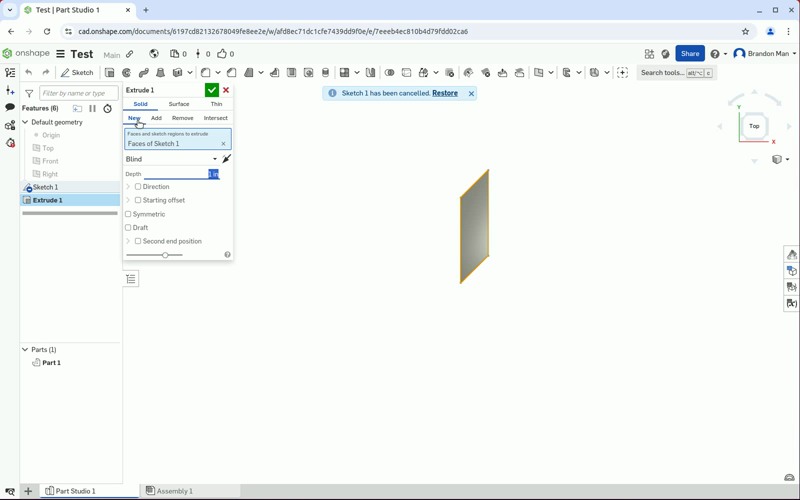
text(5.777)
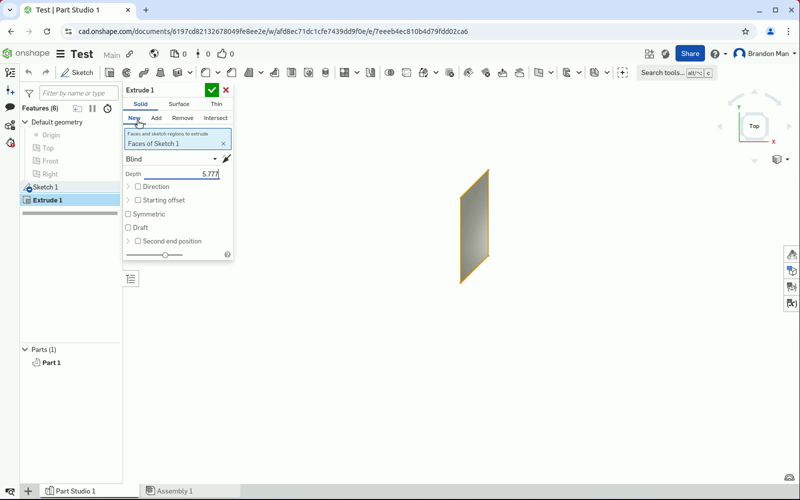
key(enter)
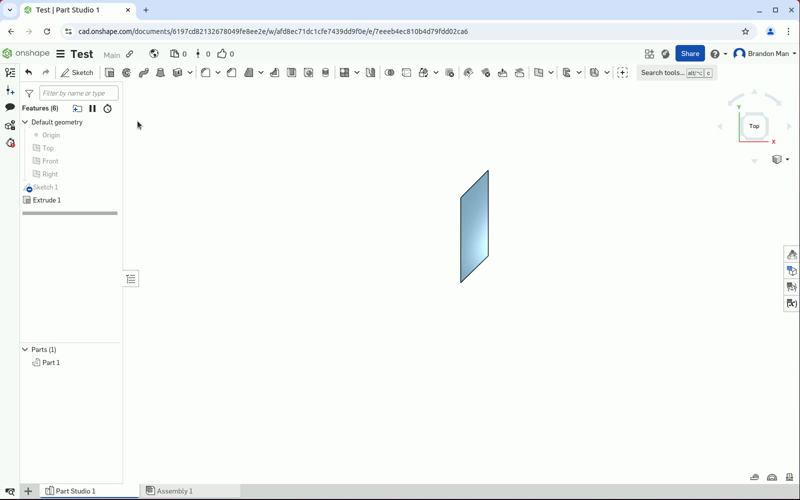
key(shift+h)
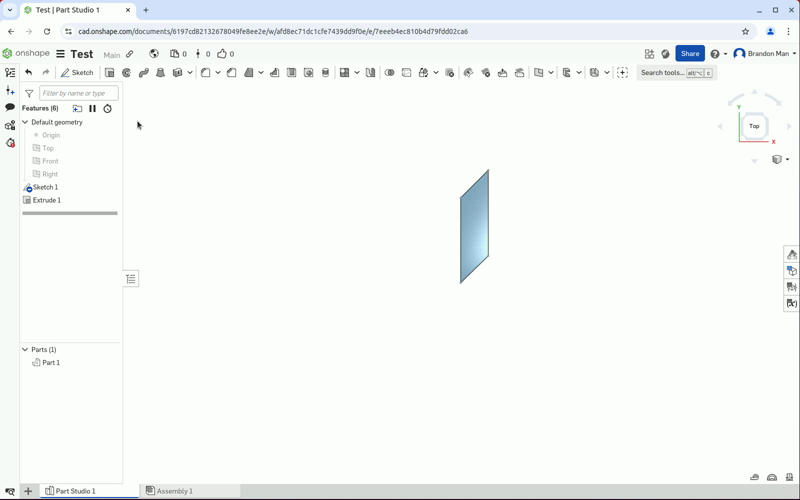
key(shift+h)
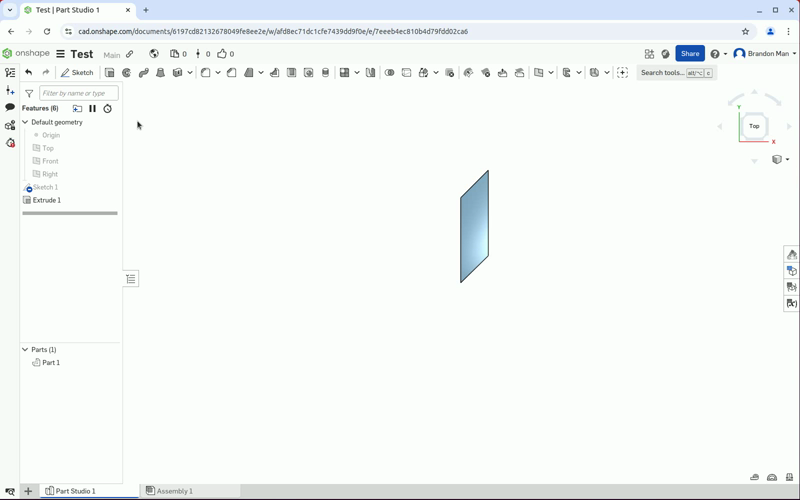
mouse_move(73, 189)
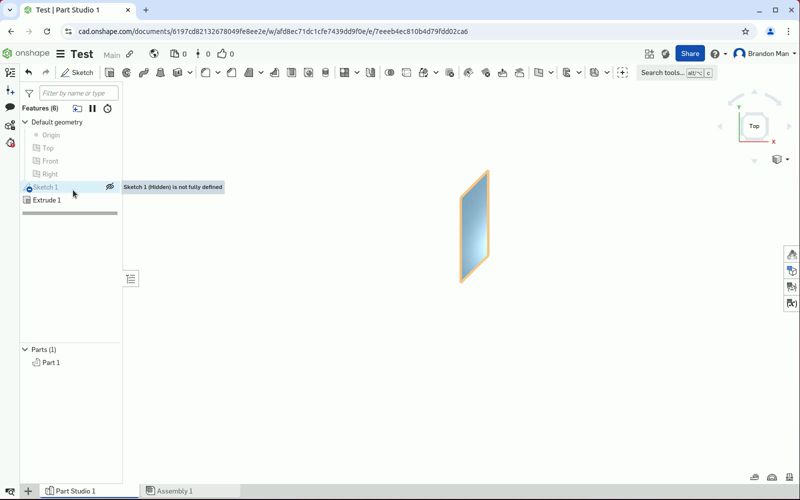
click(73, 189)
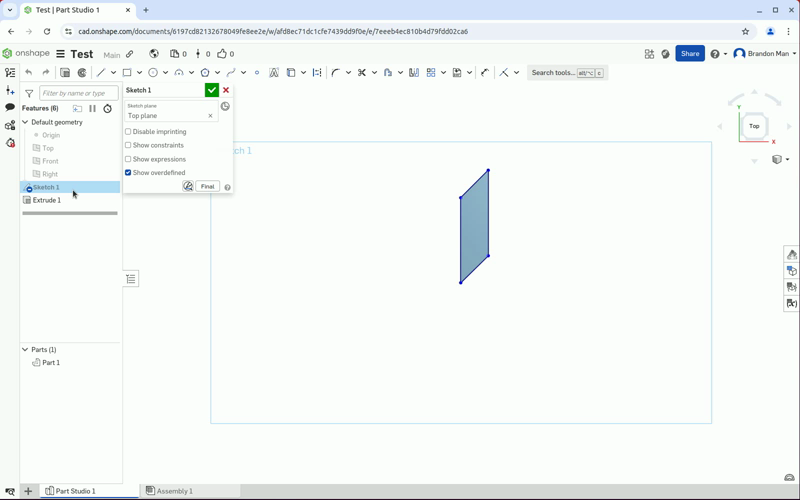
mouse_move(229, 92)
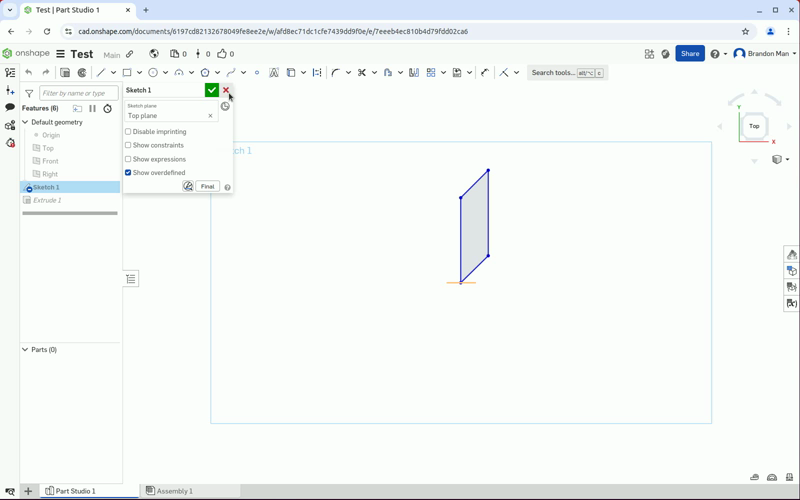
click(229, 92)
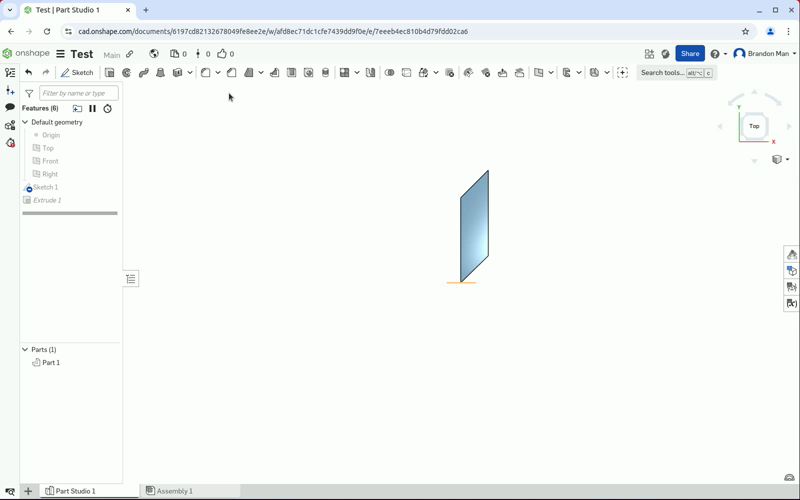
mouse_move(541, 75)
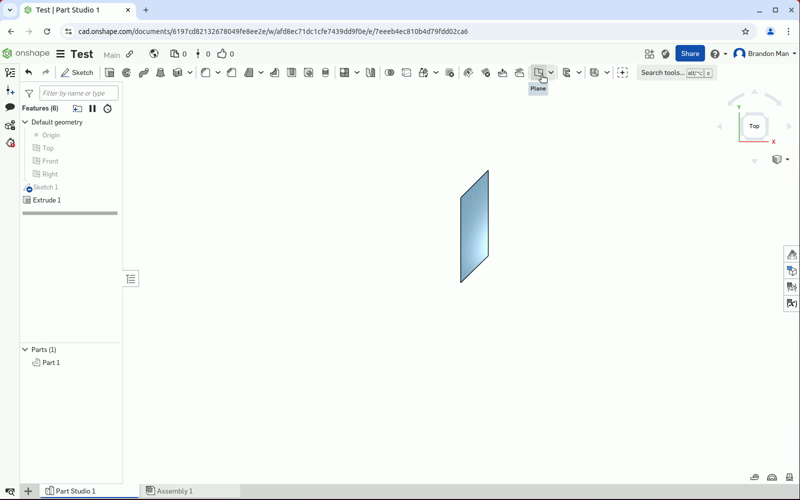
click(541, 75)
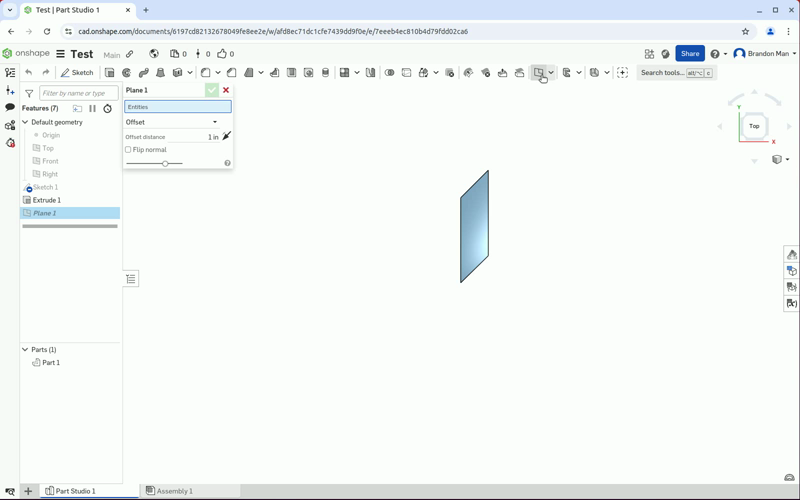
mouse_move(73, 150)
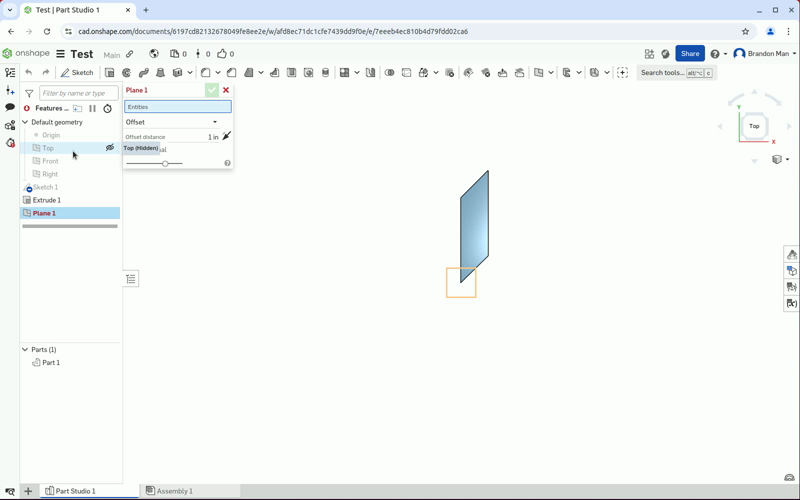
click(73, 150)
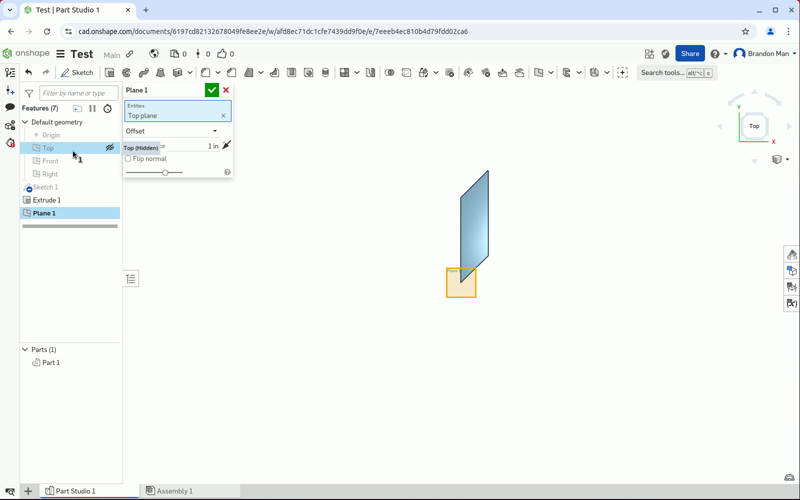
key(tab, 2)
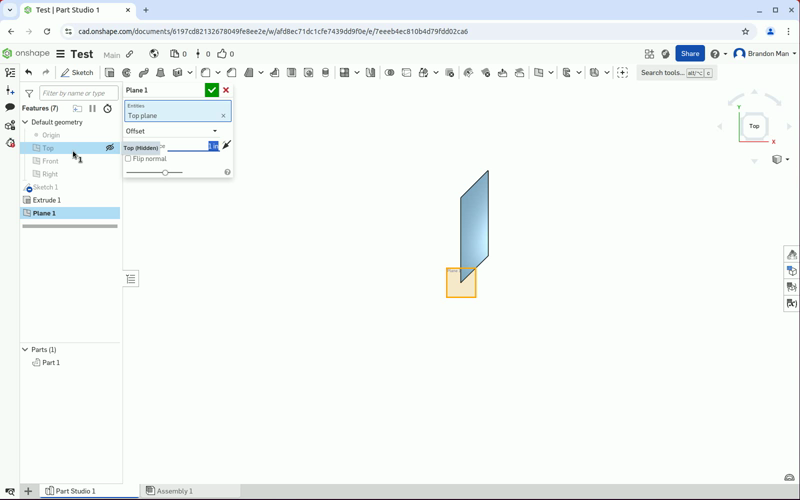
text(5.792)
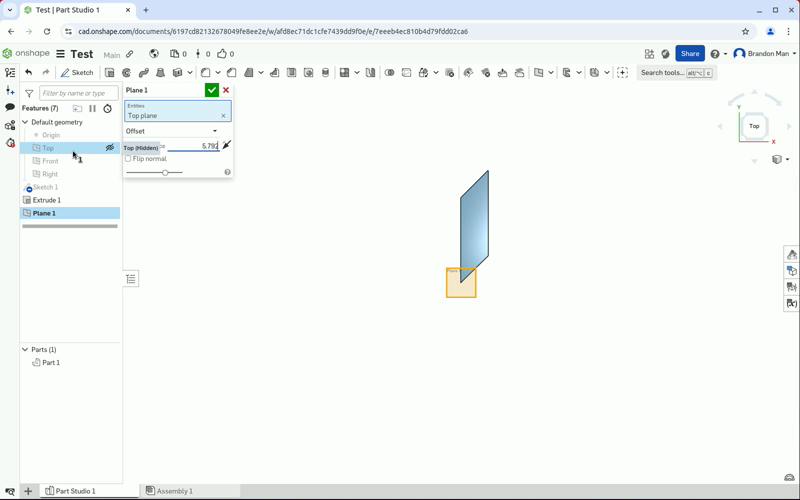
key(enter, 2)
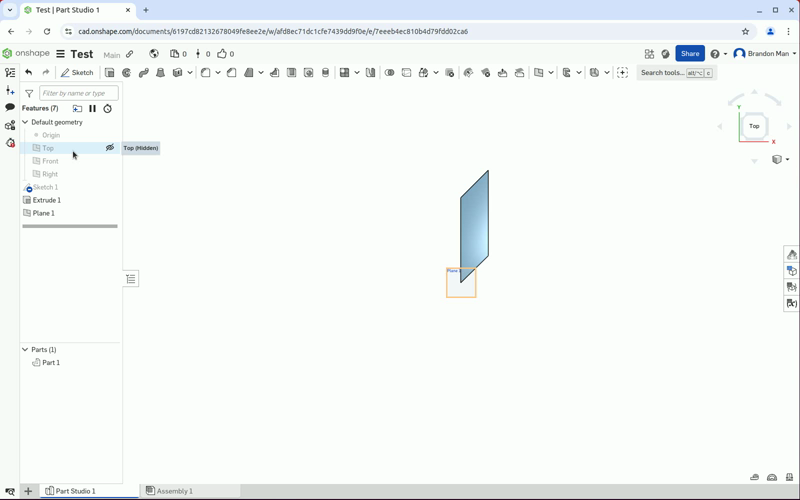
key(shift+s)
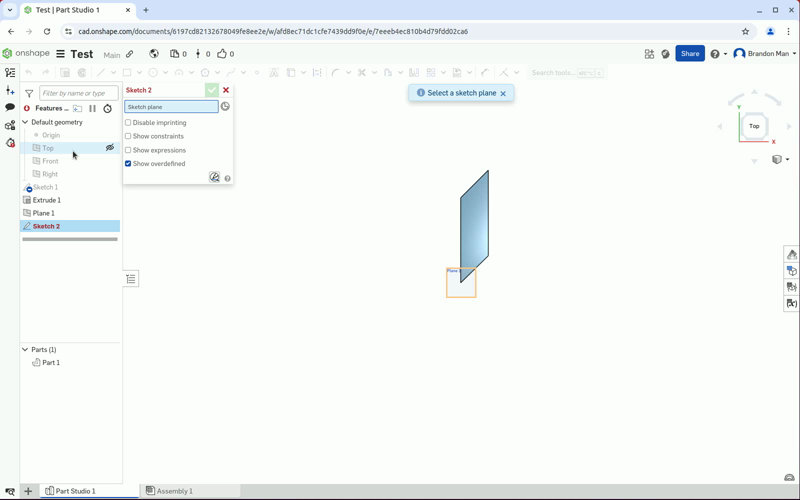
mouse_move(73, 215)
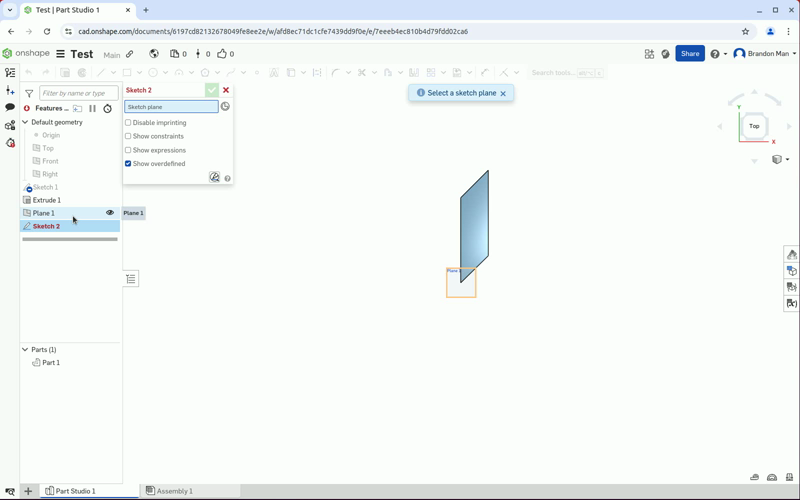
click(73, 215)
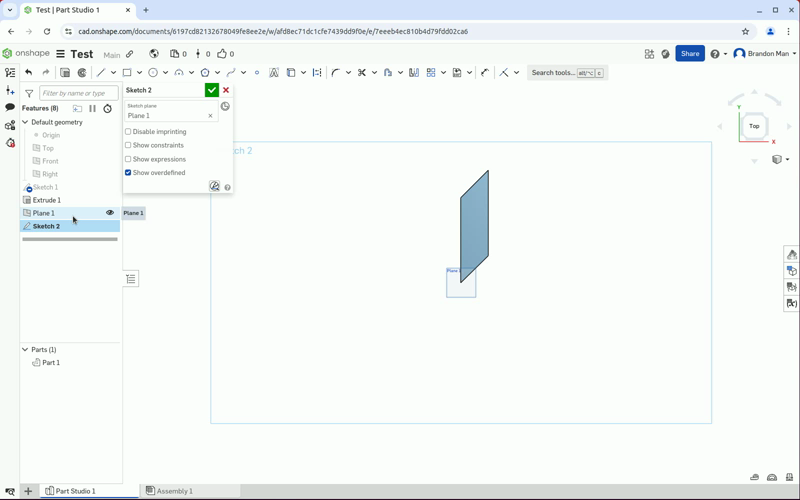
mouse_move(73, 352)
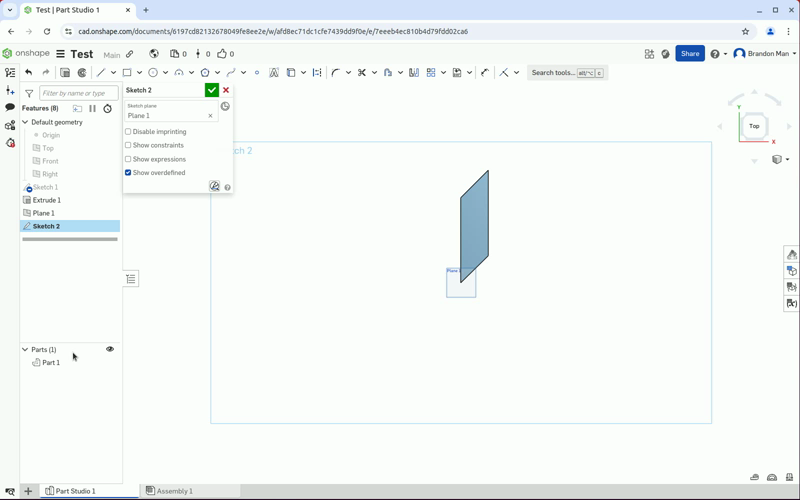
key(y)
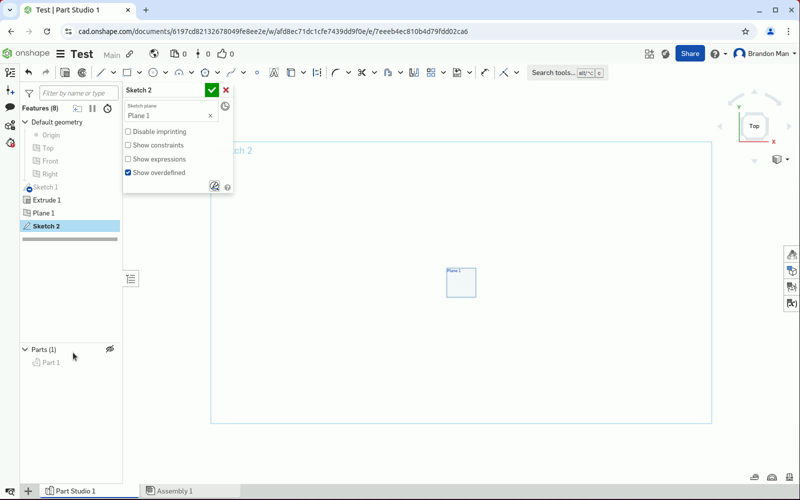
key(l)
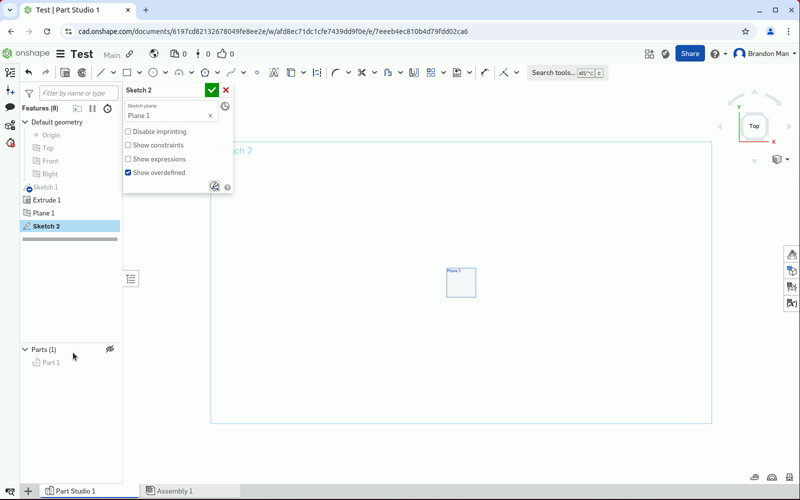
key_down(shift)
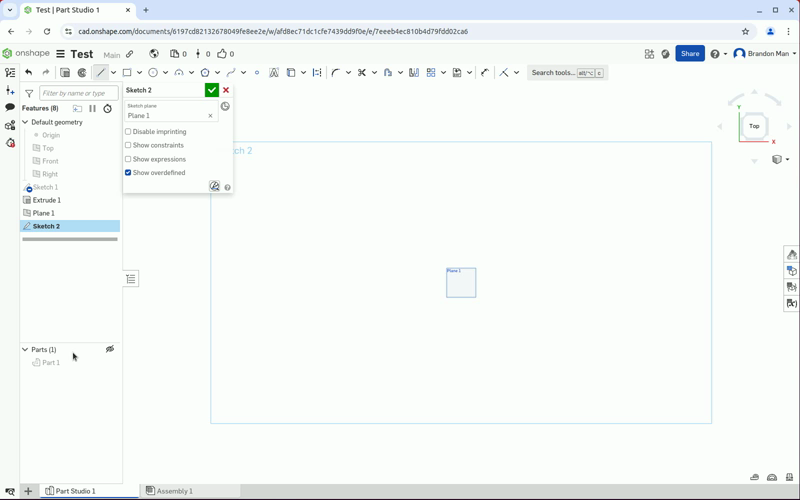
mouse_move(461, 231)
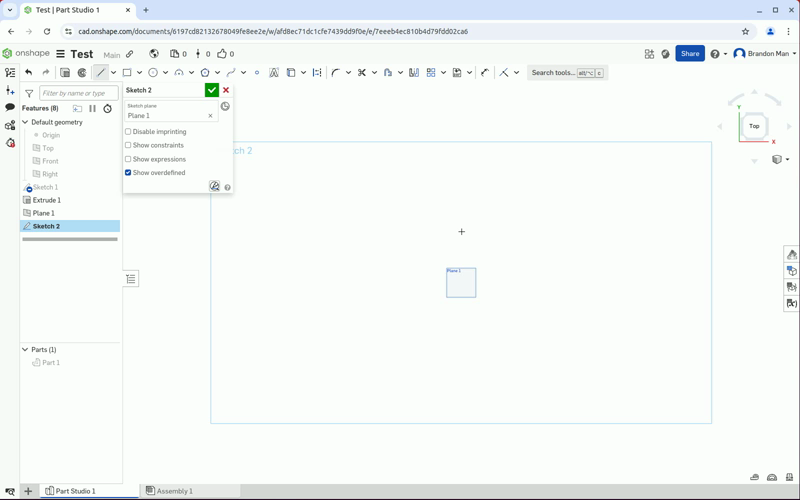
click(461, 231)
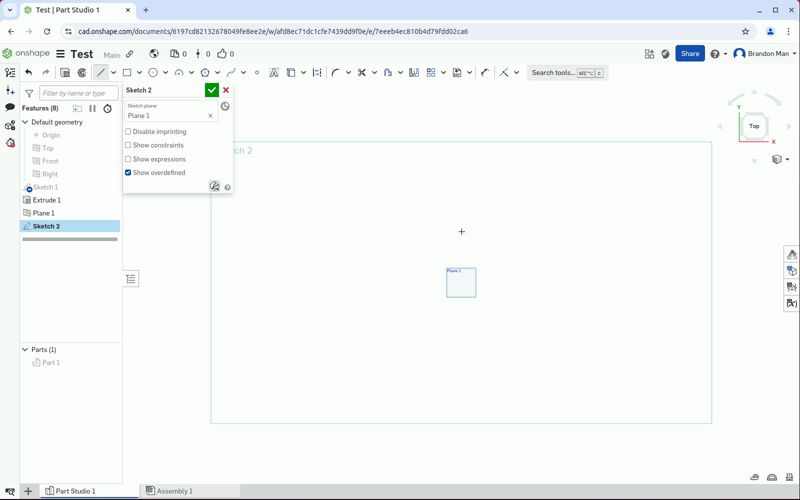
key_up(shift)
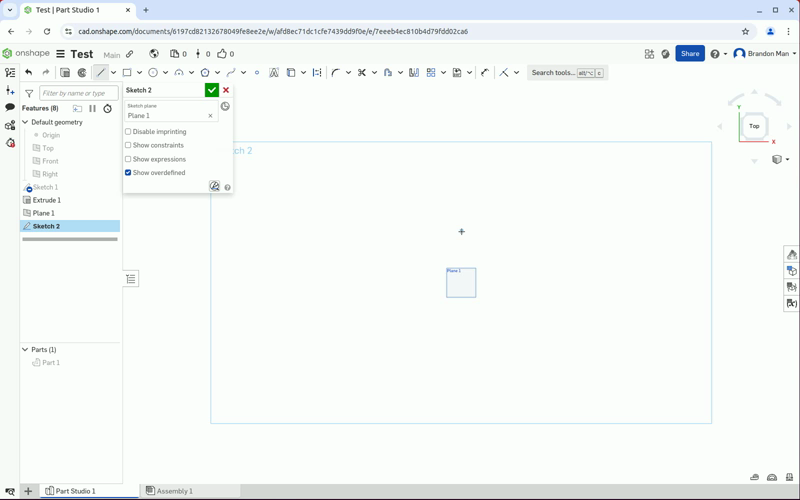
key_down(shift)
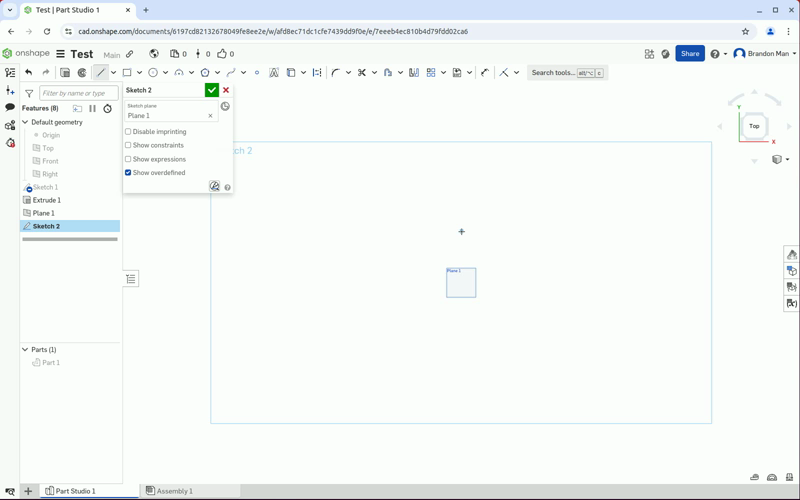
mouse_move(492, 231)
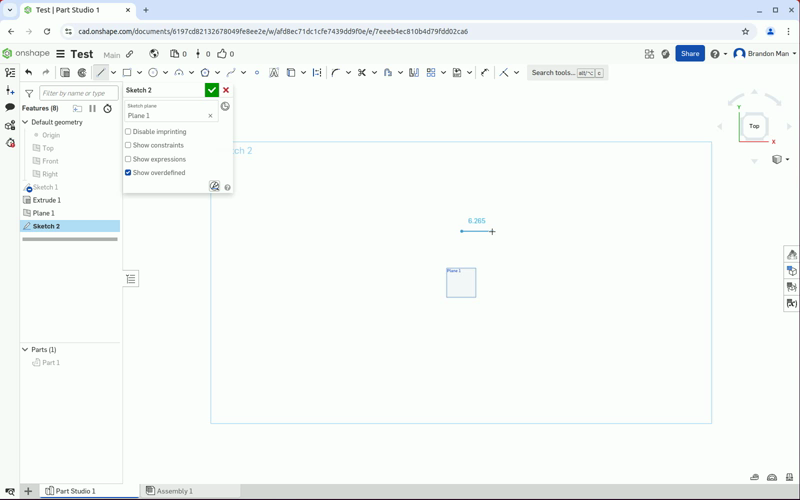
mouse_move(474, 238)
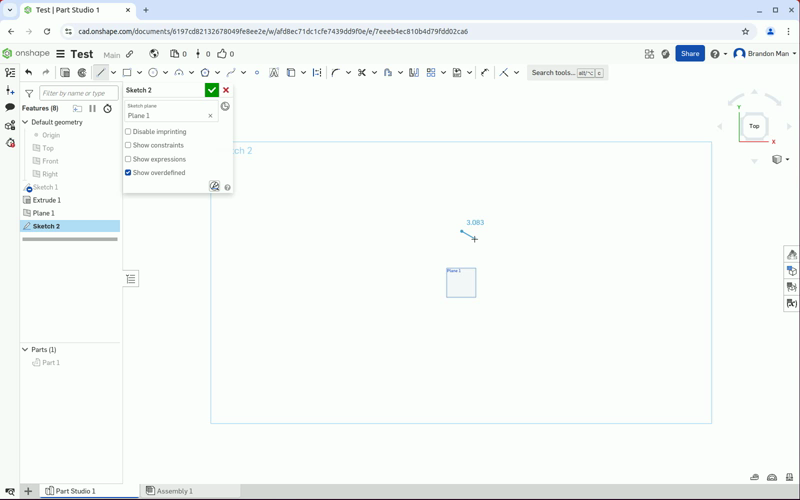
click(474, 238)
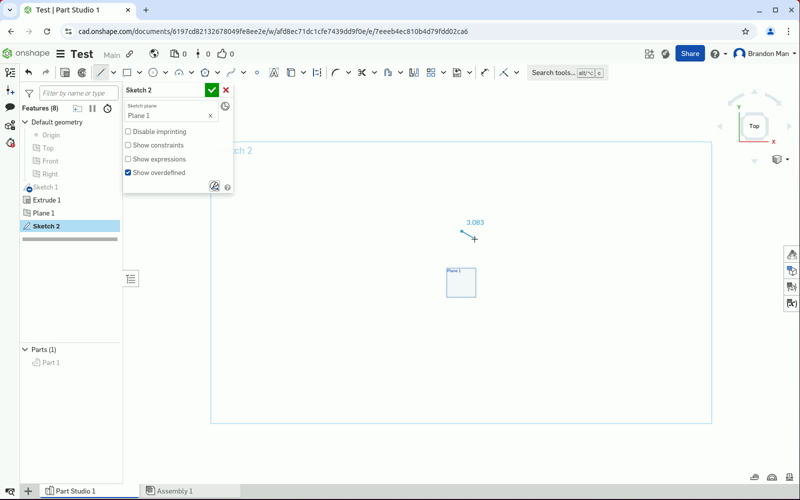
key_up(shift)
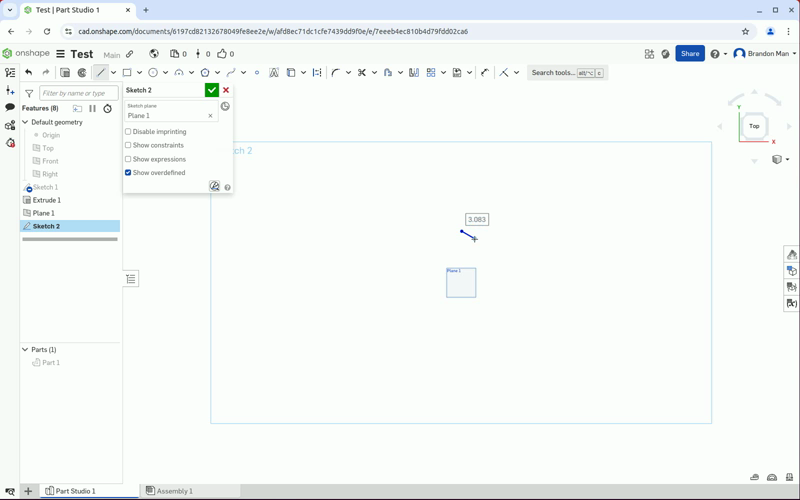
key_down(shift)
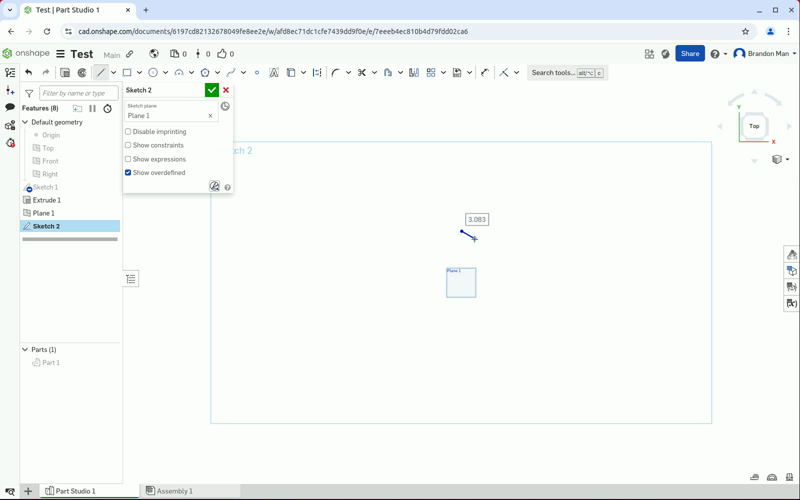
mouse_move(504, 238)
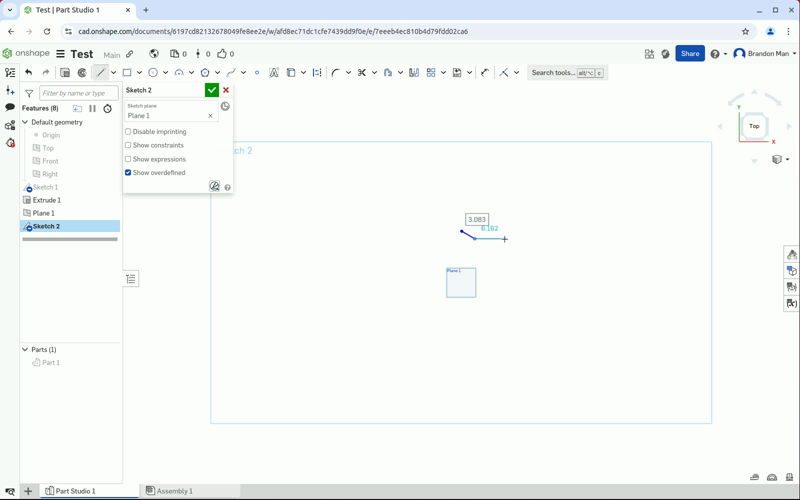
mouse_move(487, 231)
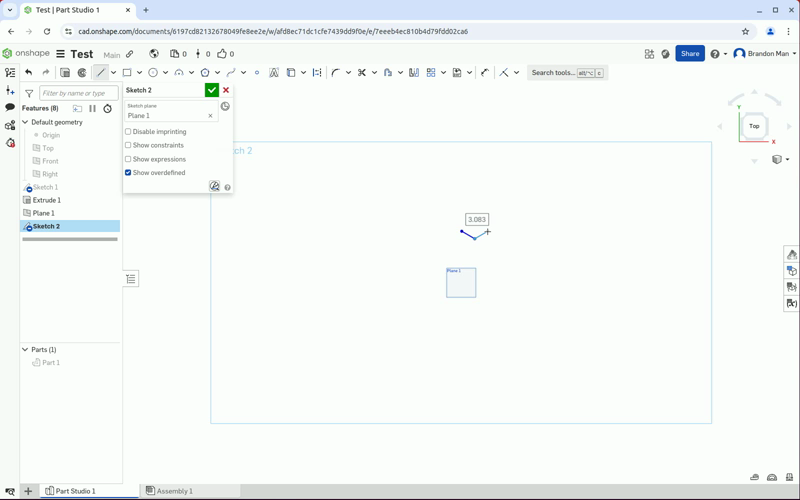
click(487, 231)
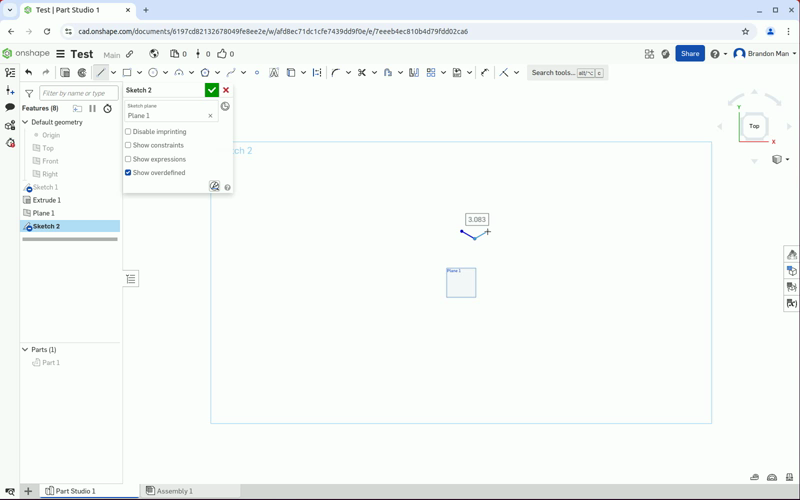
key_up(shift)
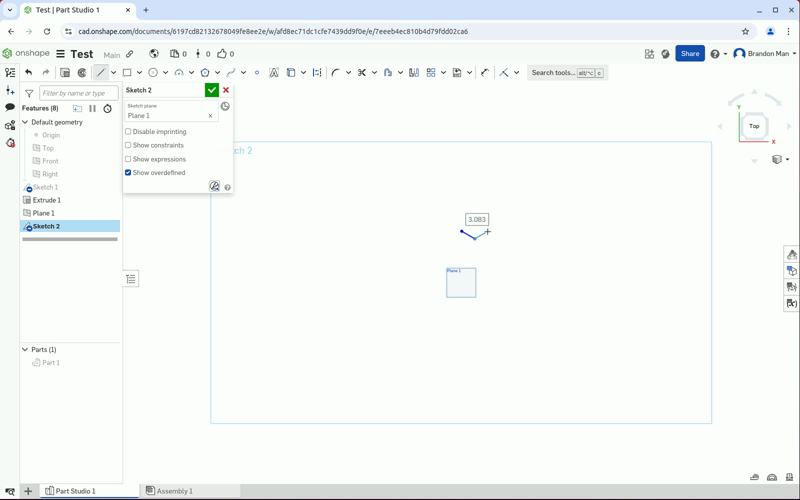
key_down(shift)
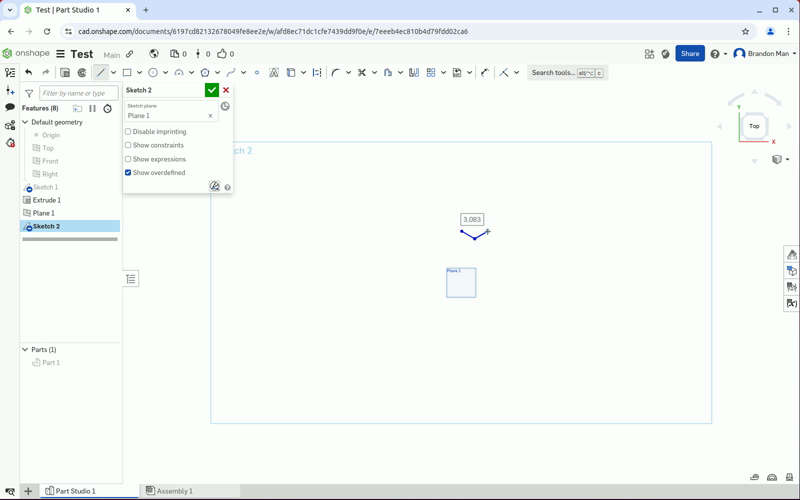
mouse_move(517, 231)
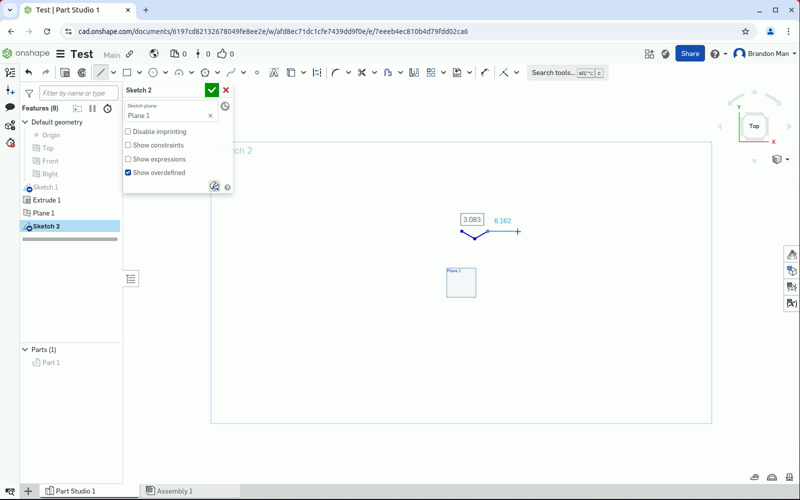
mouse_move(487, 216)
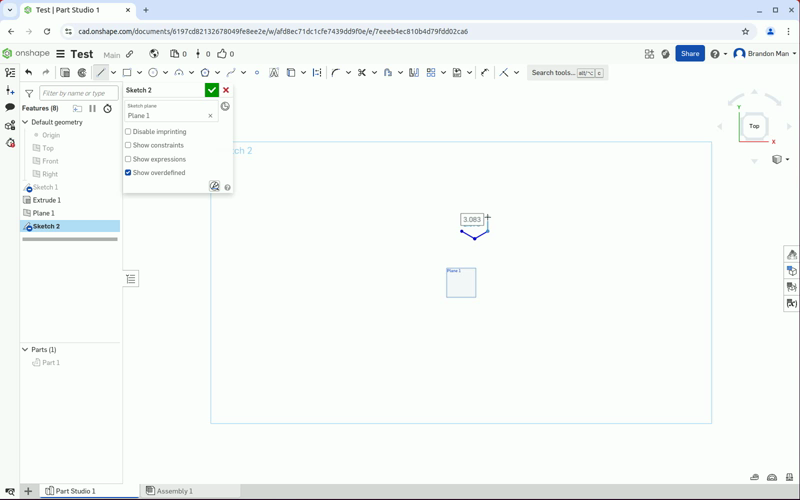
click(487, 216)
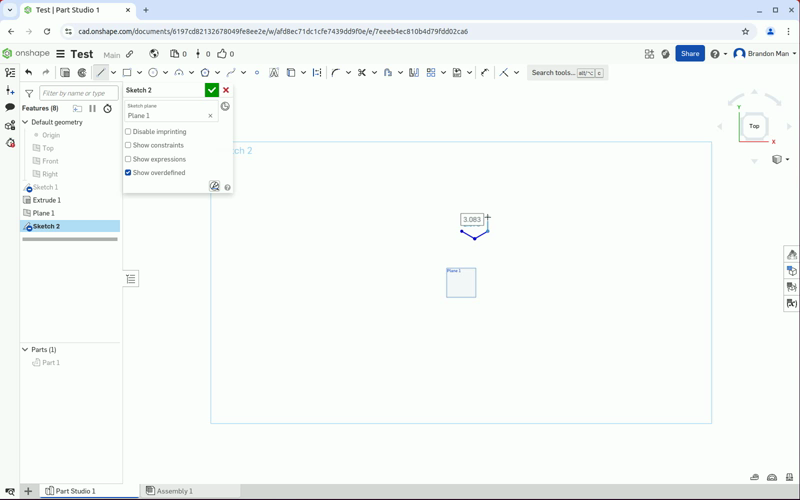
key_up(shift)
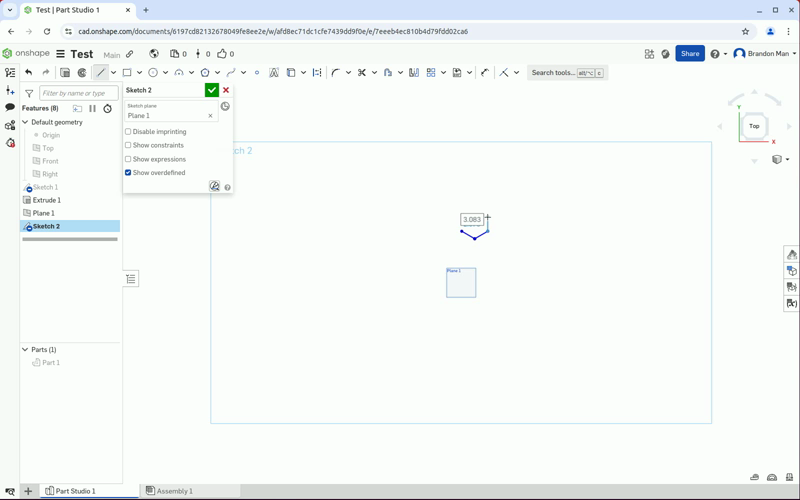
key_down(shift)
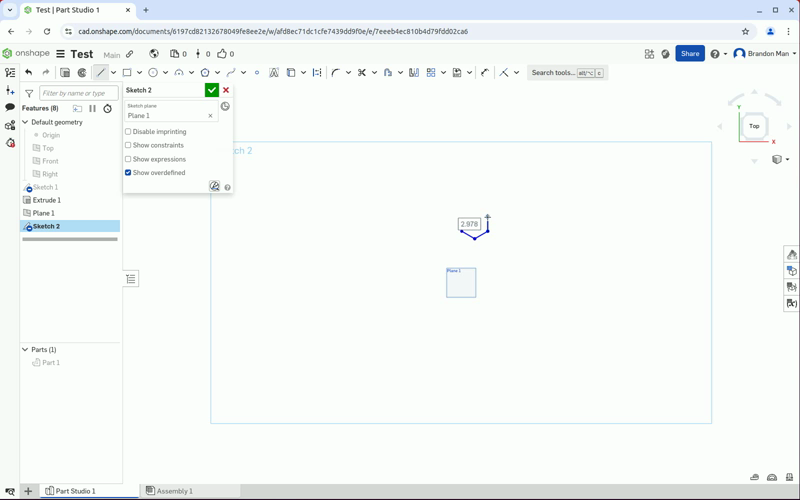
mouse_move(517, 216)
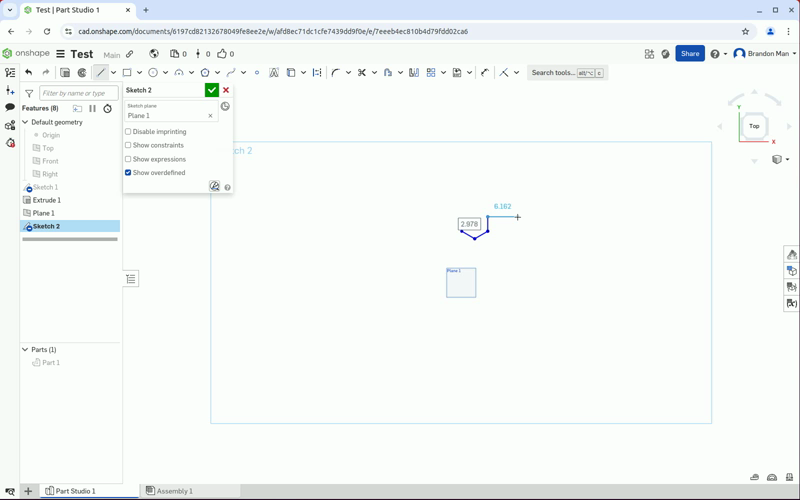
mouse_move(474, 209)
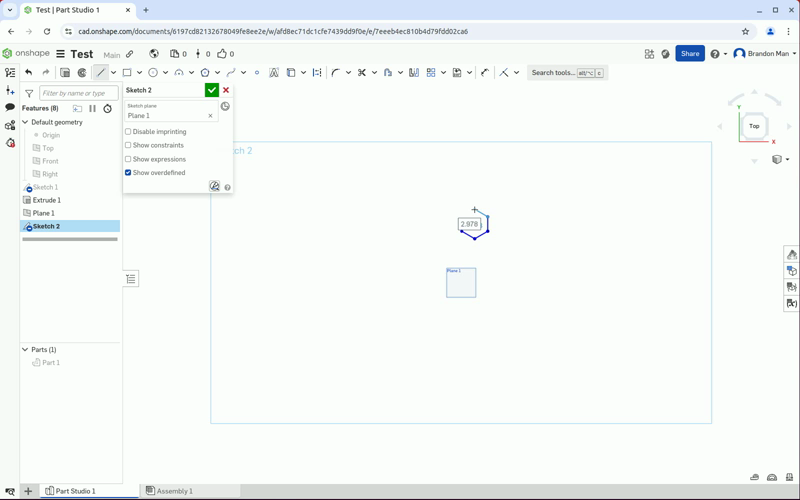
click(474, 209)
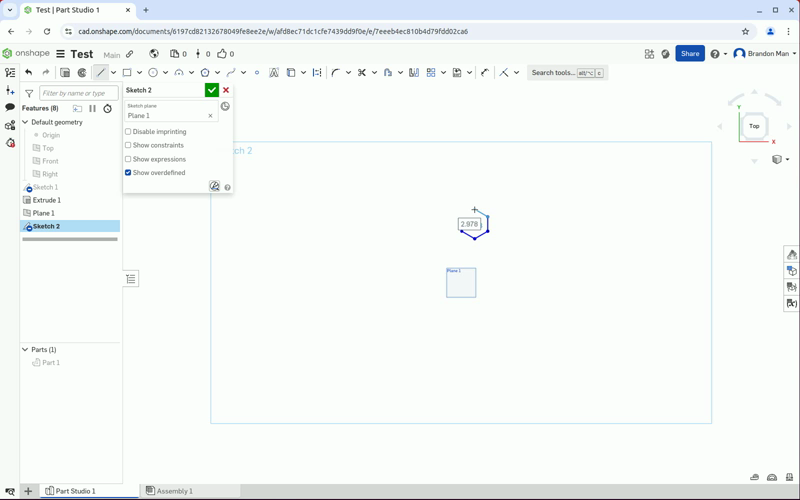
key_up(shift)
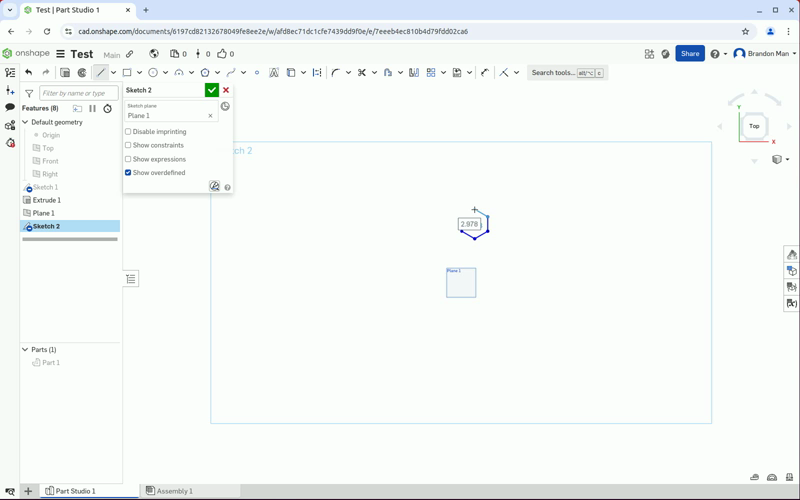
key_down(shift)
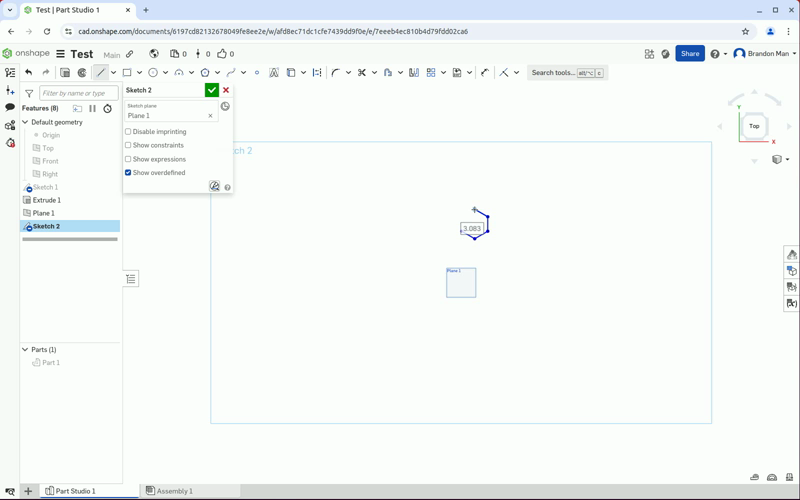
mouse_move(504, 209)
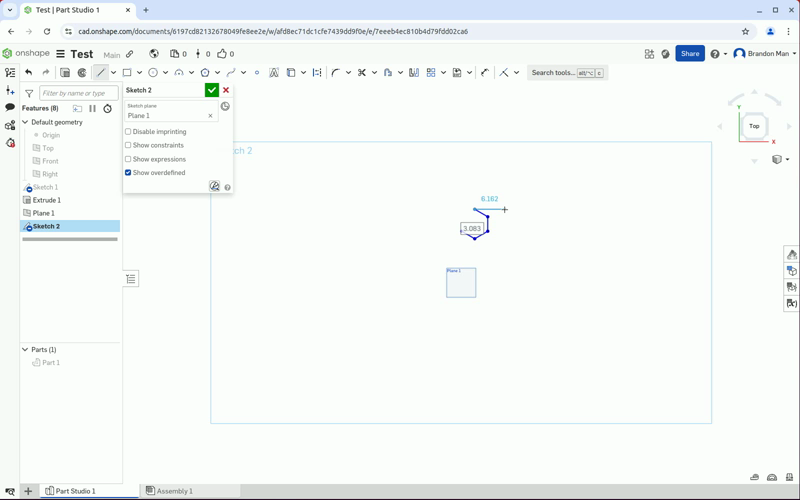
mouse_move(461, 216)
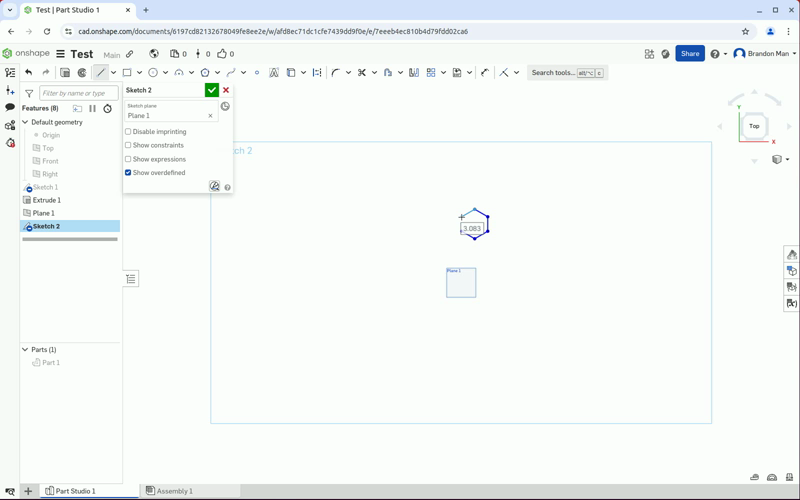
click(461, 216)
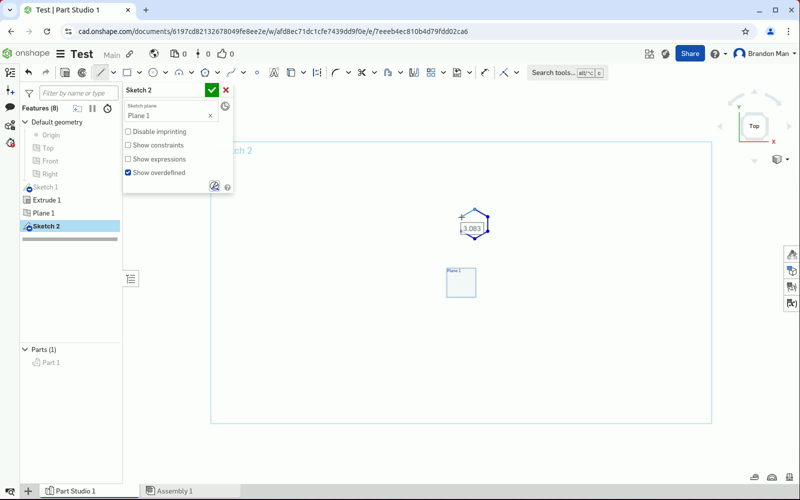
key_up(shift)
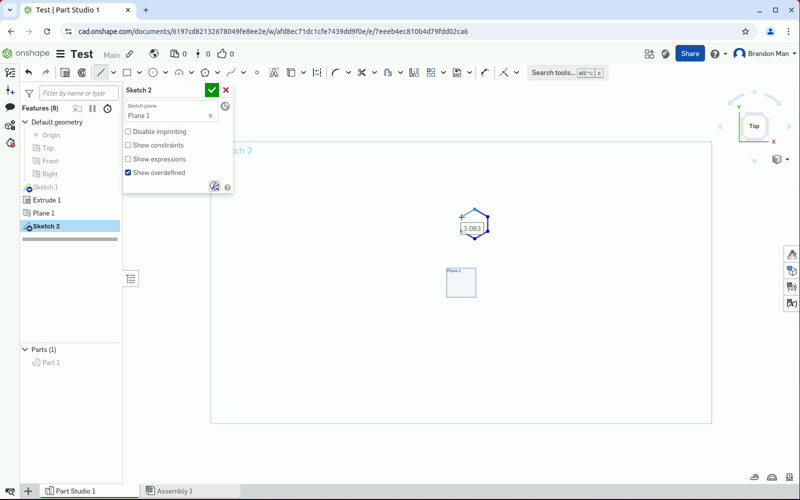
mouse_move(492, 216)
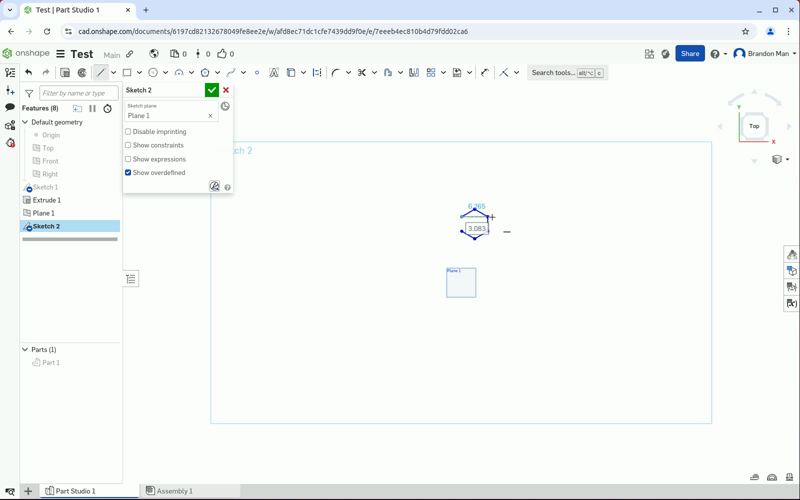
key_down(shift)
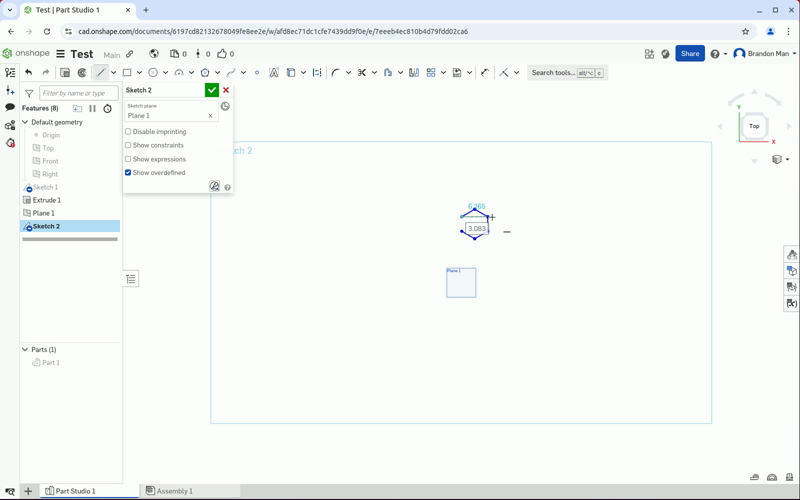
mouse_move(461, 231)
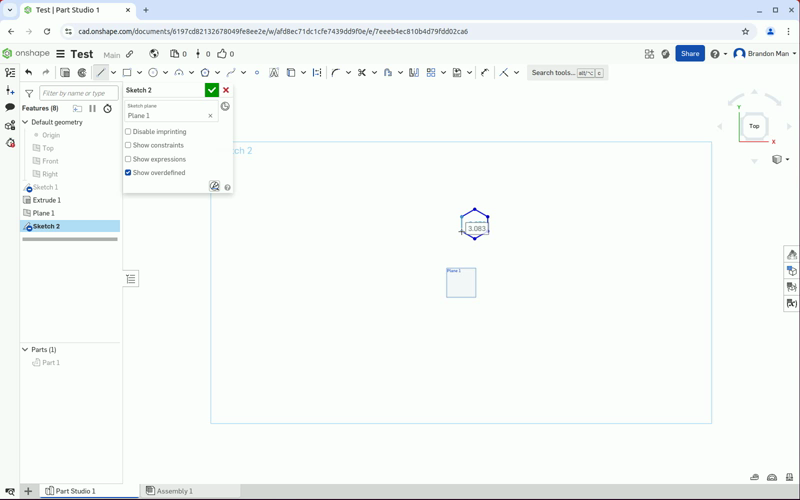
key_up(shift)
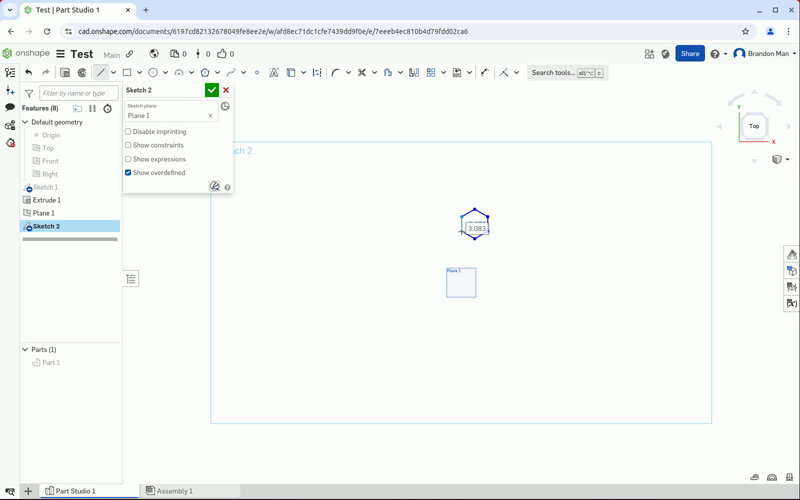
click(461, 231)
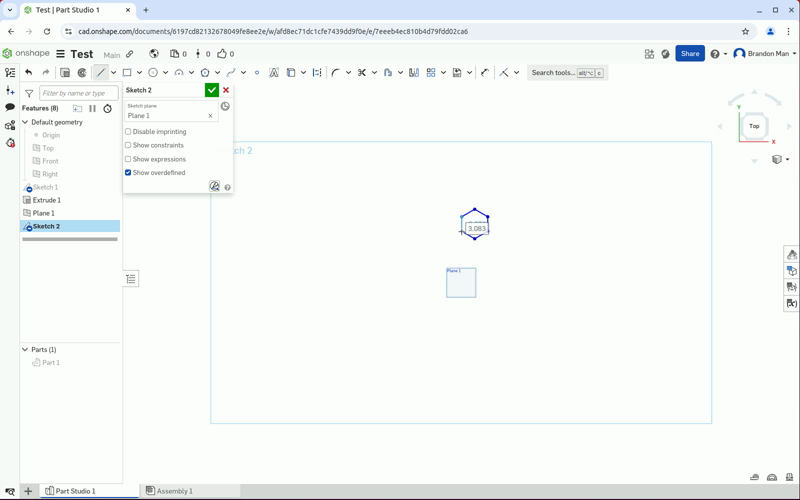
key(esc)
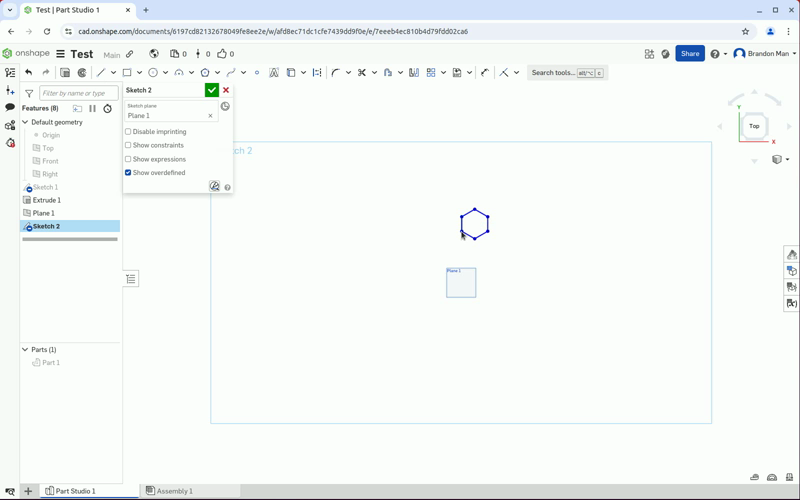
mouse_move(485, 223)
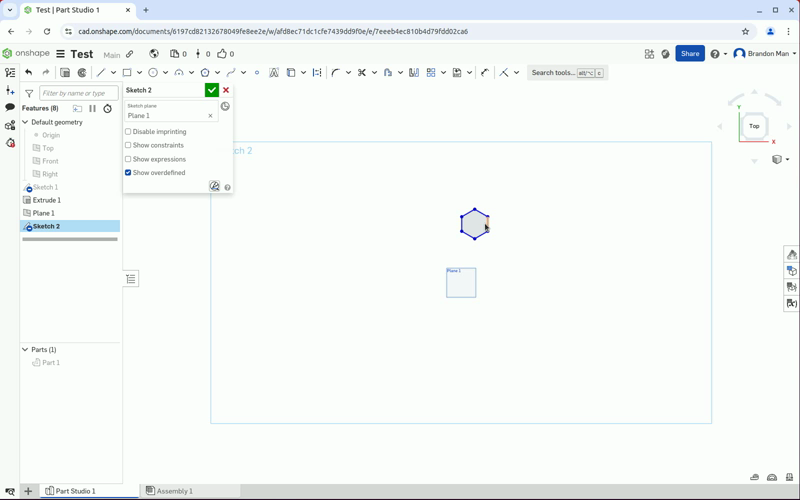
scroll(6)
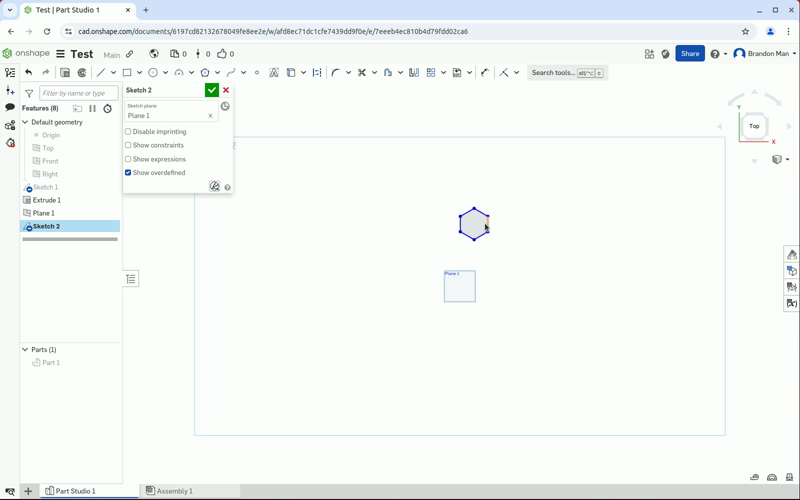
scroll(6)
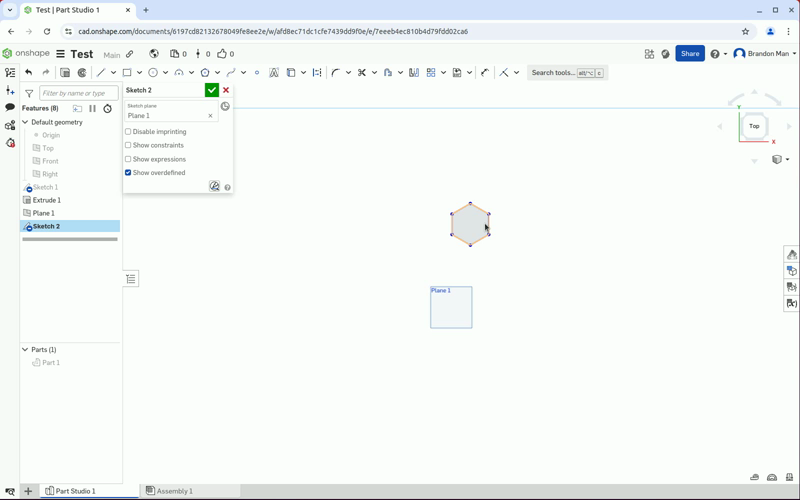
scroll(6)
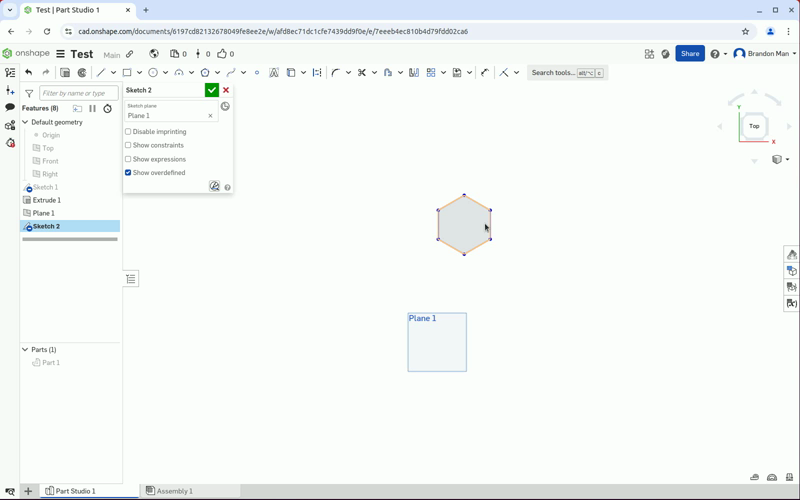
scroll(6)
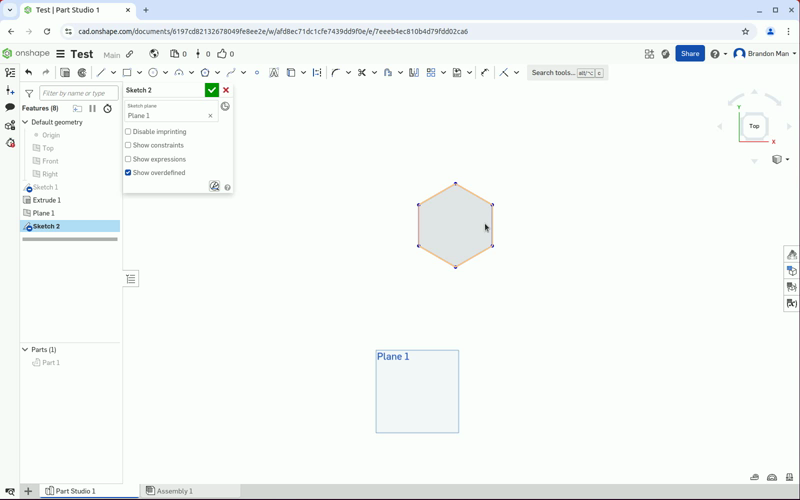
scroll(6)
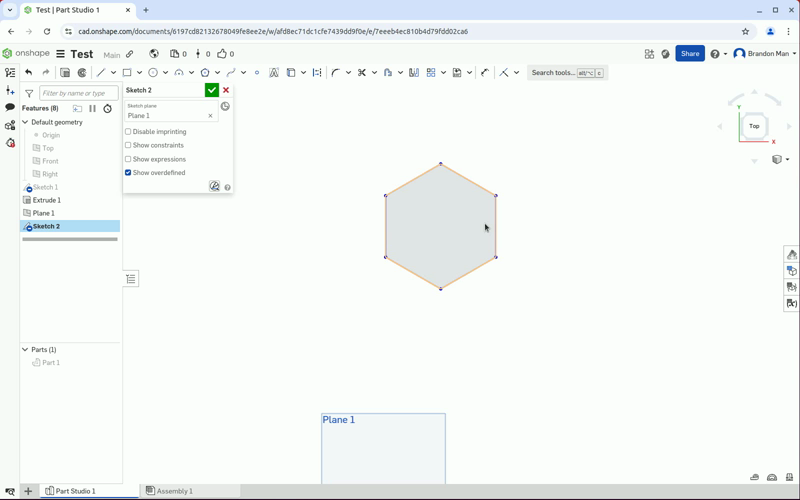
scroll(6)
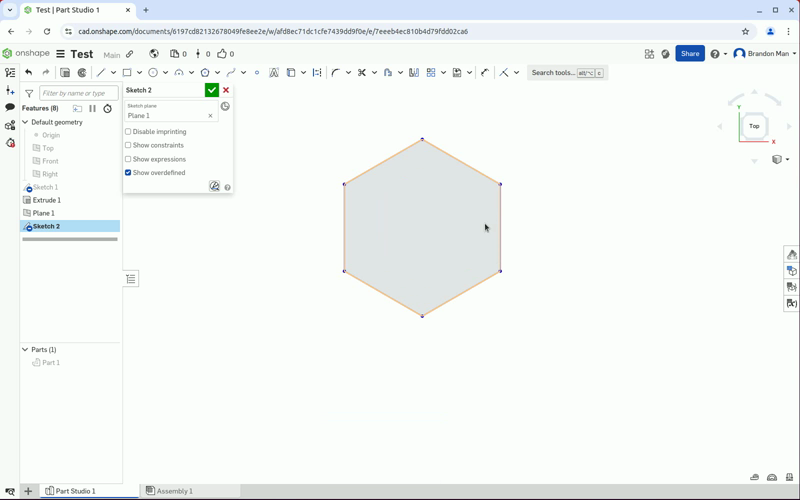
scroll(6)
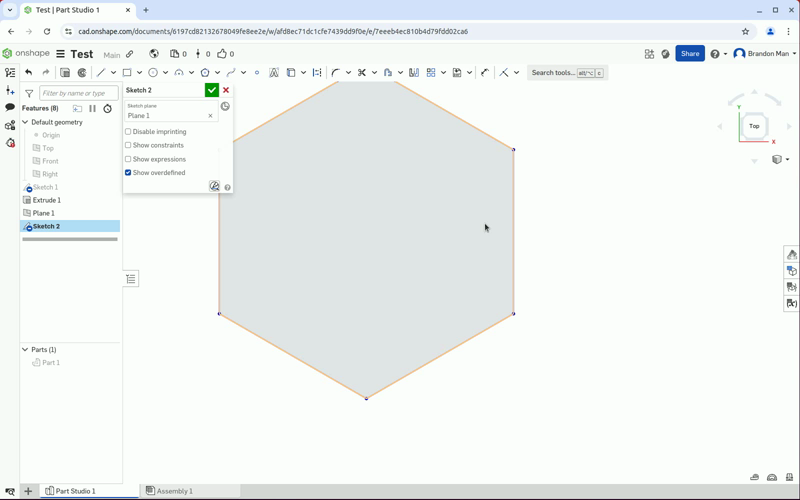
click(485, 223)
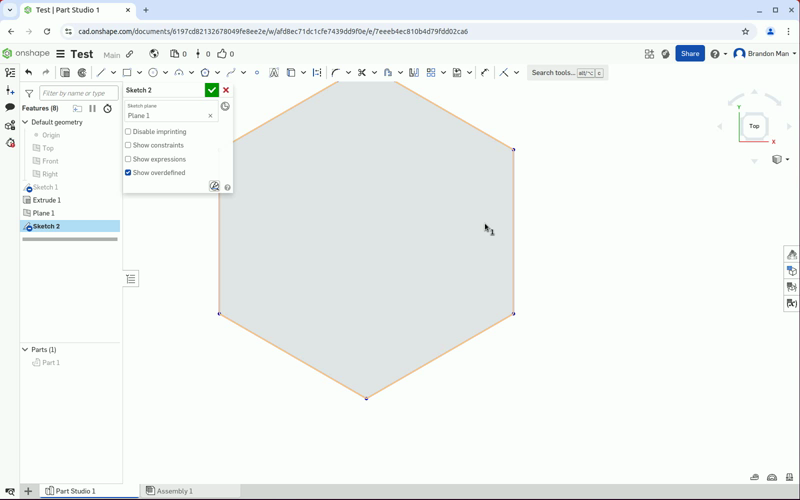
scroll(-6)
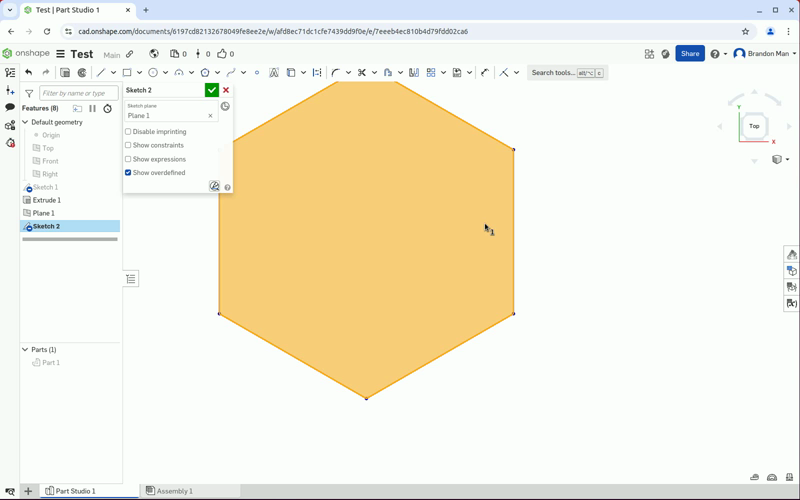
scroll(-6)
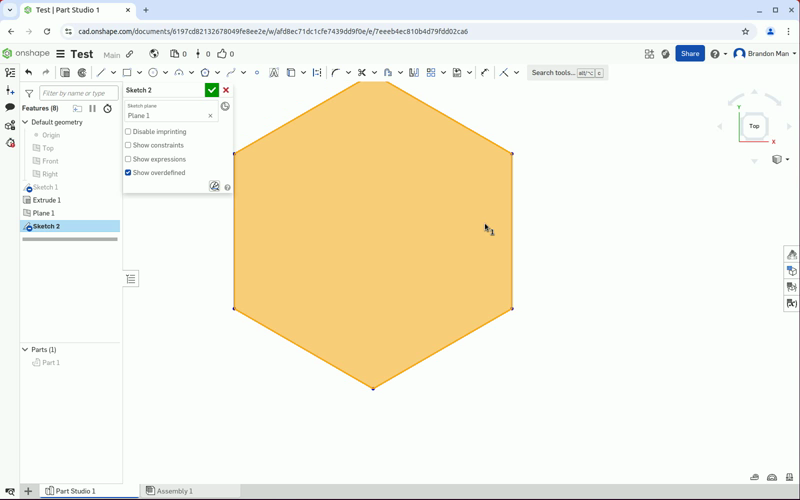
scroll(-6)
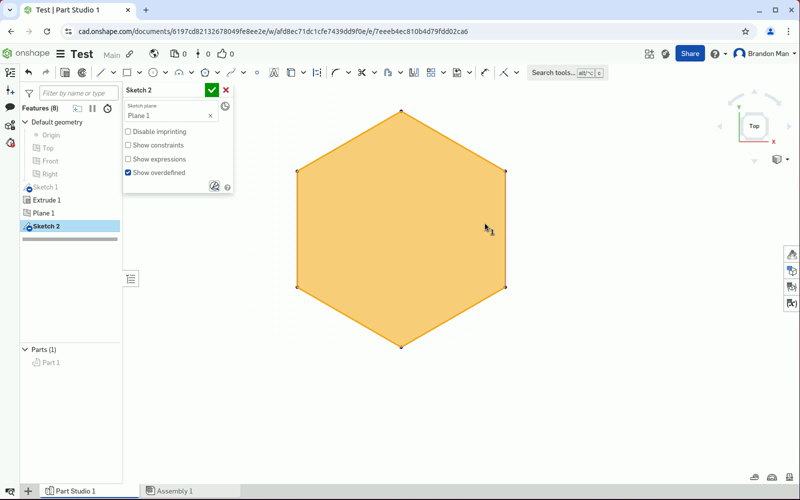
scroll(-6)
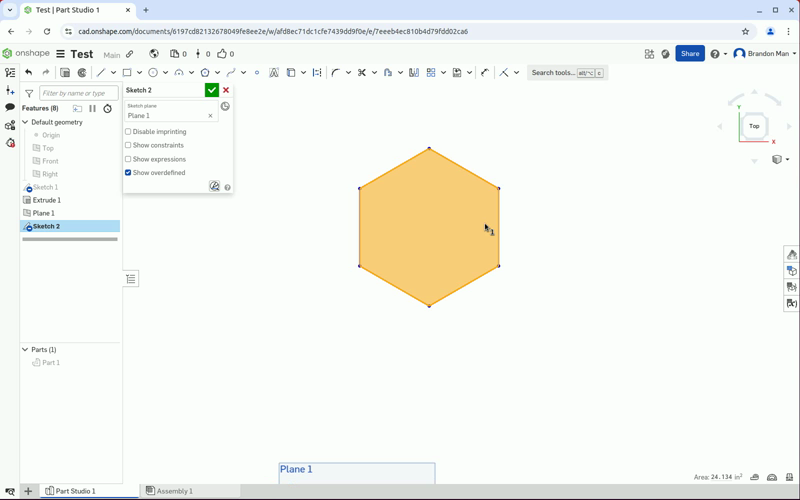
scroll(-6)
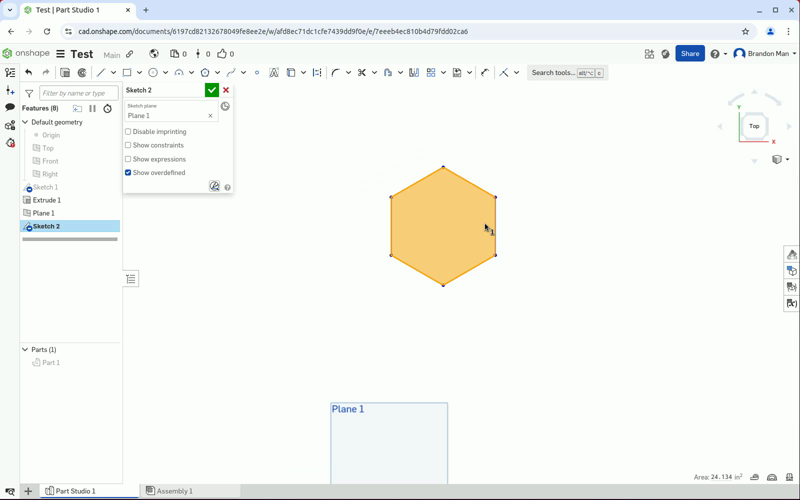
scroll(-6)
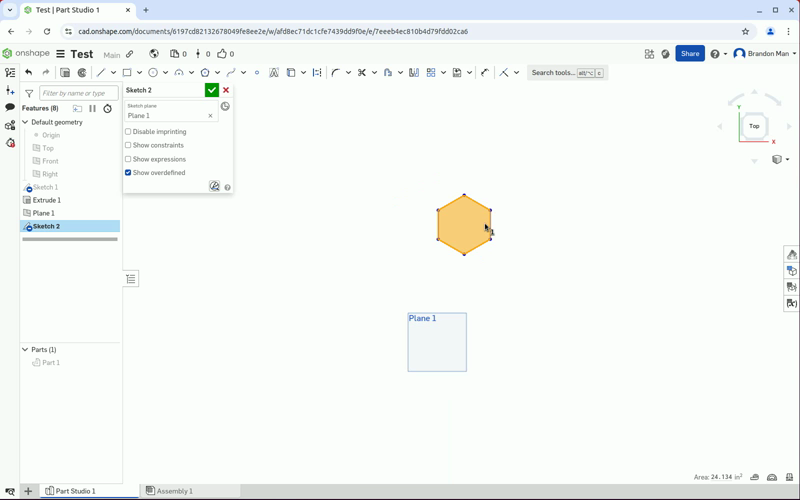
scroll(-6)
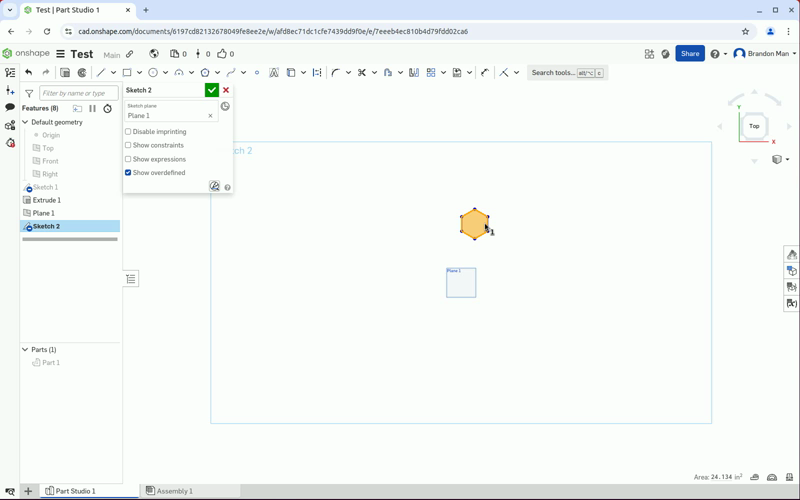
mouse_move(73, 352)
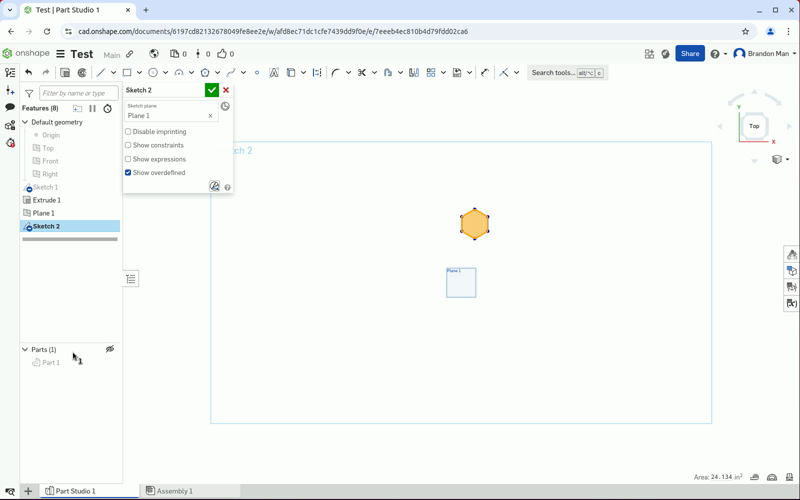
key(shift+y)
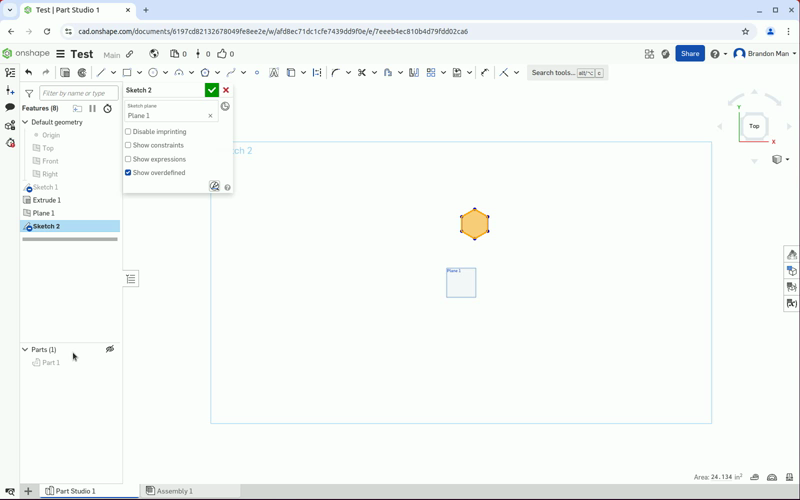
key(shift+e)
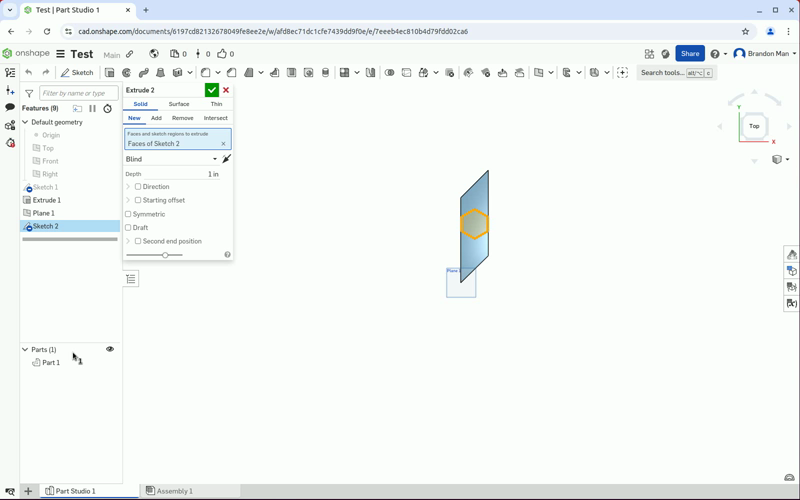
mouse_move(143, 106)
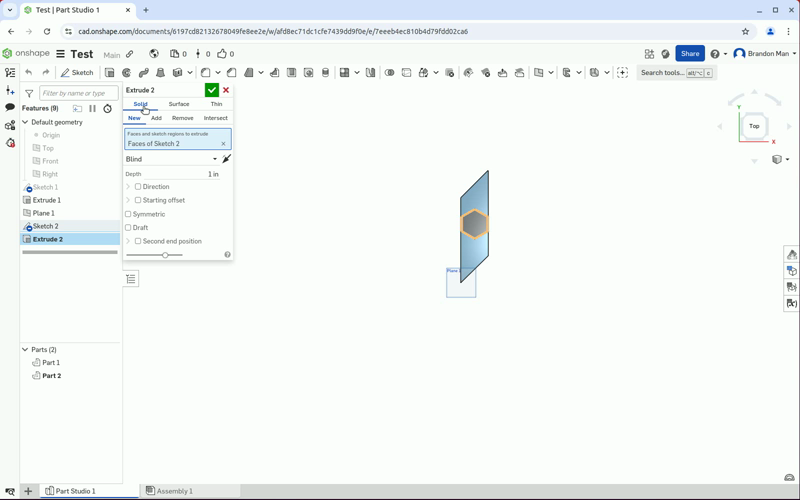
click(143, 106)
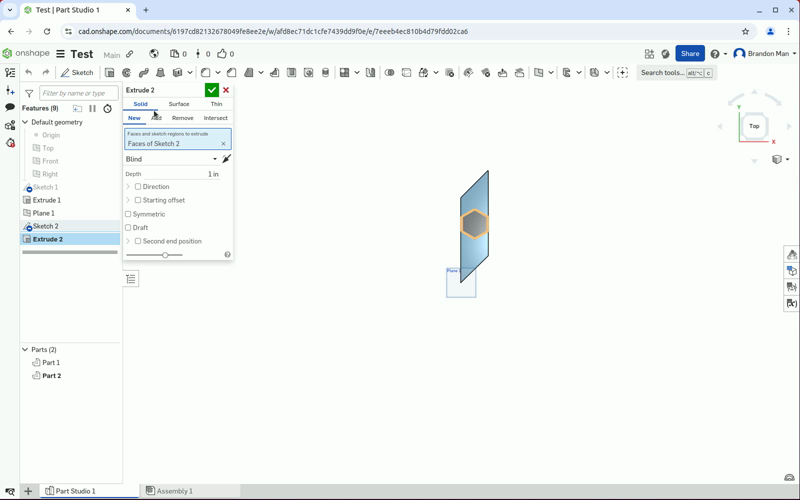
mouse_move(186, 120)
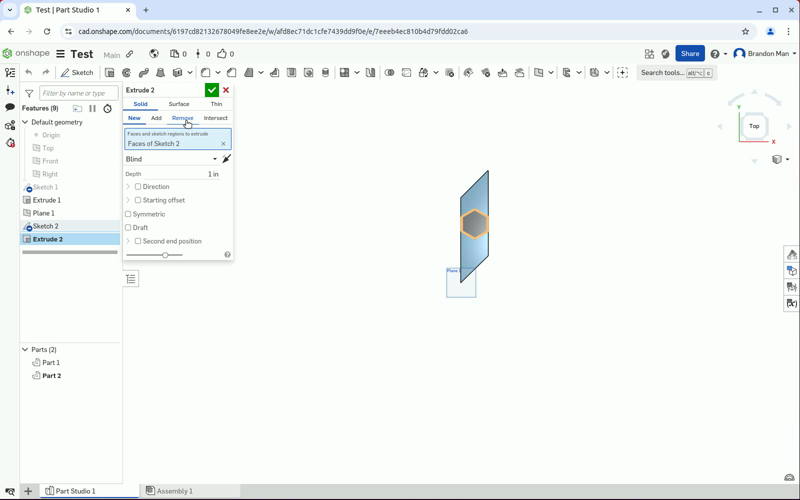
click(186, 120)
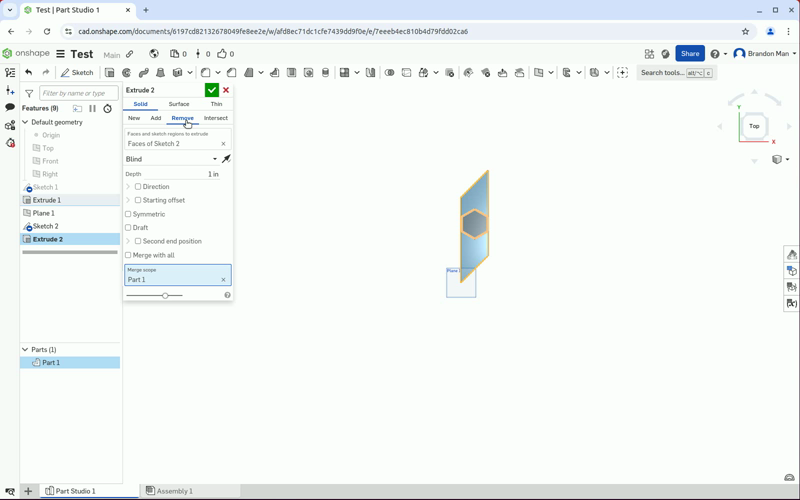
key(tab, 4)
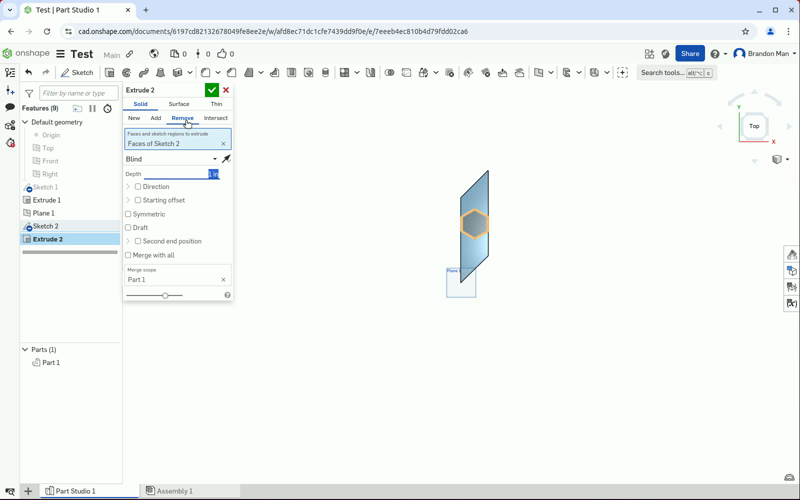
text(2.889)
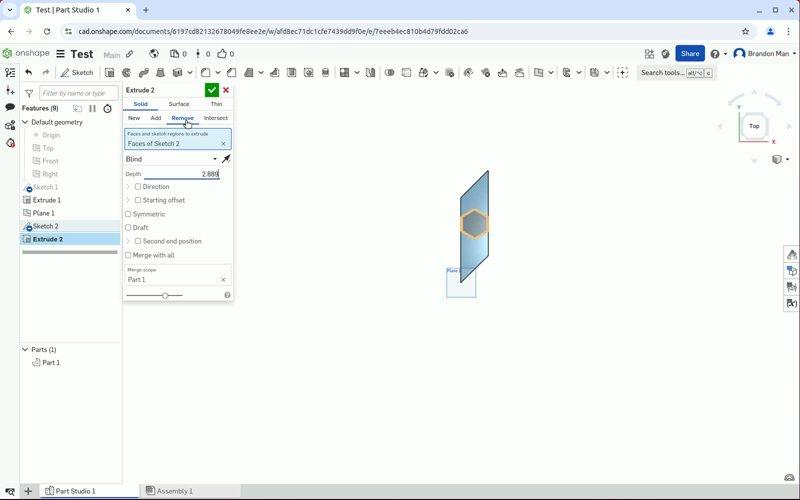
key(tab, 6)
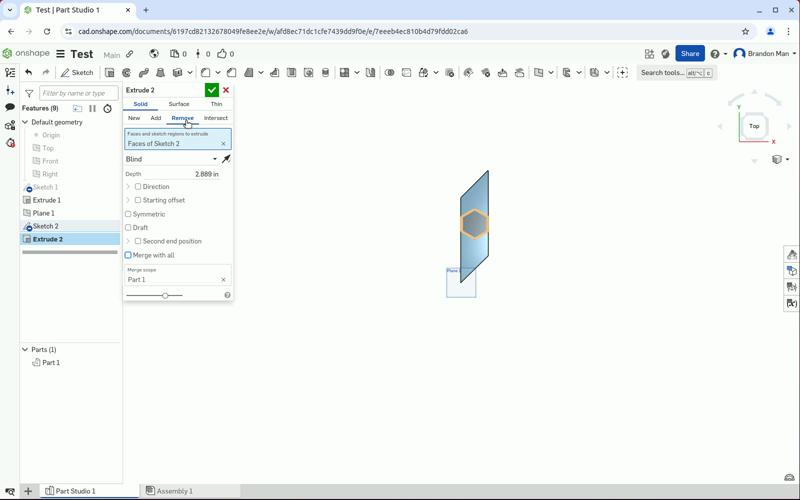
key(space)
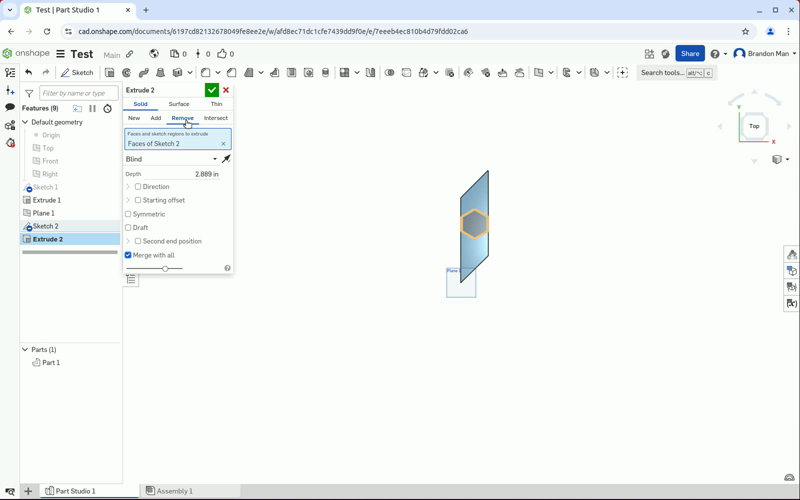
key(enter)
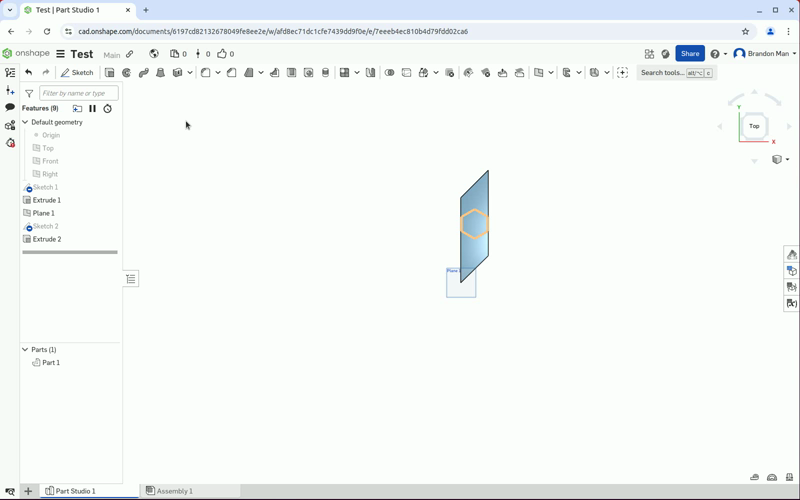
key(shift+h)
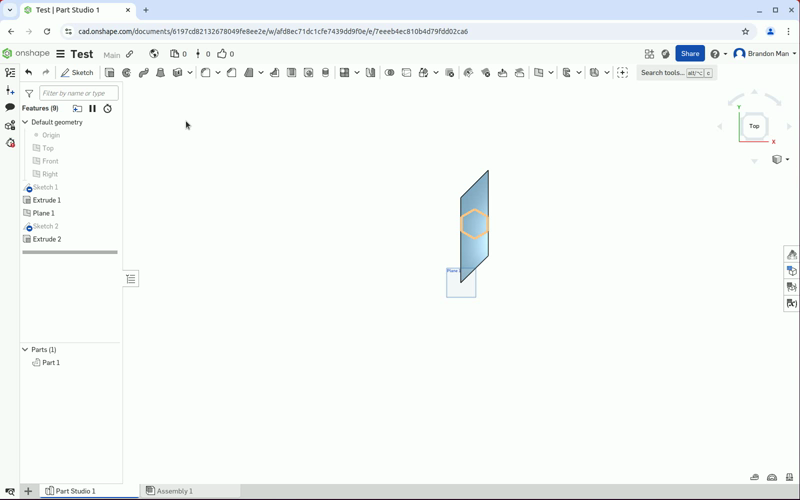
key(shift+h)
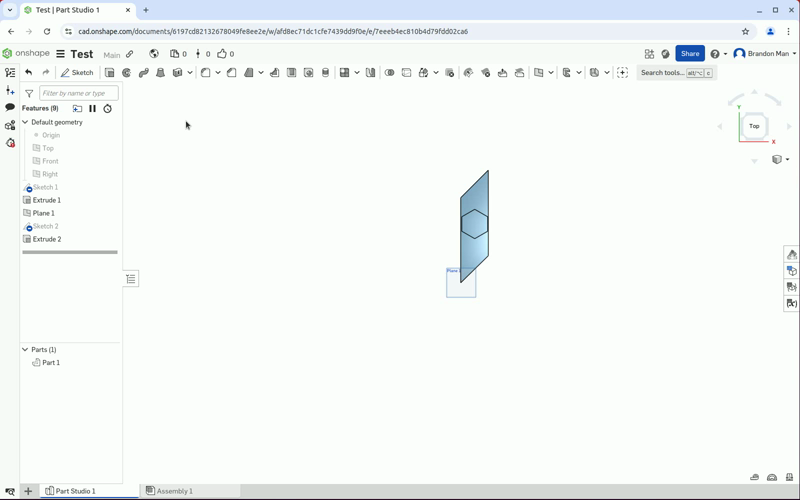
mouse_move(73, 189)
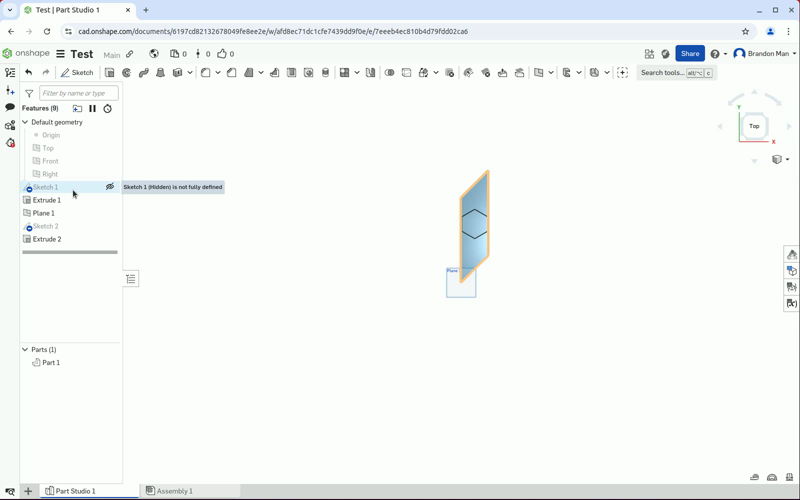
click(73, 189)
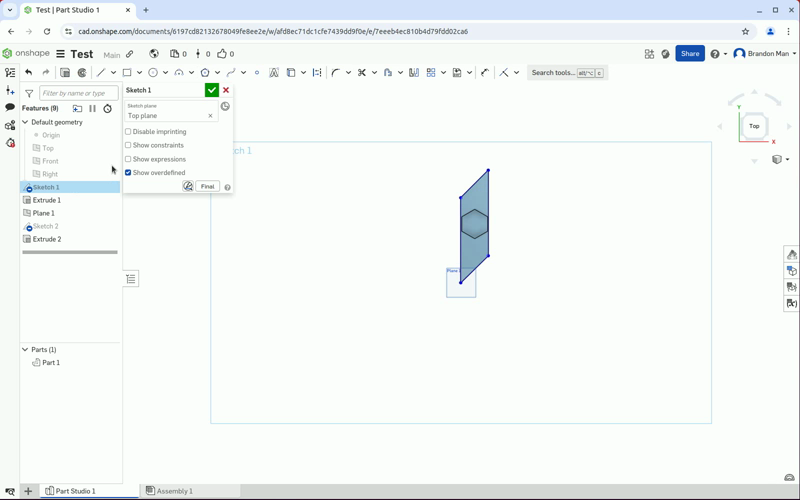
mouse_move(229, 92)
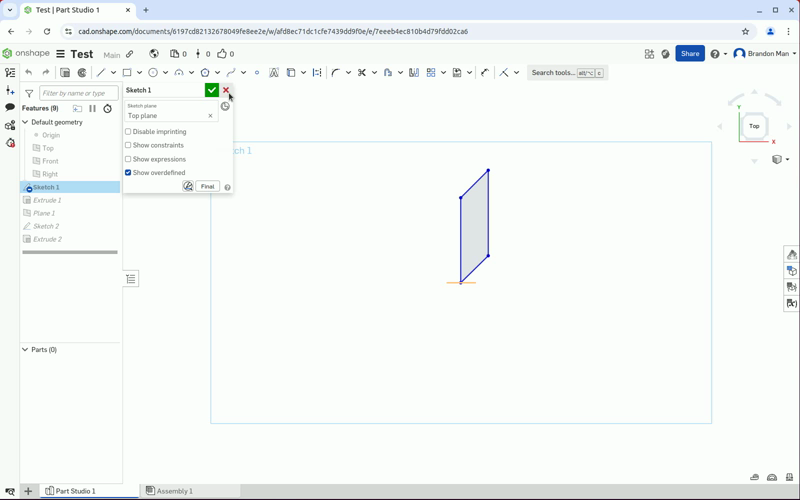
click(229, 92)
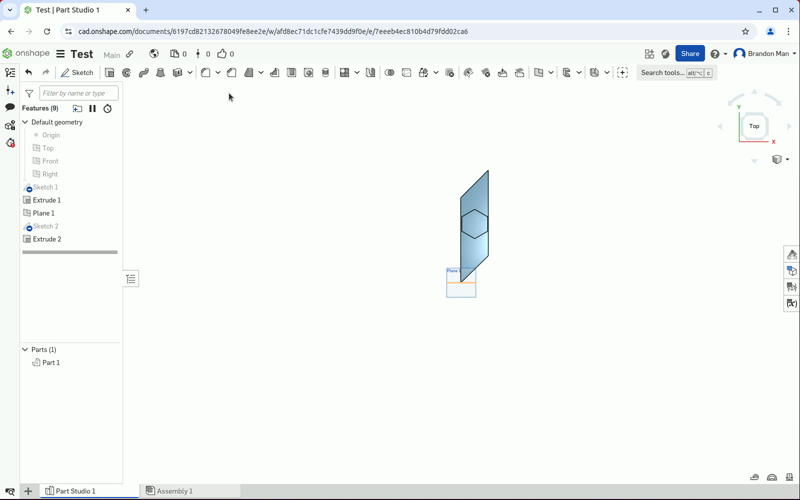
mouse_move(541, 75)
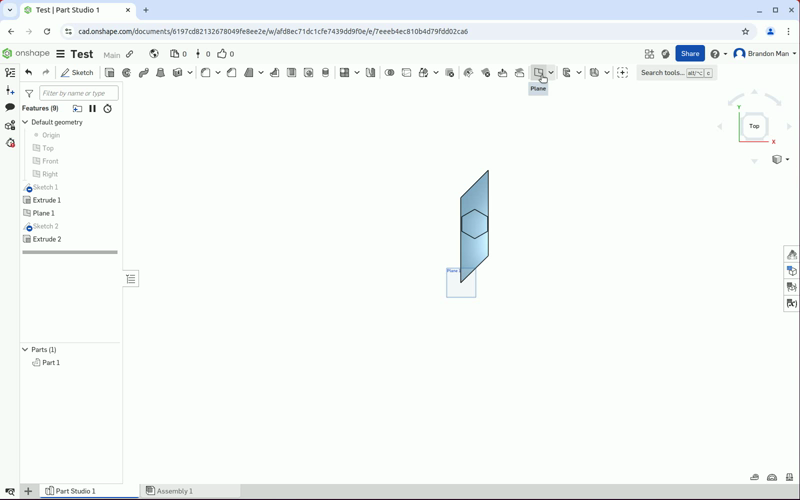
click(541, 75)
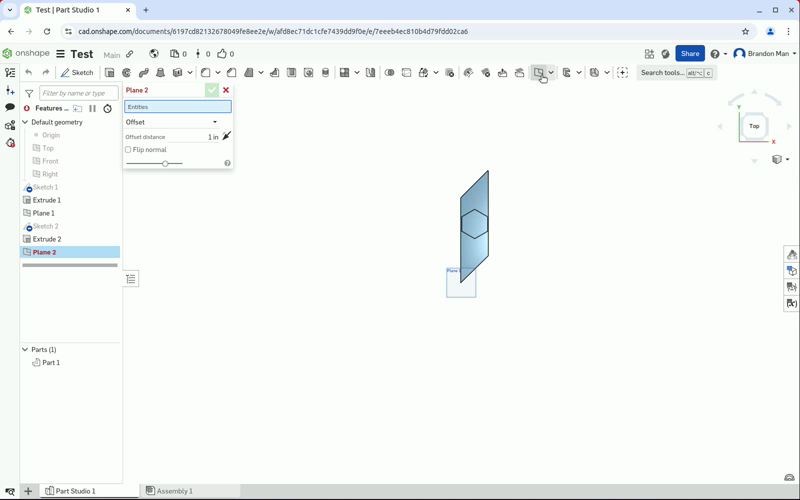
mouse_move(73, 150)
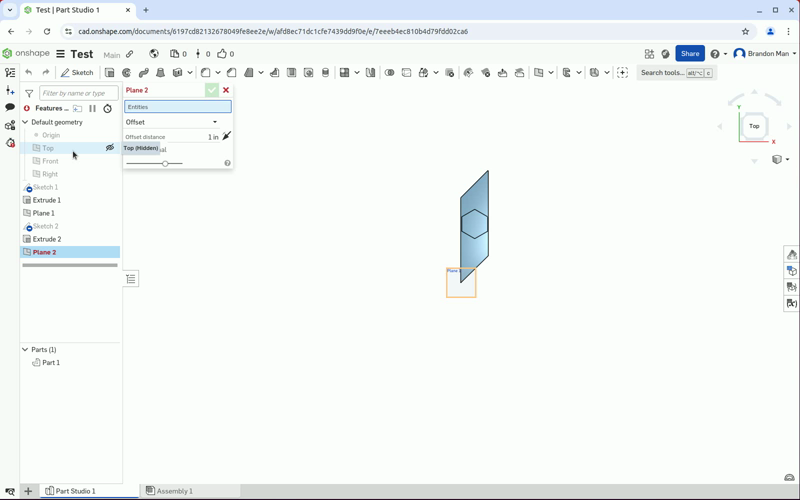
click(73, 150)
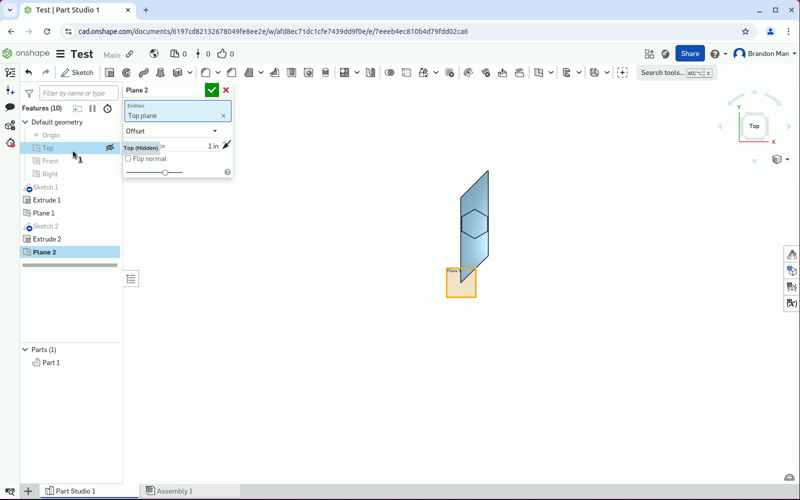
key(tab, 2)
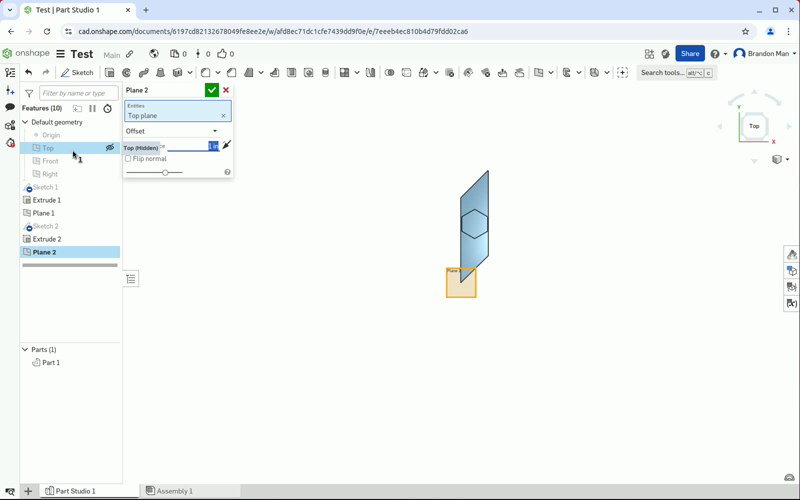
text(2.896)
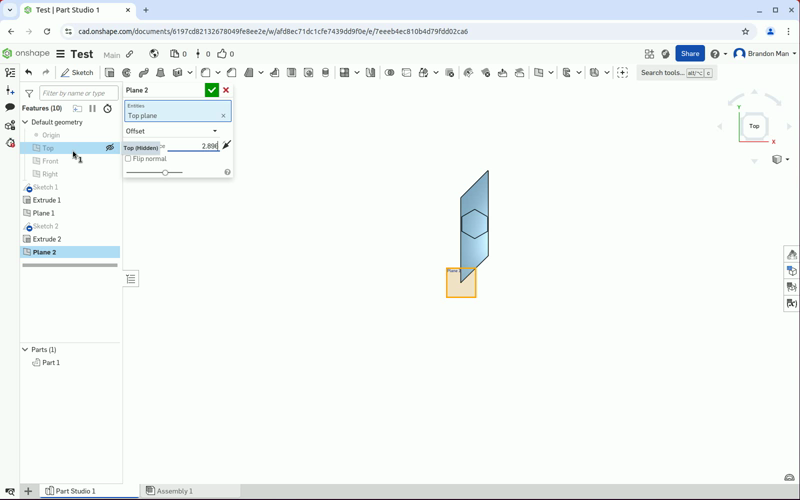
key(enter, 2)
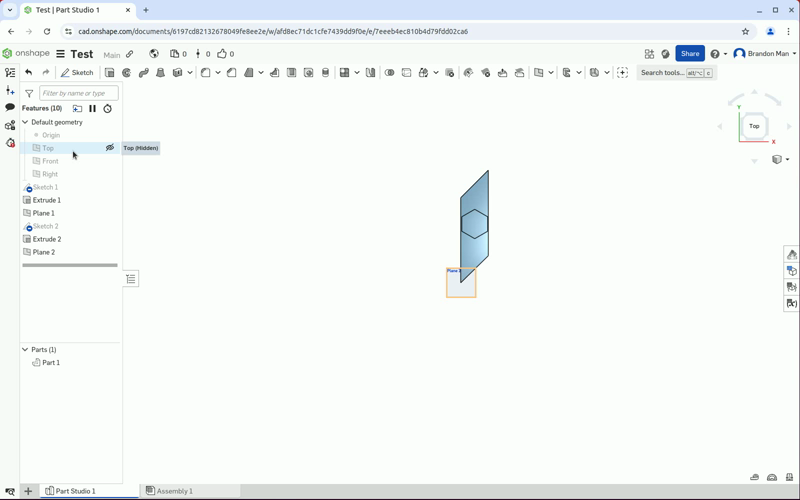
key(shift+s)
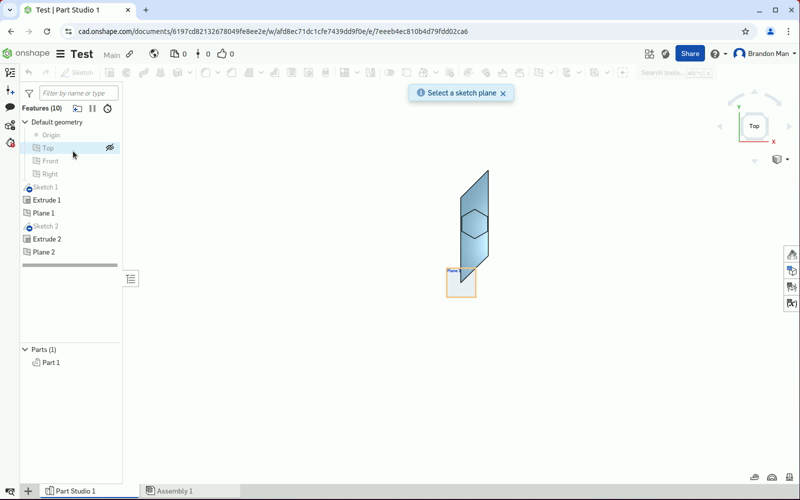
mouse_move(73, 254)
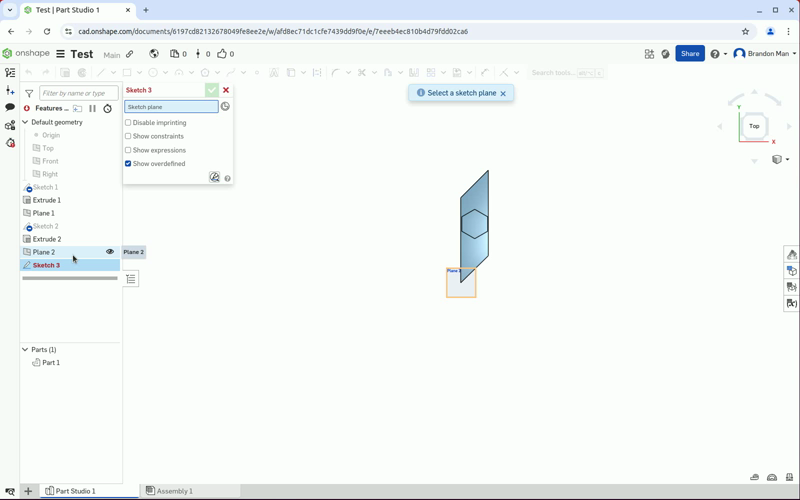
click(73, 254)
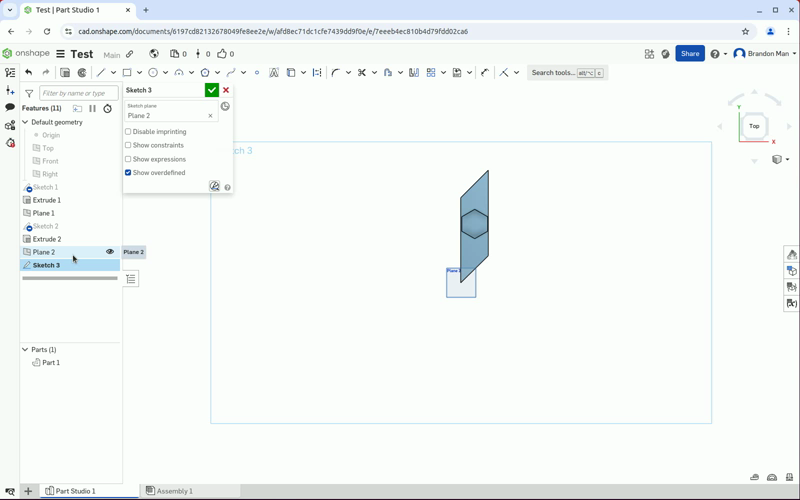
mouse_move(73, 352)
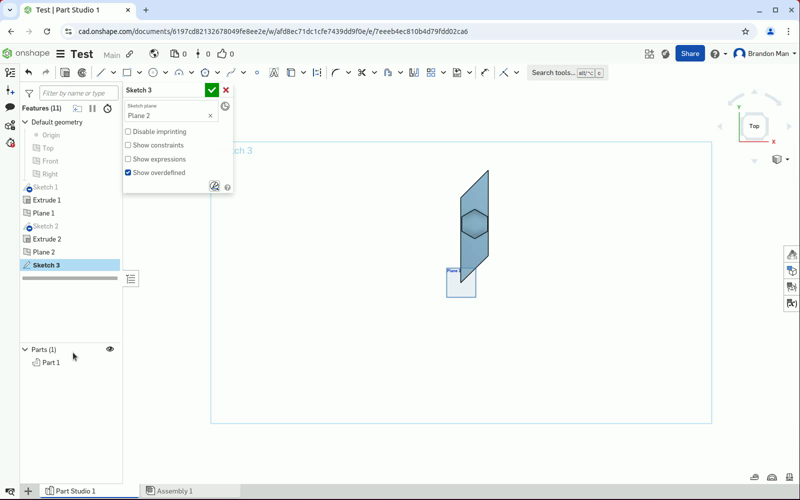
key(y)
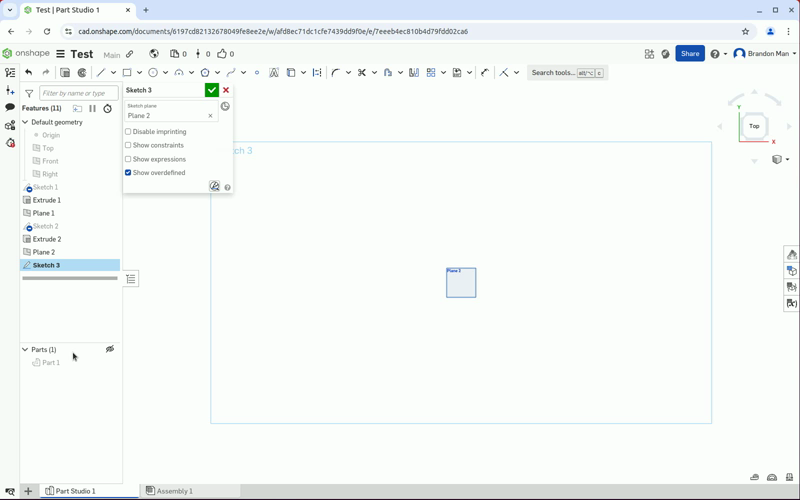
key(c)
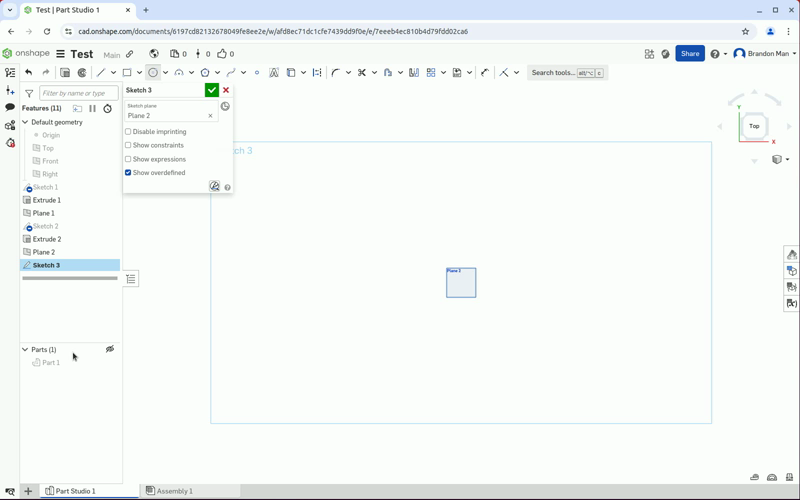
key_down(shift)
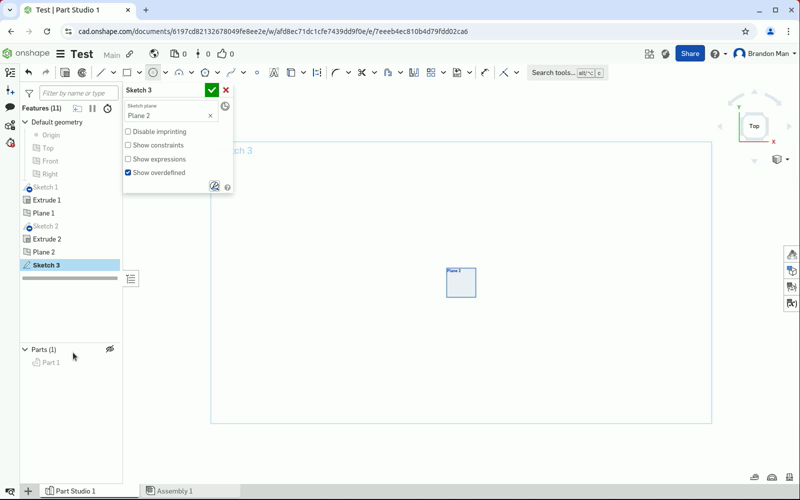
mouse_move(475, 224)
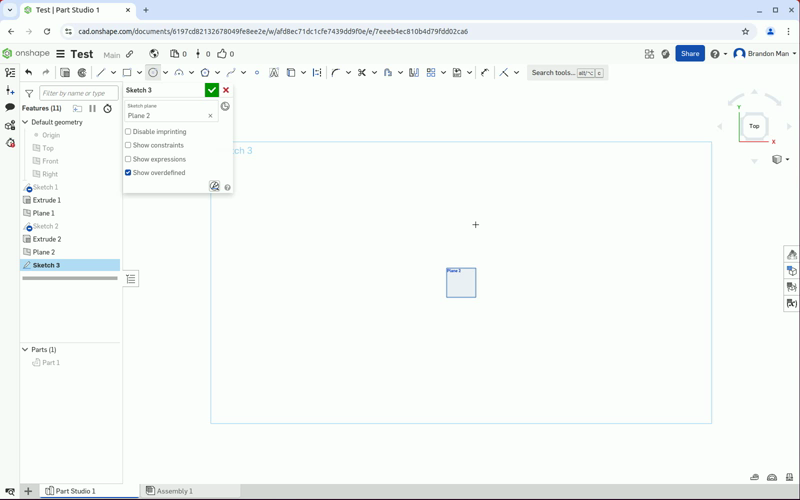
click(475, 224)
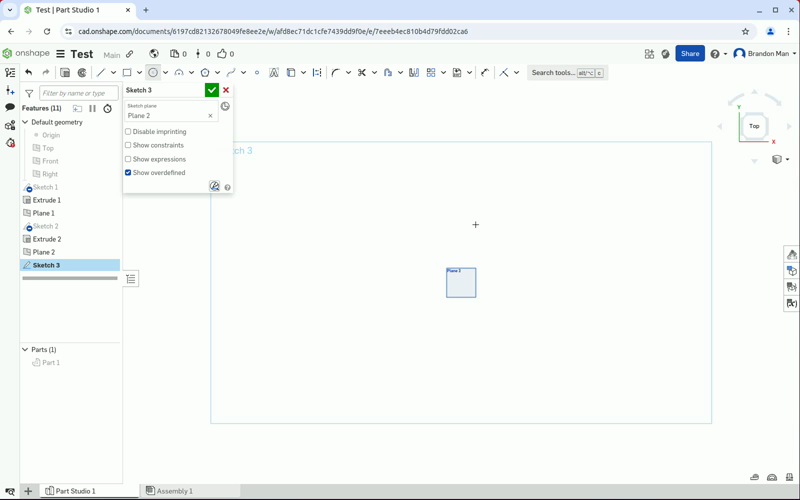
key_up(shift)
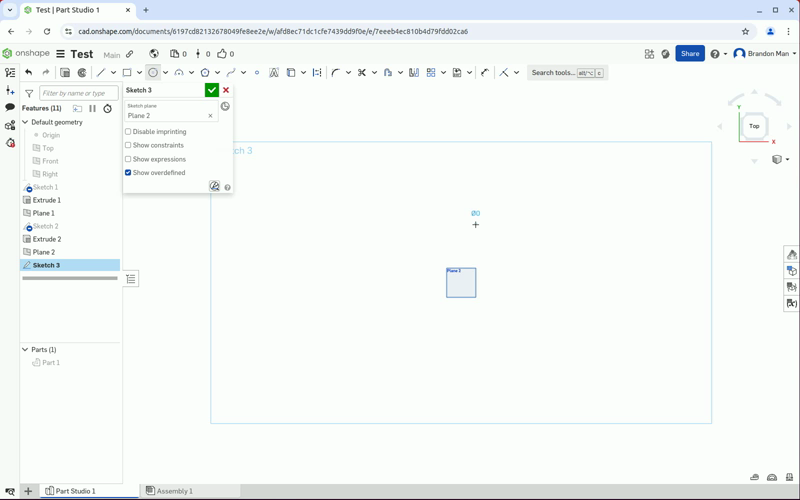
mouse_move(484, 224)
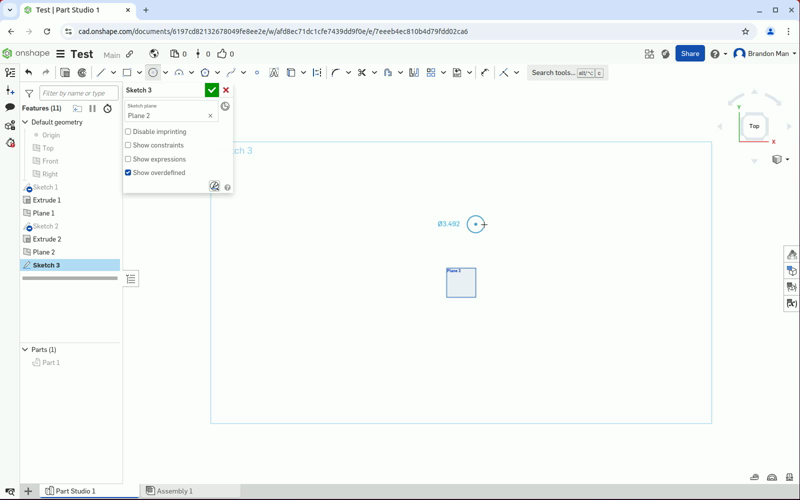
click(484, 224)
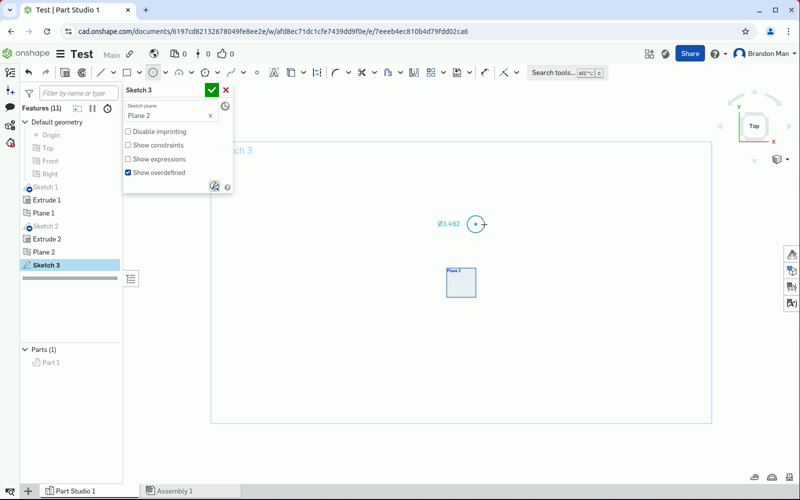
key(esc)
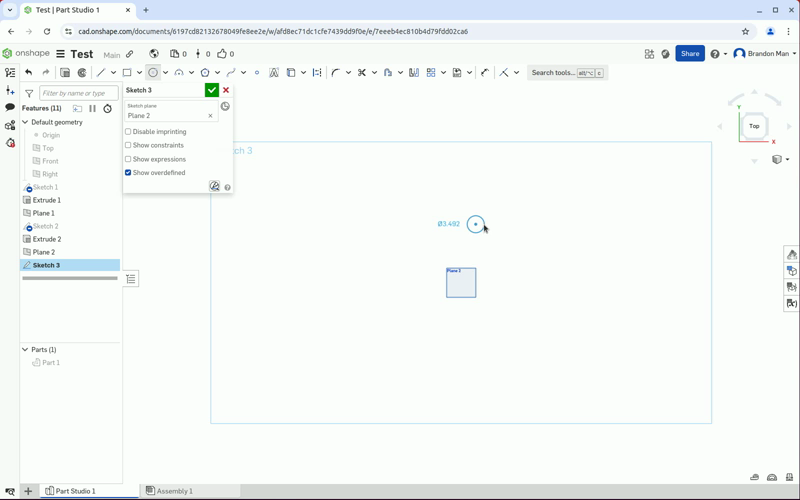
mouse_move(477, 224)
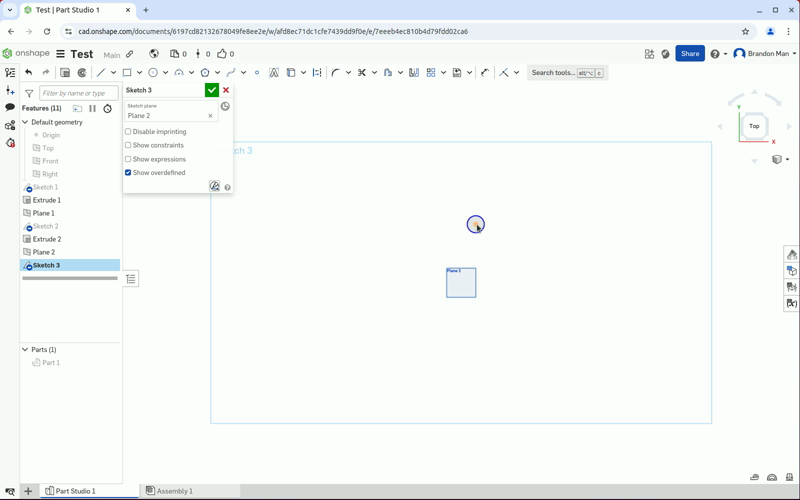
scroll(6)
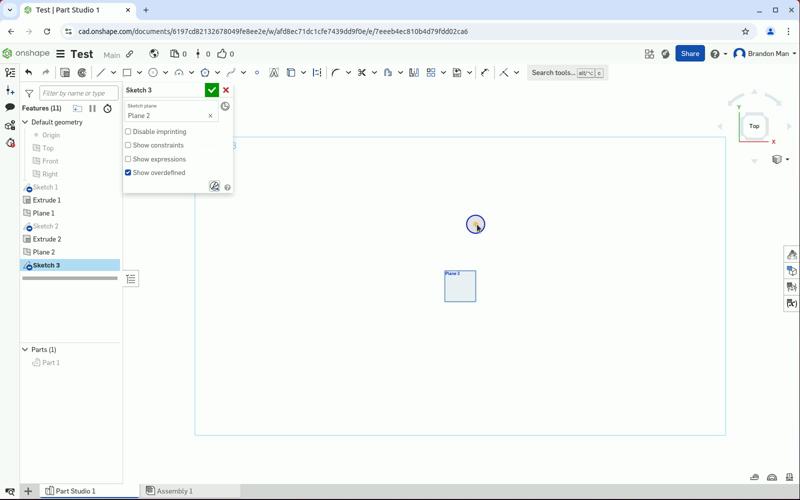
scroll(6)
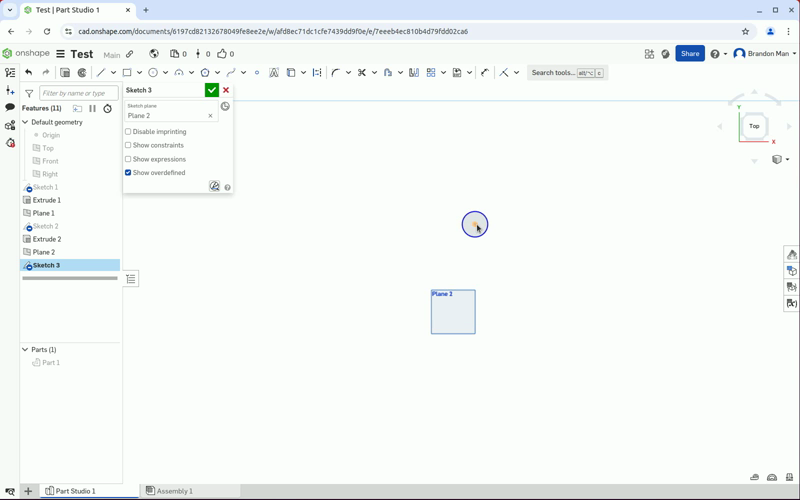
scroll(6)
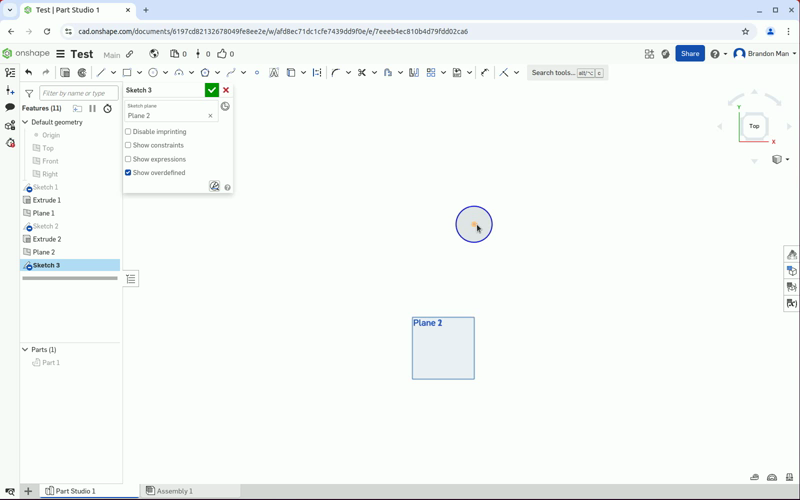
scroll(6)
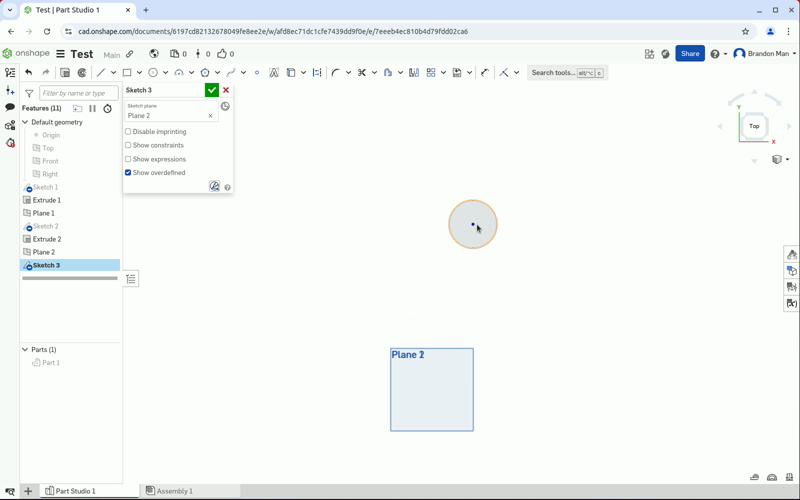
scroll(6)
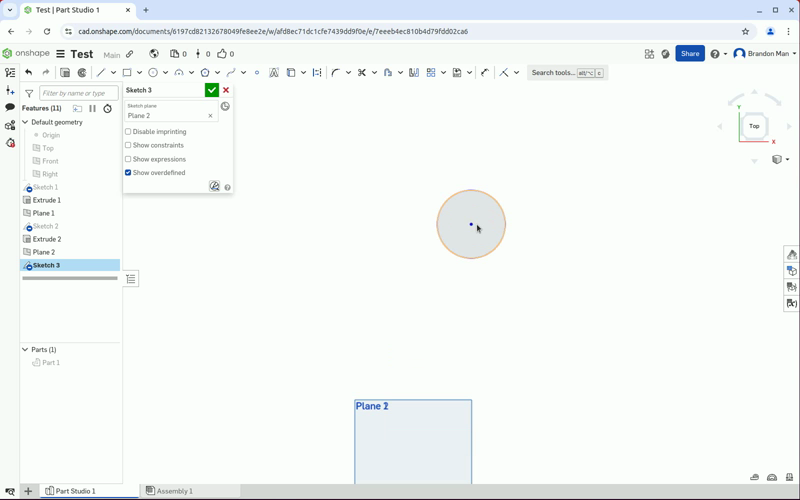
scroll(6)
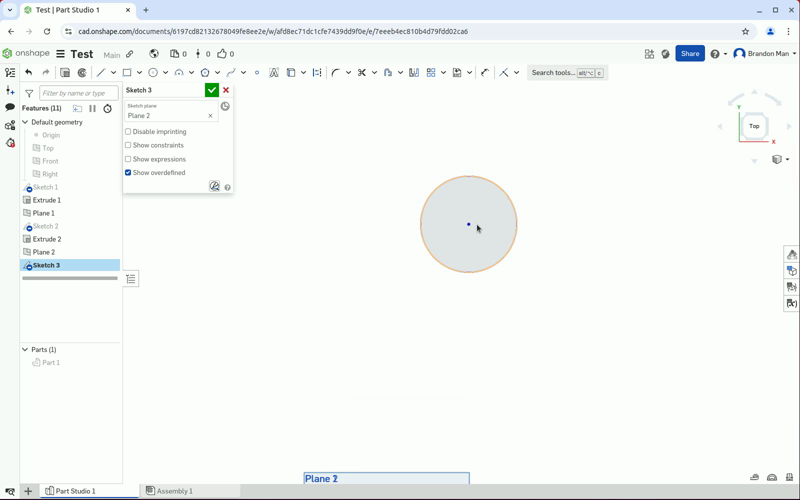
scroll(6)
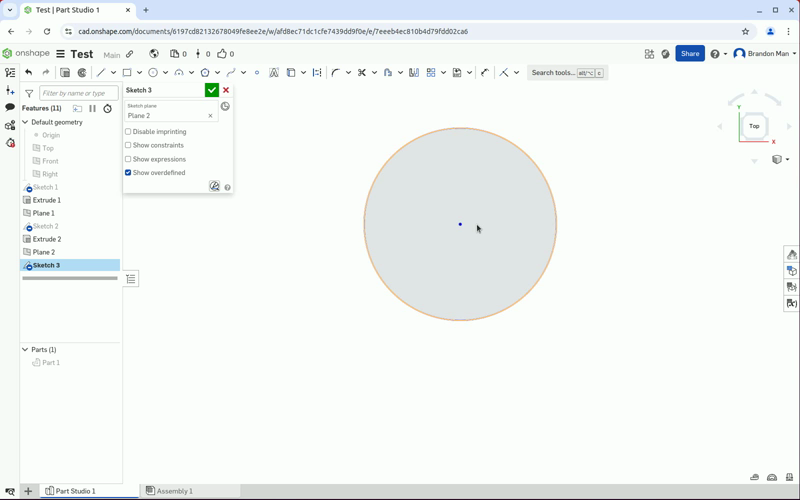
click(477, 224)
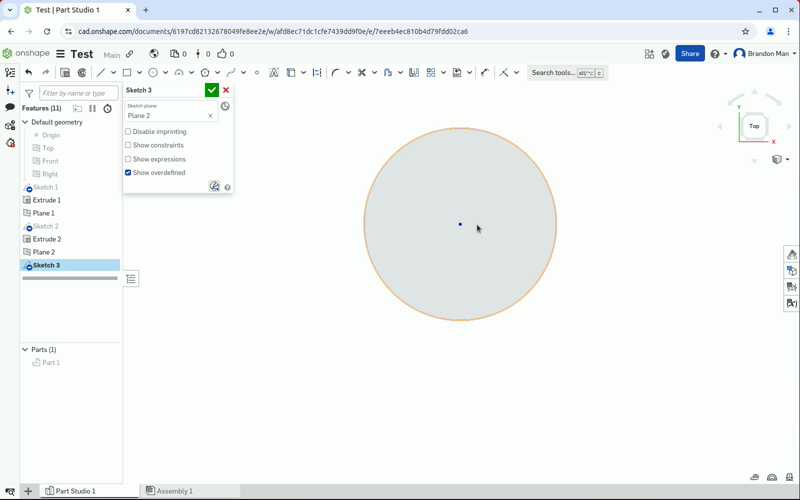
scroll(-6)
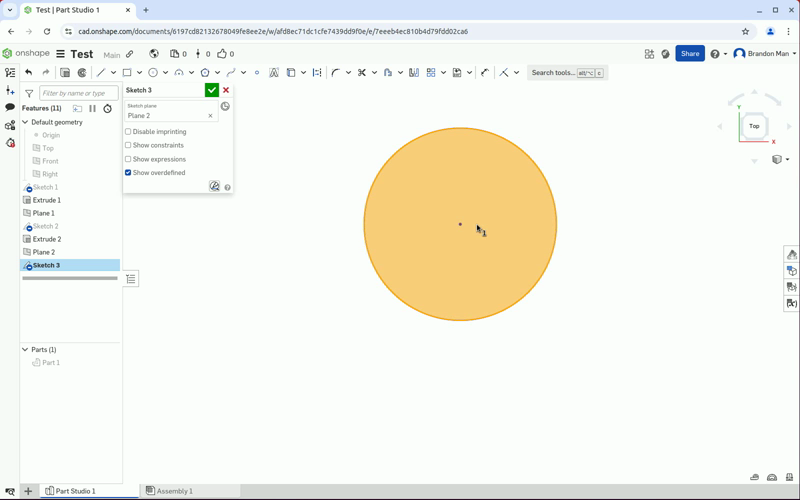
scroll(-6)
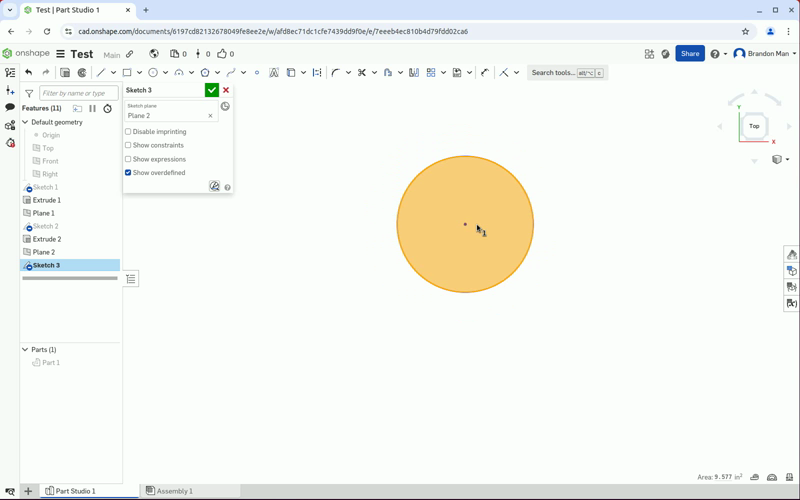
scroll(-6)
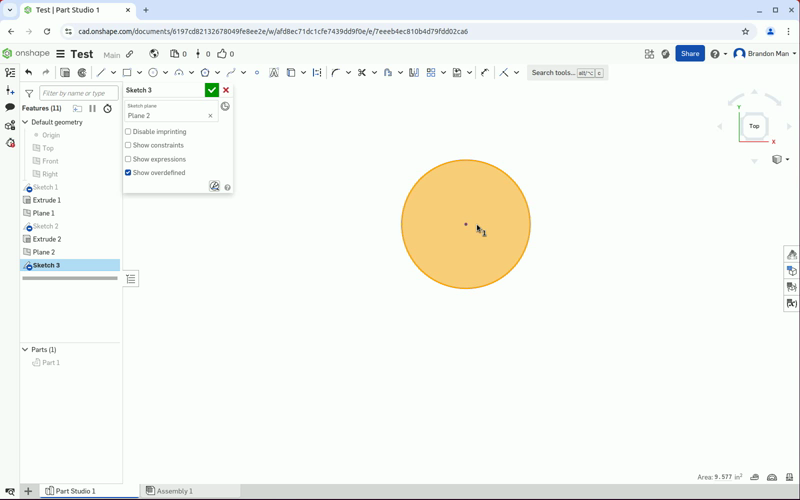
scroll(-6)
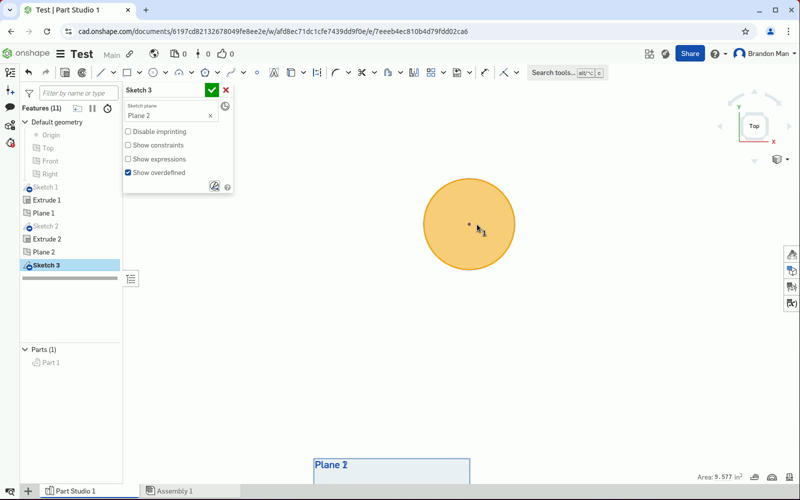
scroll(-6)
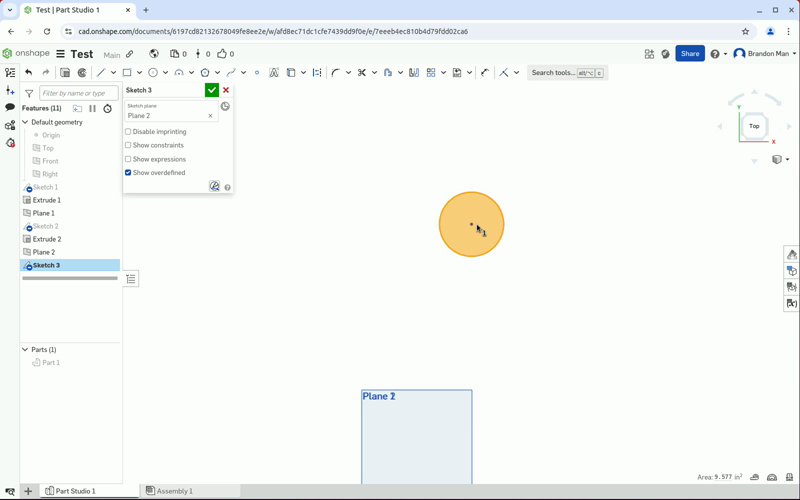
scroll(-6)
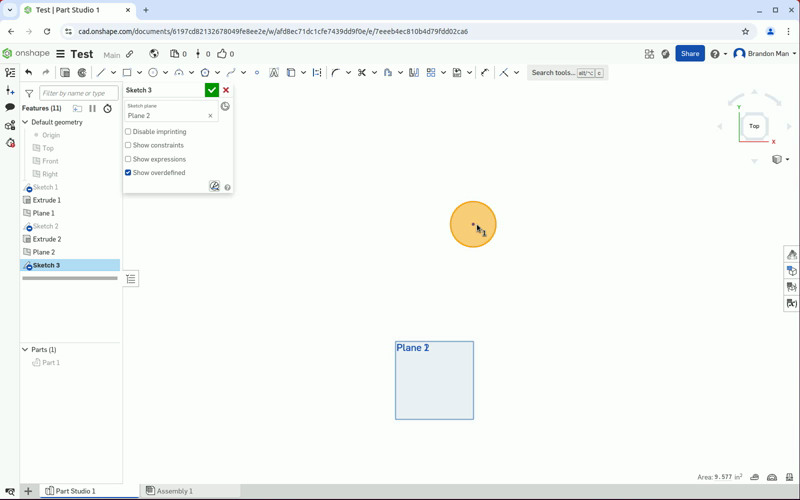
scroll(-6)
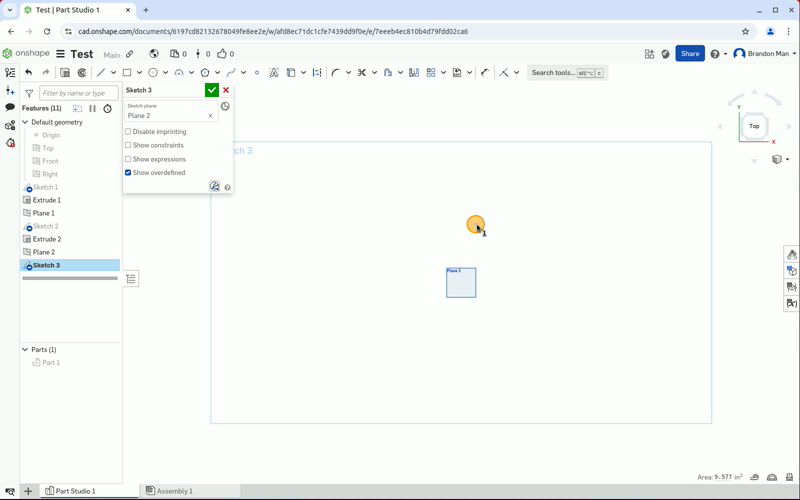
mouse_move(73, 352)
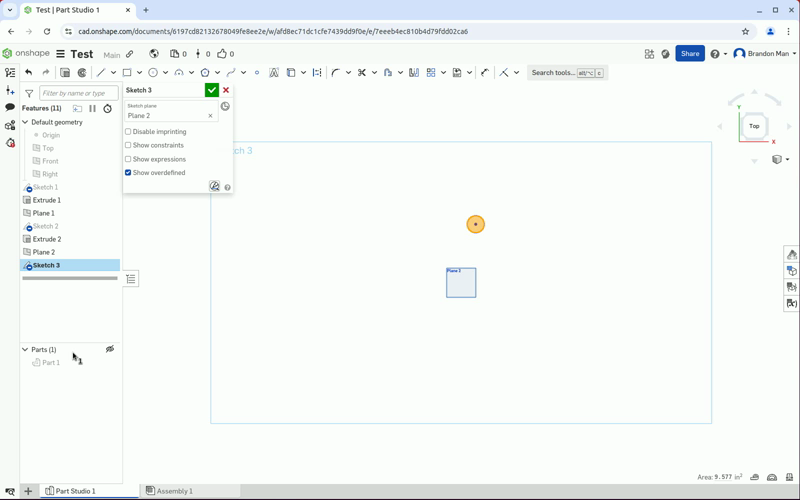
key(shift+y)
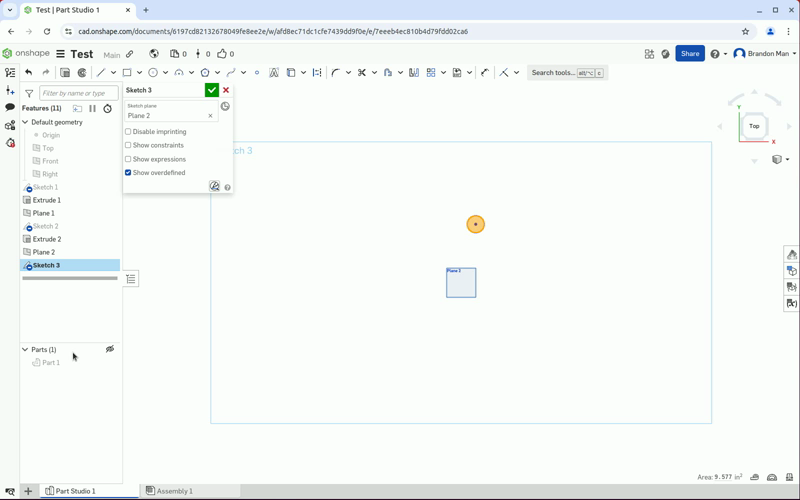
key(shift+e)
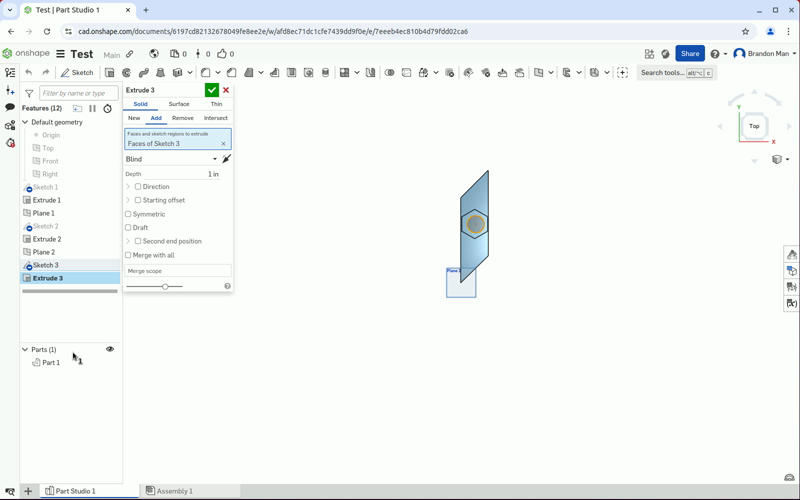
mouse_move(143, 106)
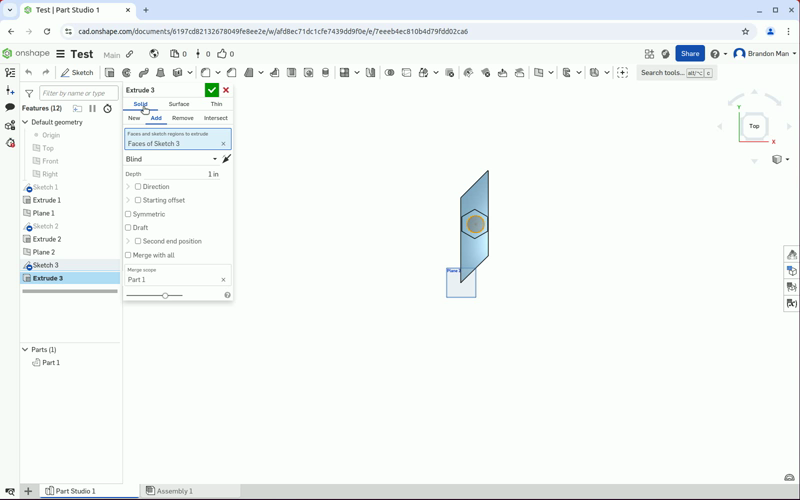
click(143, 106)
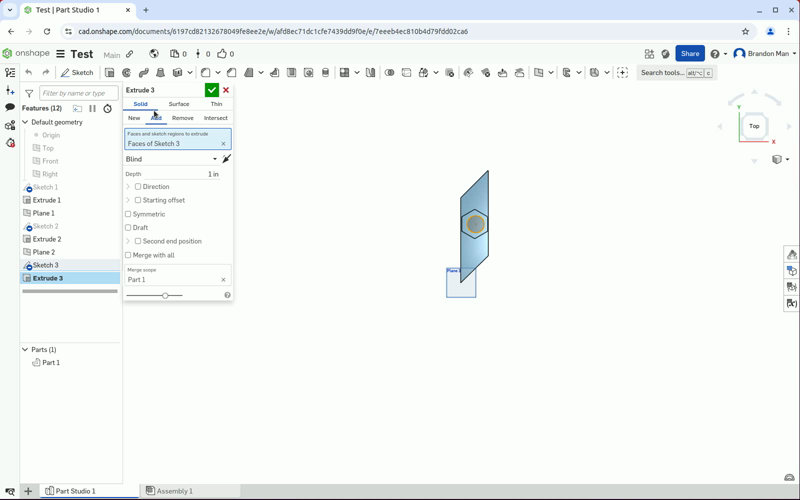
mouse_move(186, 120)
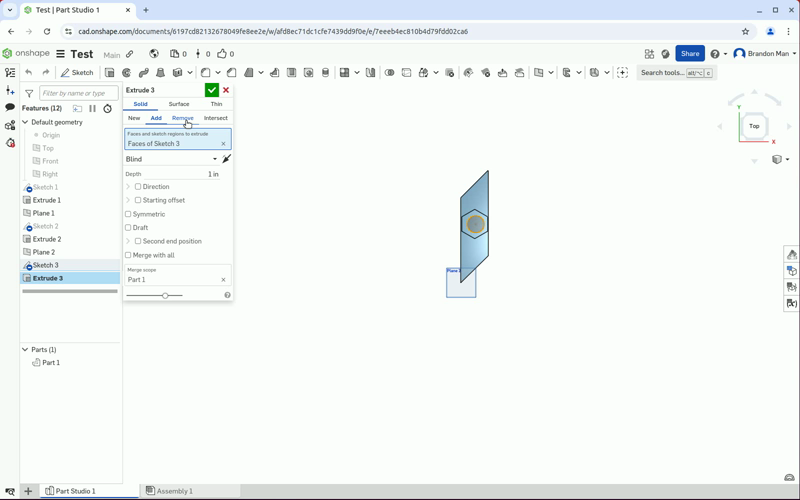
click(186, 120)
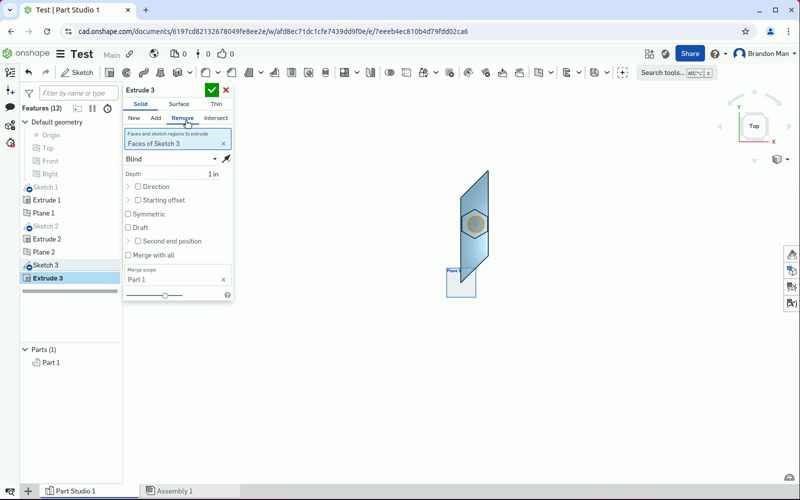
key(tab, 4)
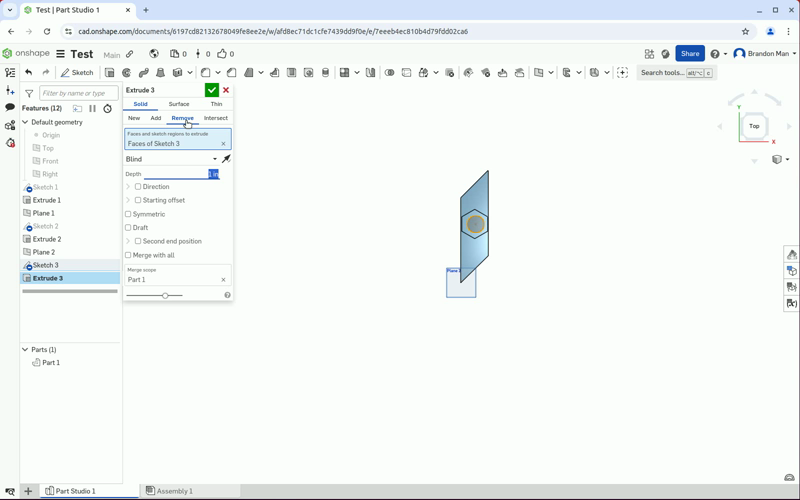
text(18.294)
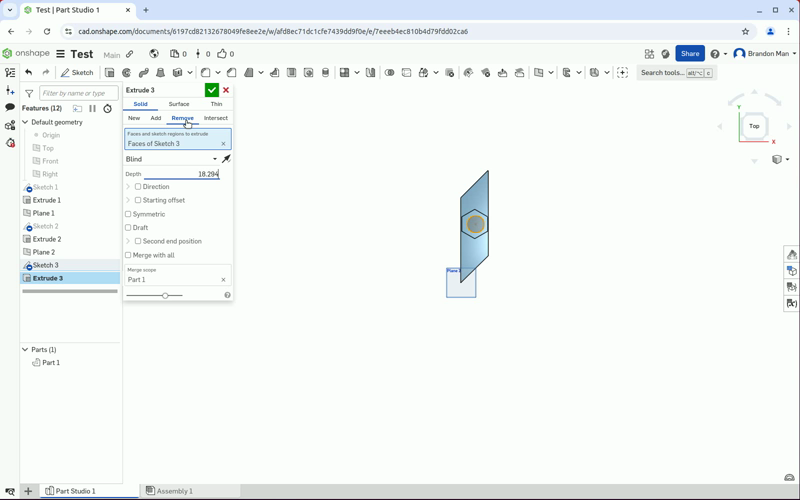
key(tab, 6)
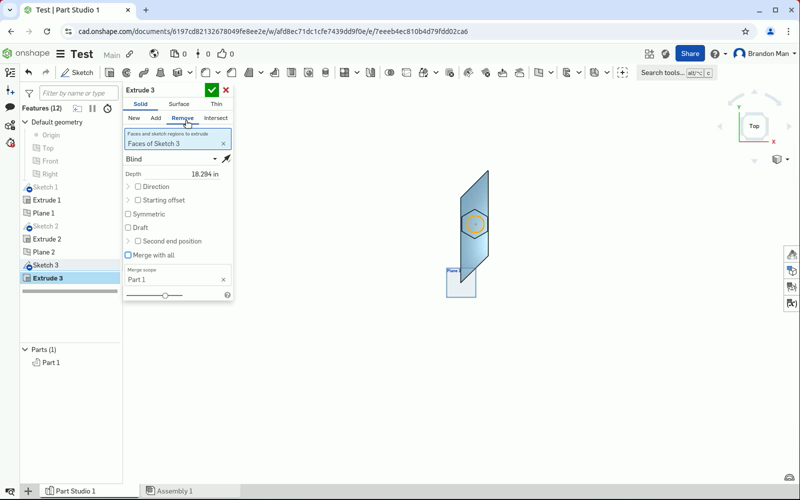
key(space)
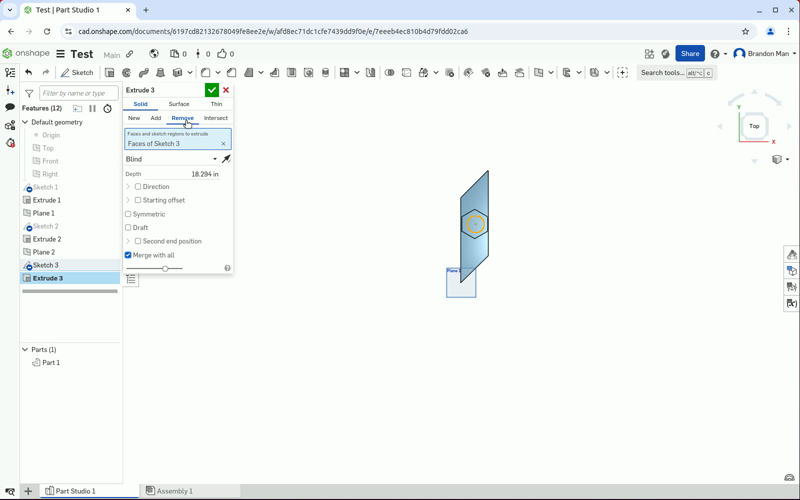
key(enter)
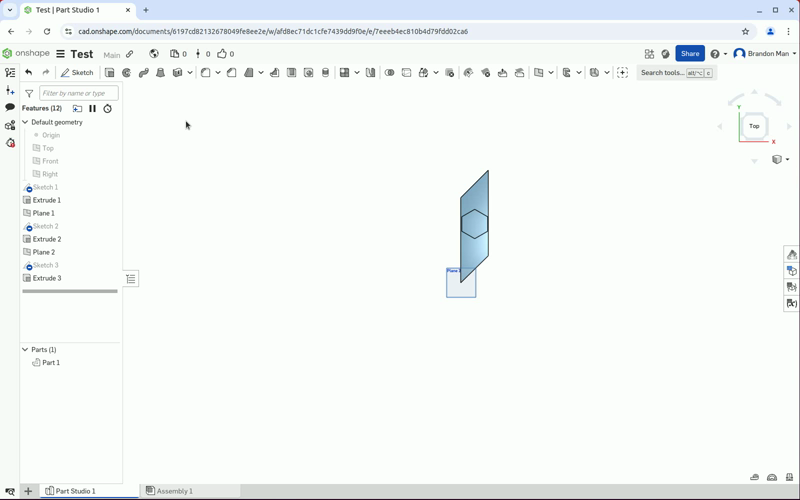
key(shift+h)
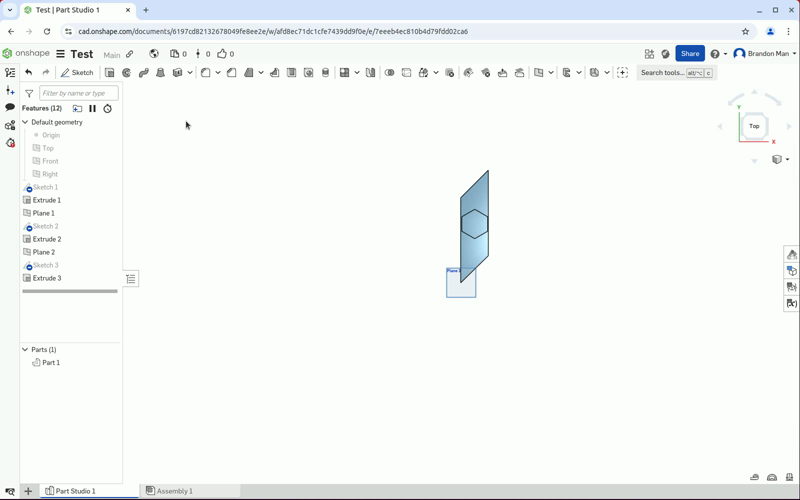
key(shift+h)
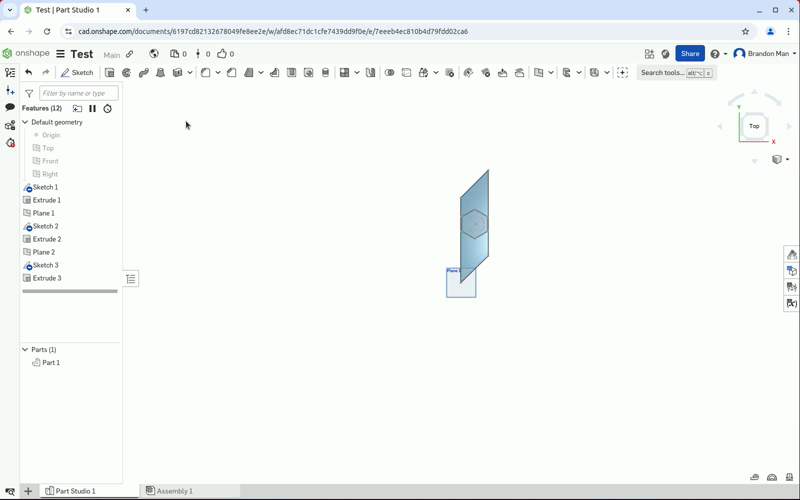
key(shift+7)
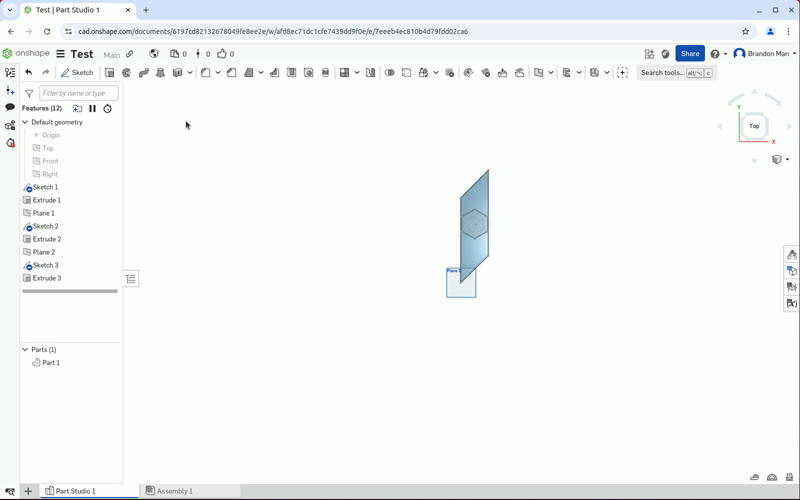
key(up, 3)
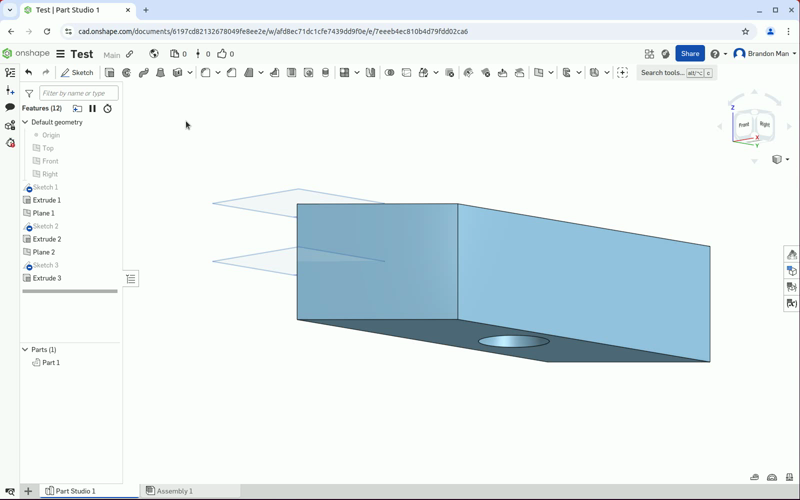
key(left, 3)
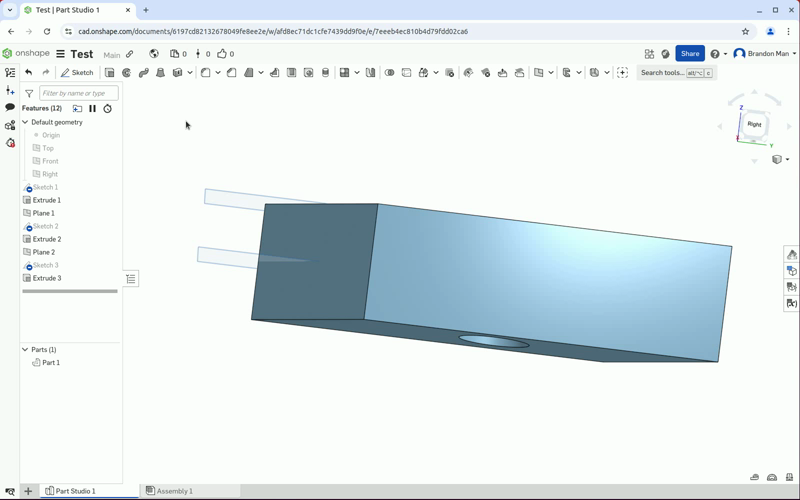
key(right, 3)
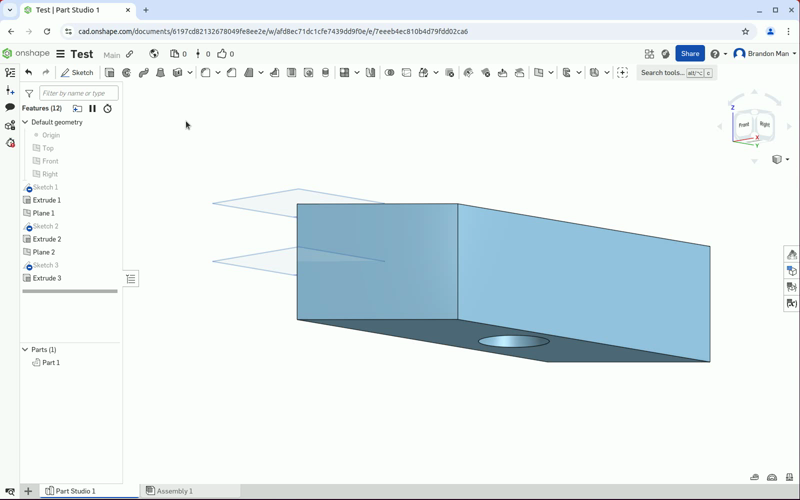
key(down, 3)
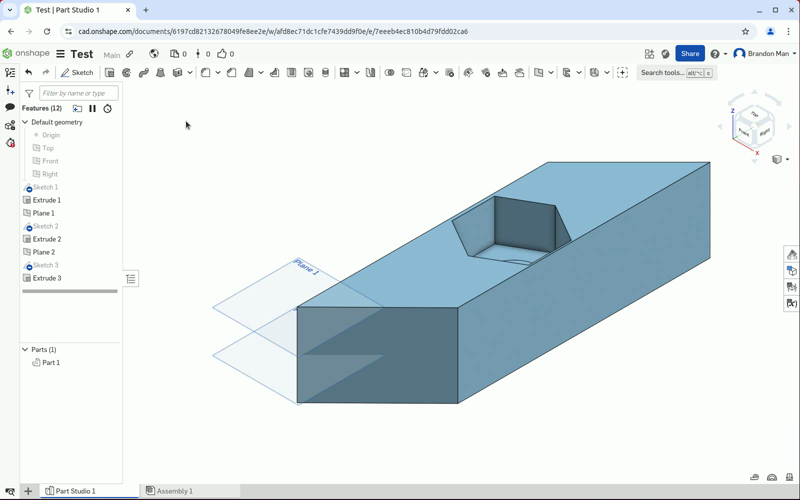
mouse_move(73, 189)
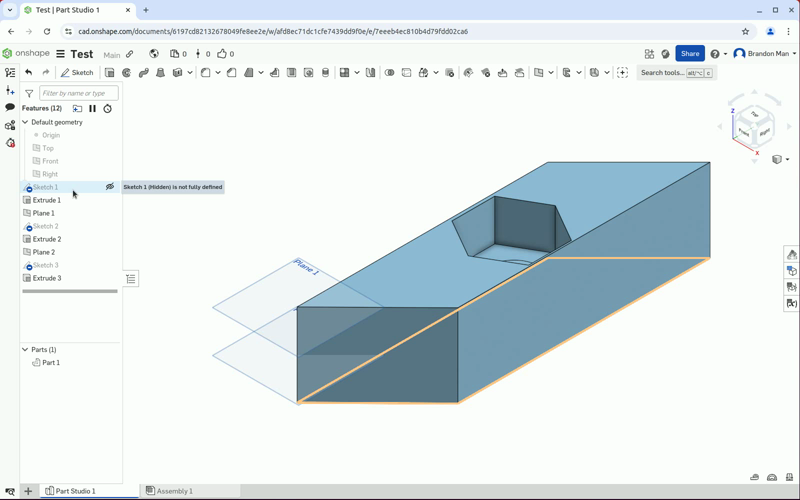
click(73, 189)